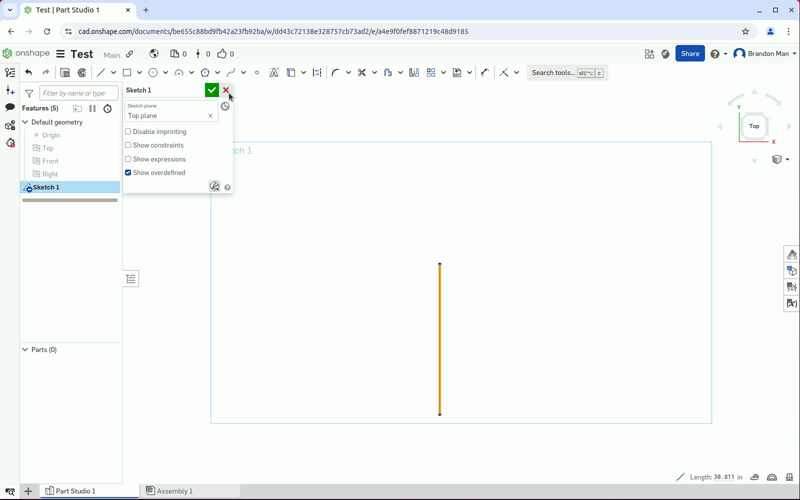
key(shift+h)
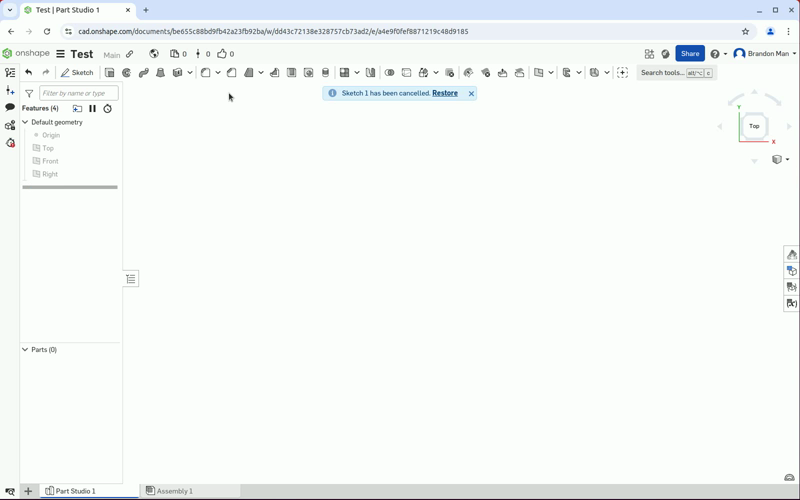
mouse_move(73, 352)
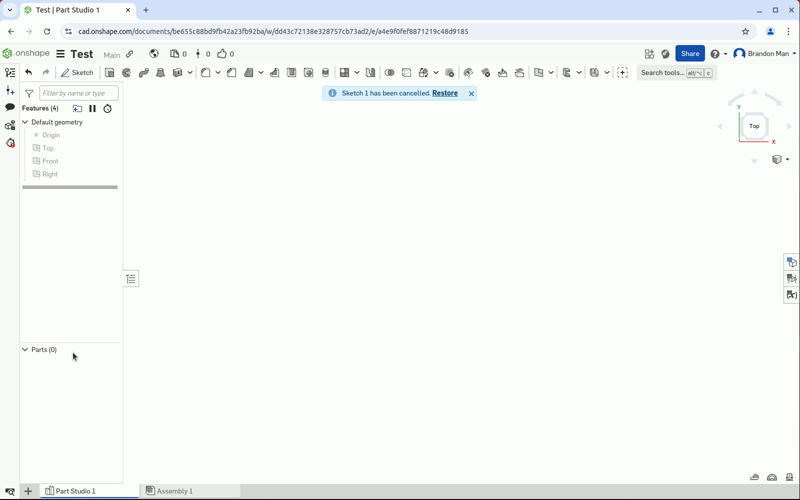
key(y)
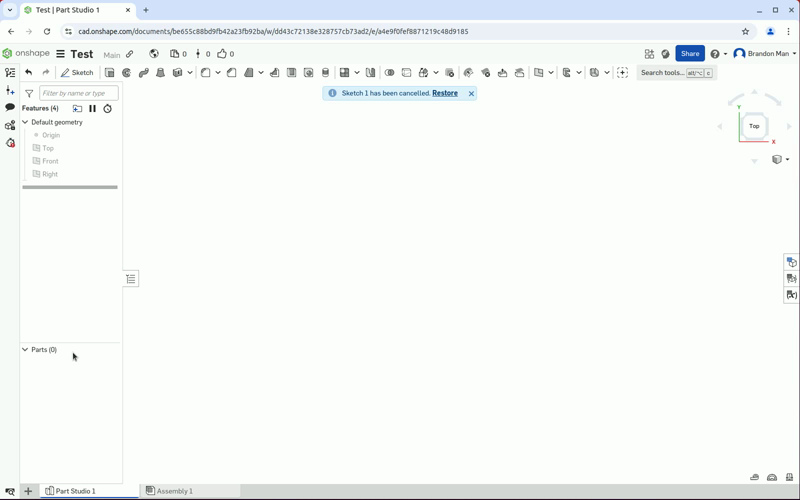
key(shift+p)
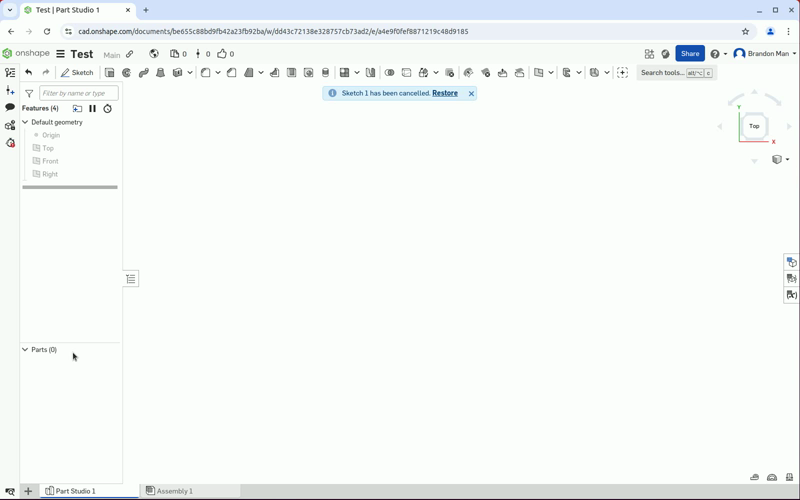
key(space)
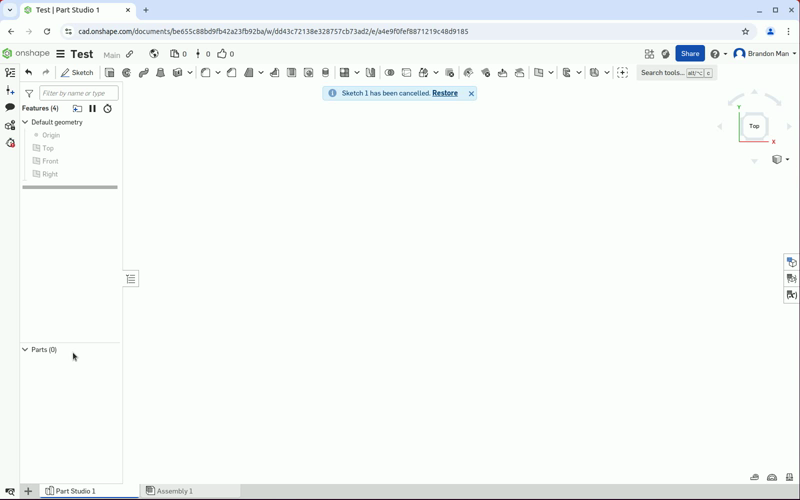
key_down(shift)
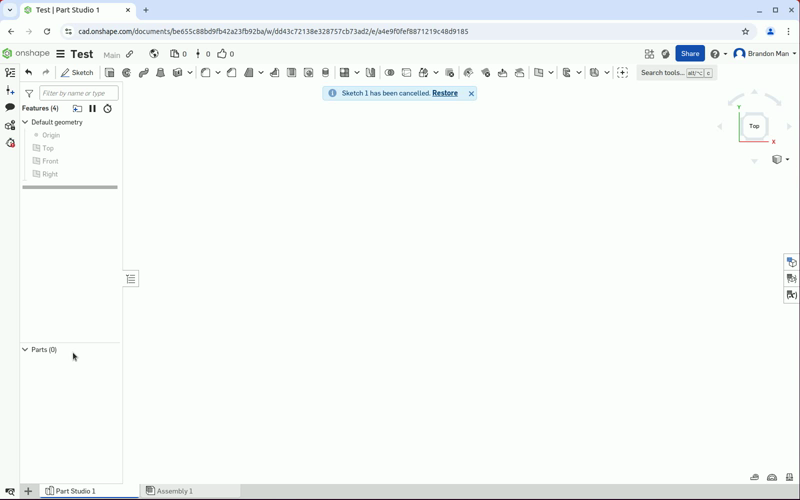
key(up)
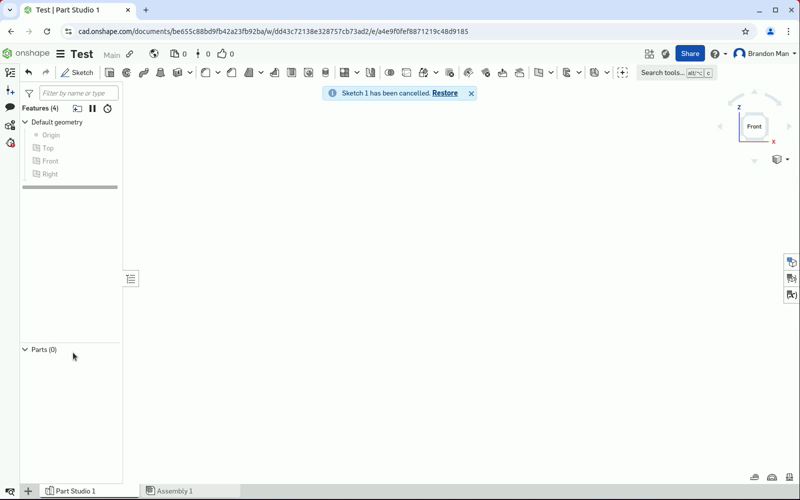
key_up(shift)
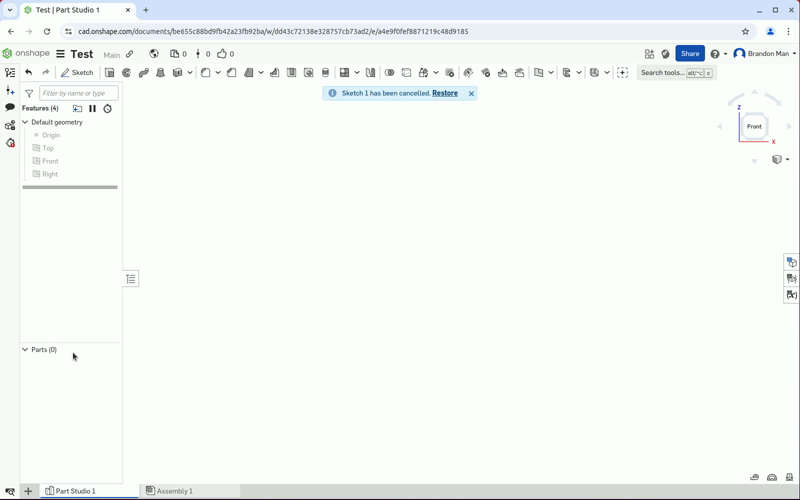
key(space)
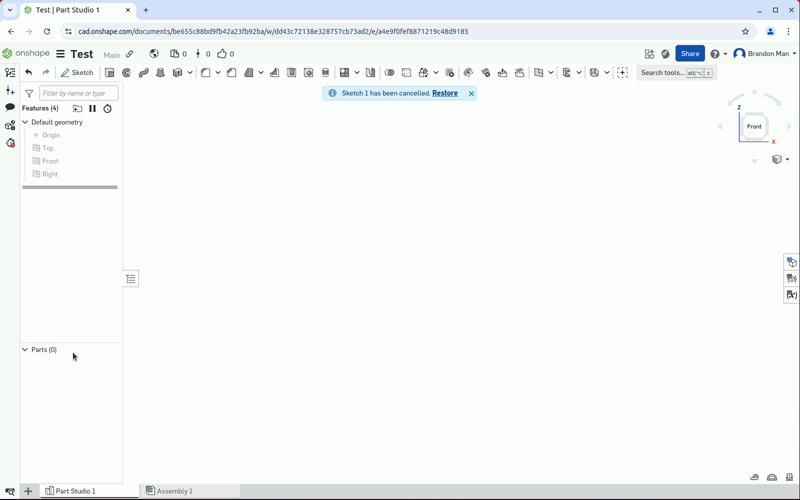
key_down(shift)
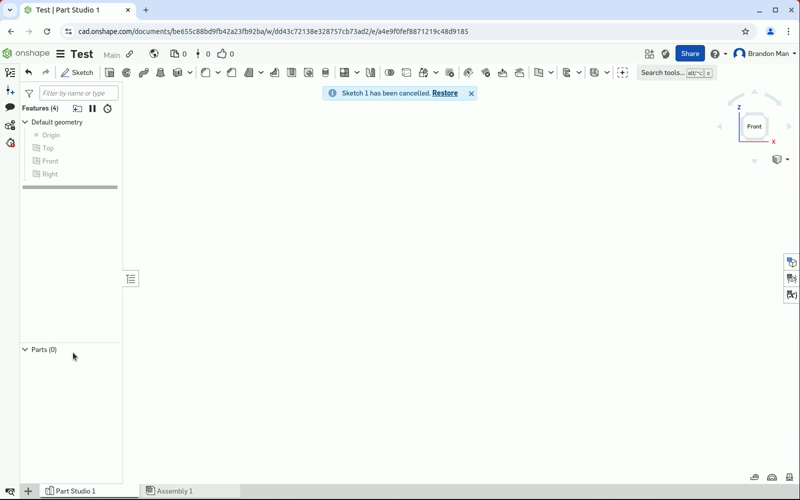
key(left)
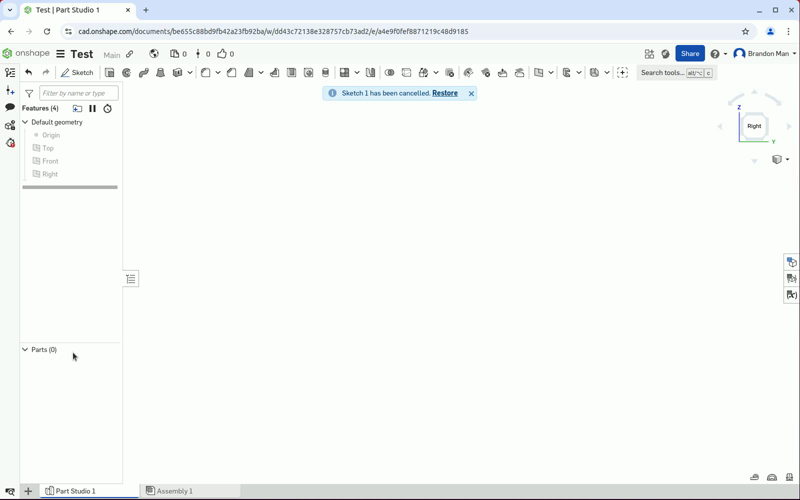
key_up(shift)
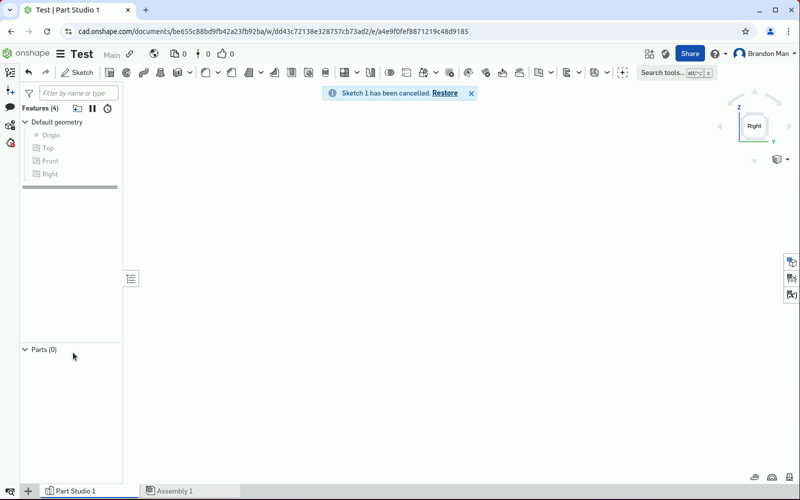
mouse_move(73, 352)
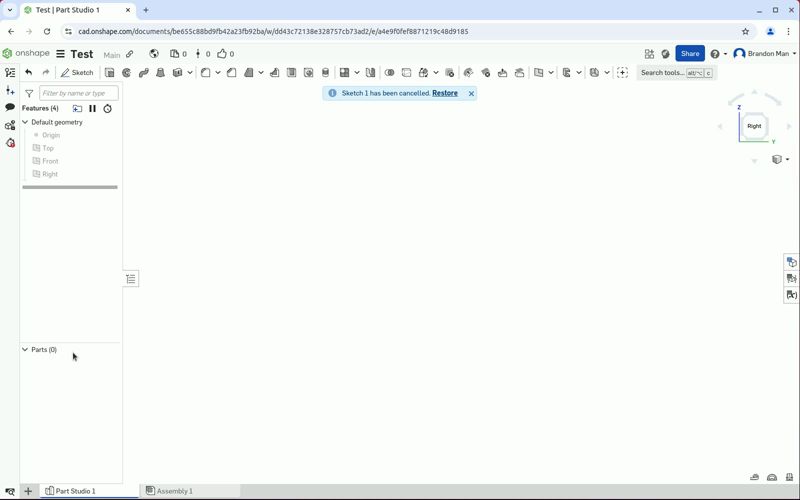
key(shift+y)
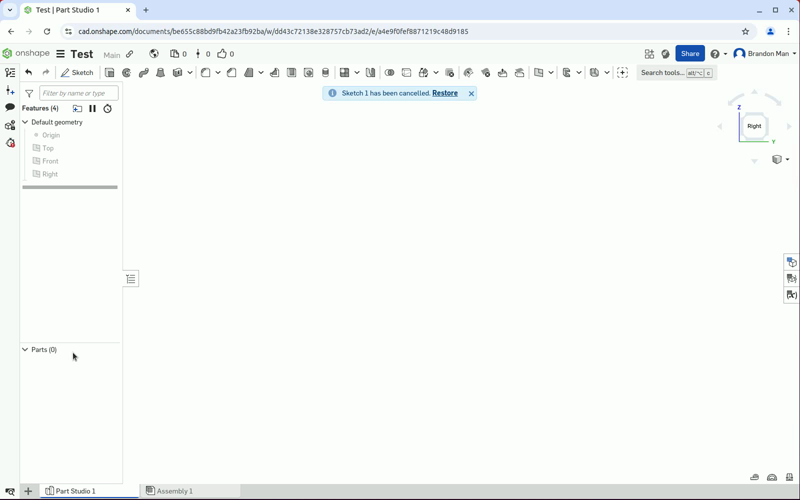
key(shift+s)
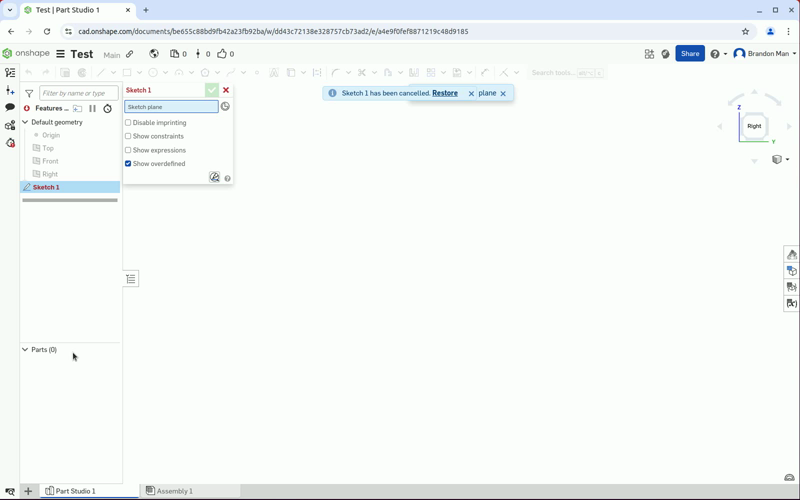
mouse_move(73, 176)
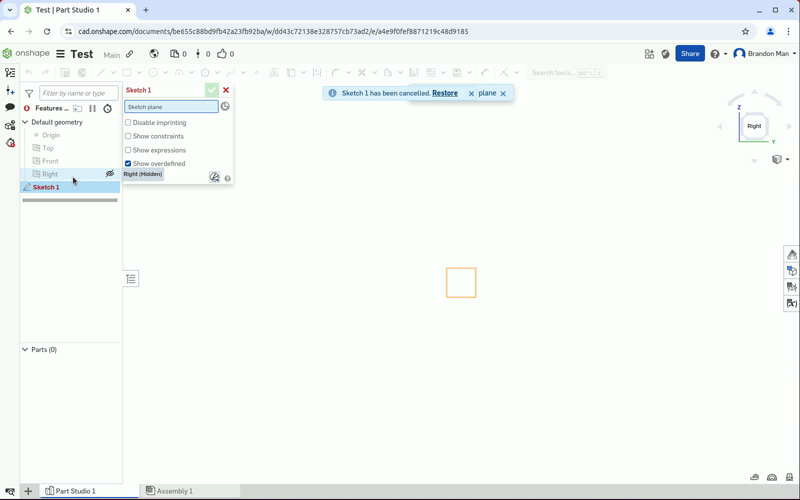
click(73, 176)
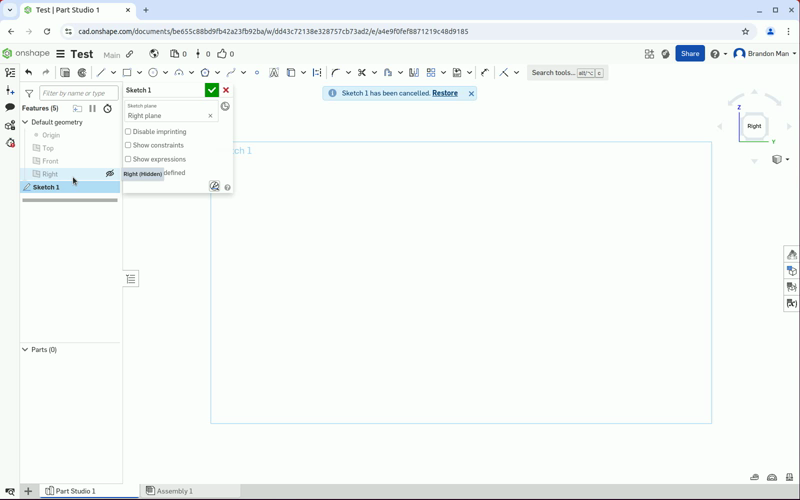
mouse_move(73, 352)
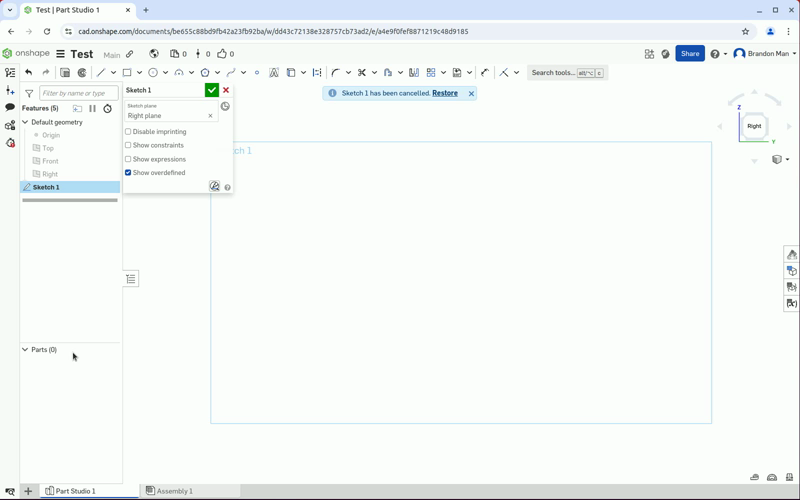
key(y)
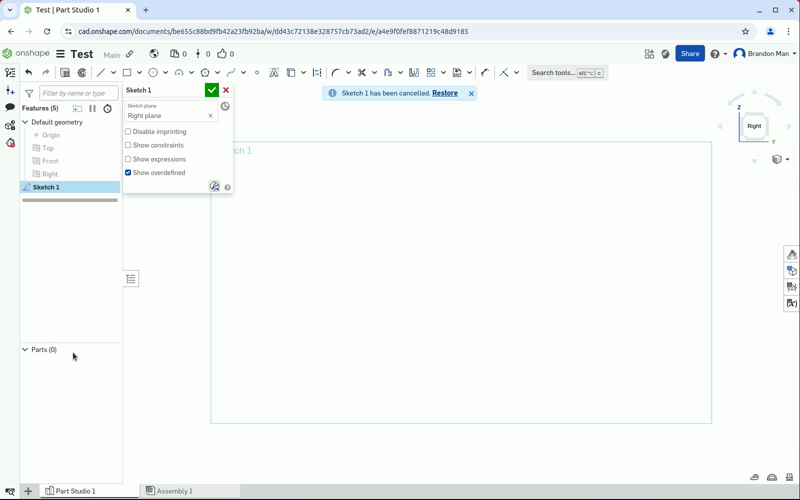
key(l)
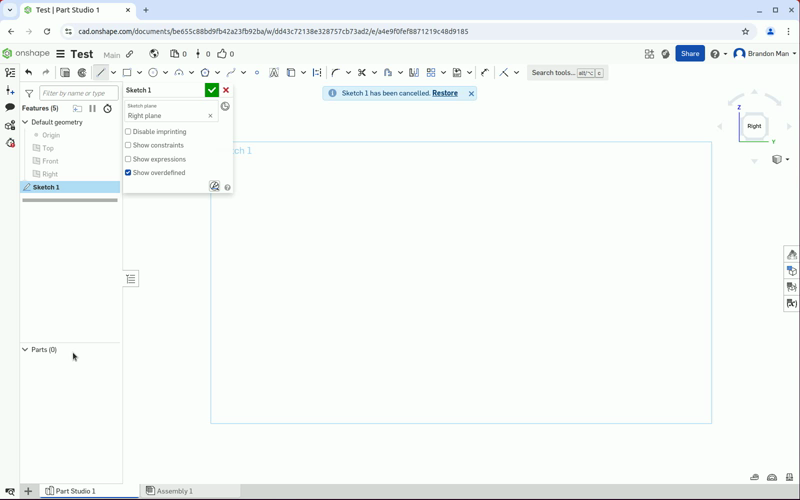
key_down(shift)
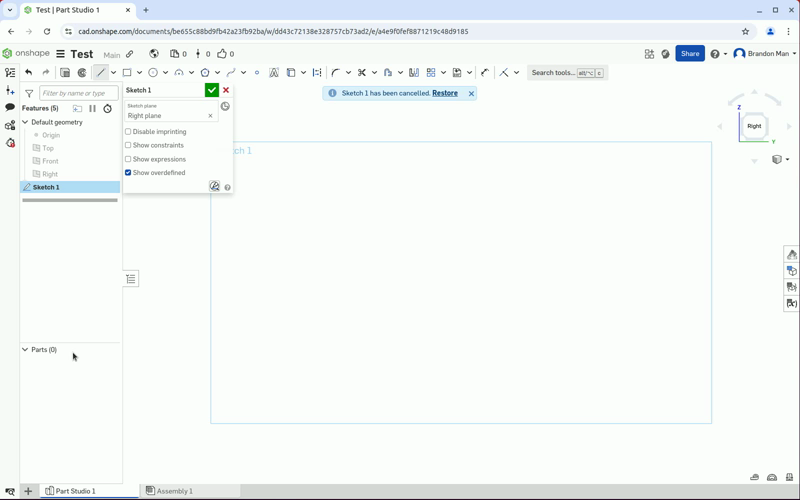
mouse_move(389, 395)
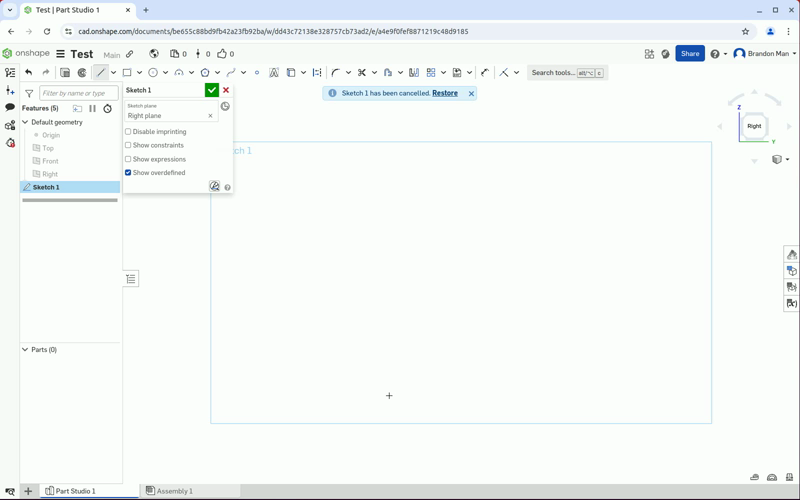
click(389, 395)
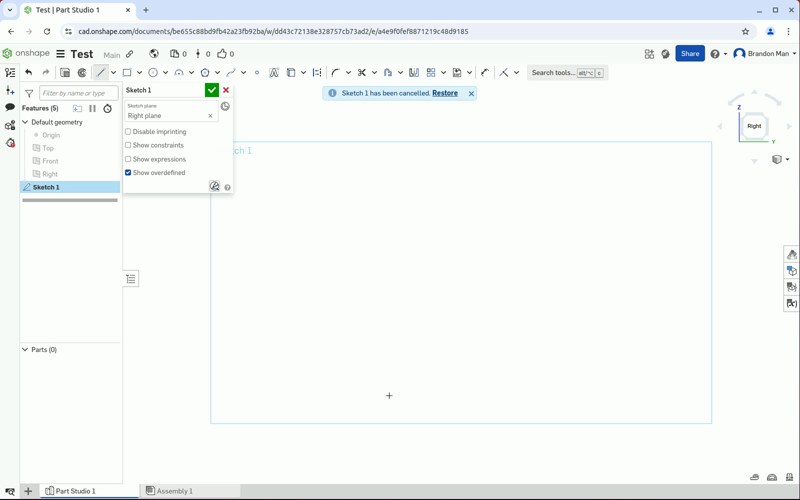
key_up(shift)
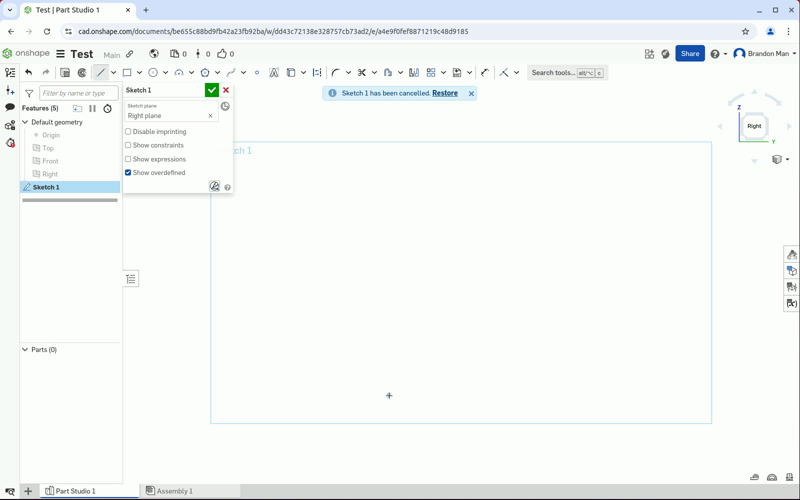
key_down(shift)
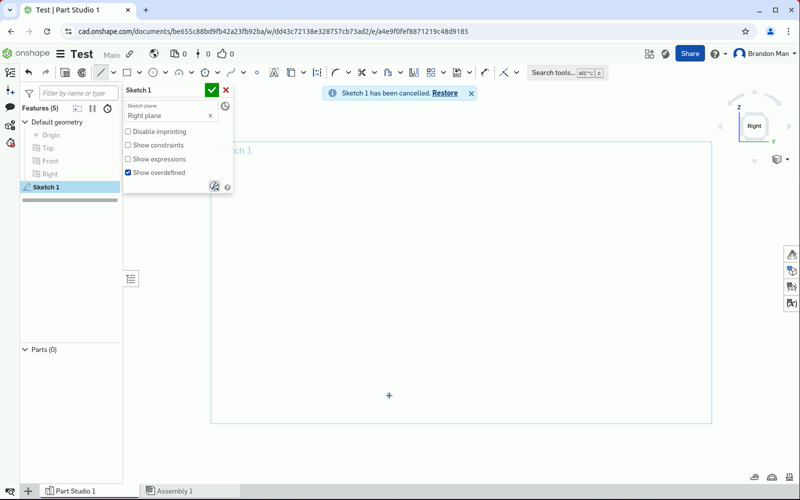
mouse_move(419, 395)
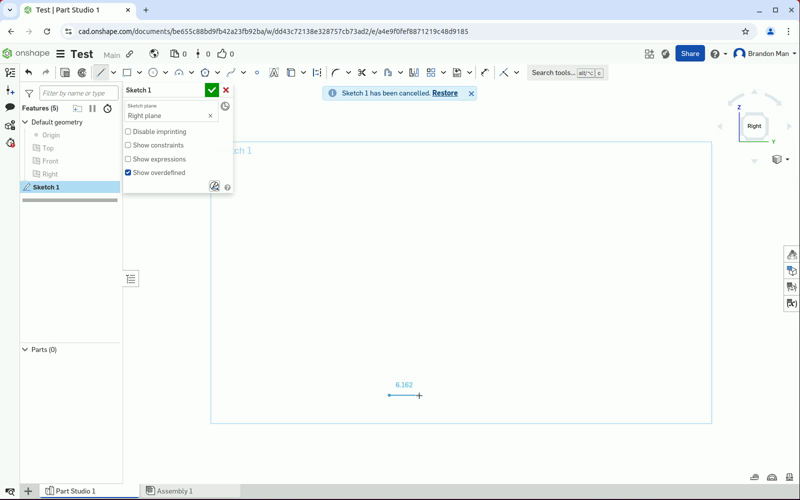
mouse_move(403, 395)
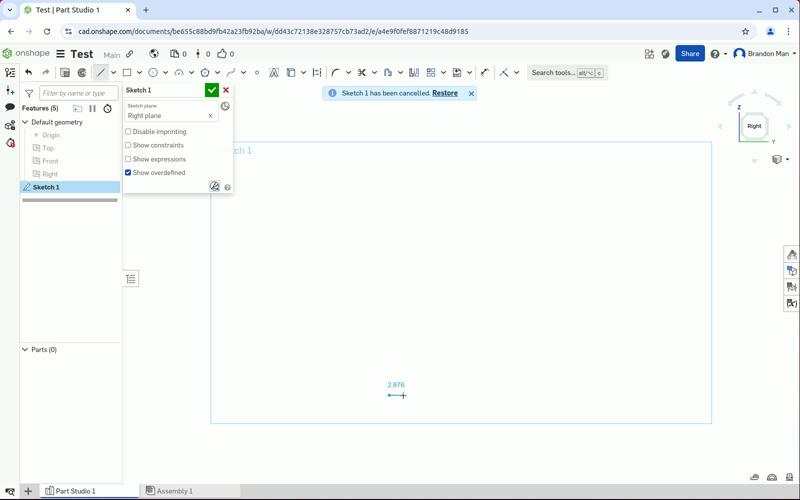
click(403, 395)
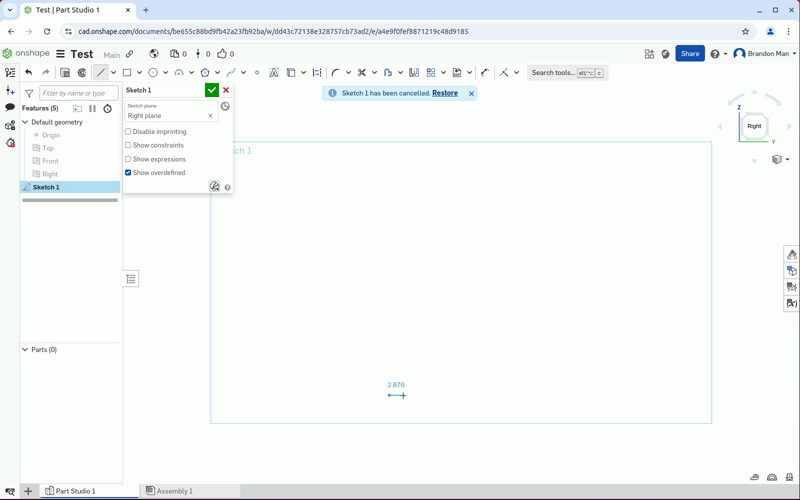
key_up(shift)
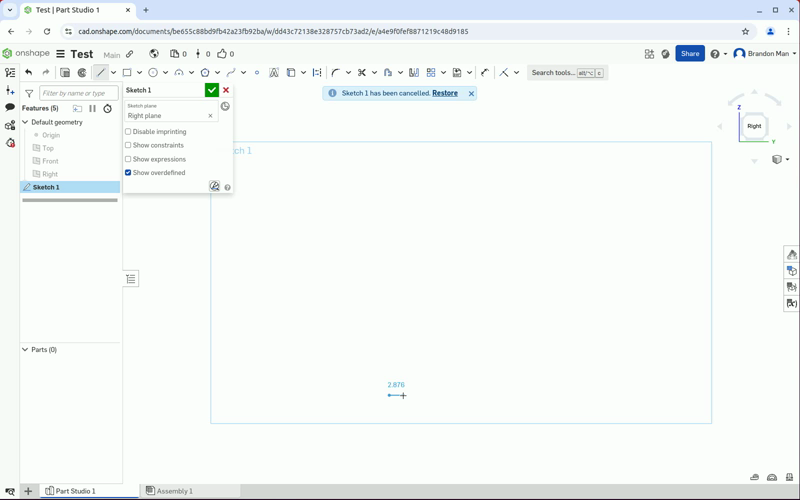
key_down(shift)
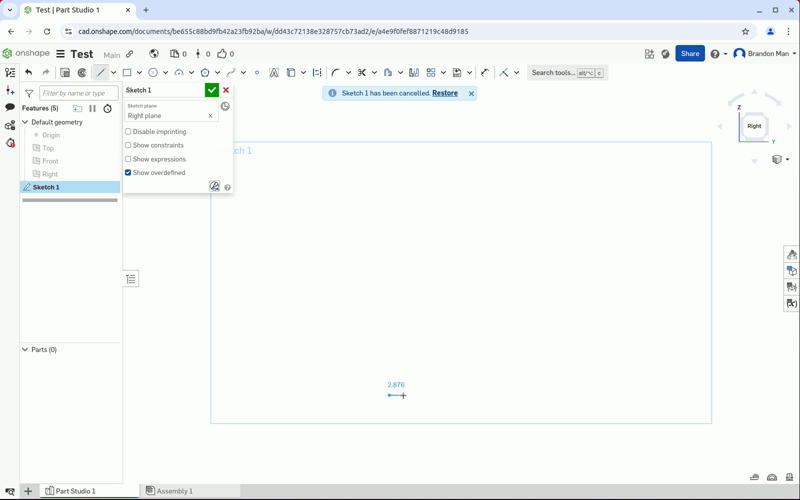
mouse_move(433, 395)
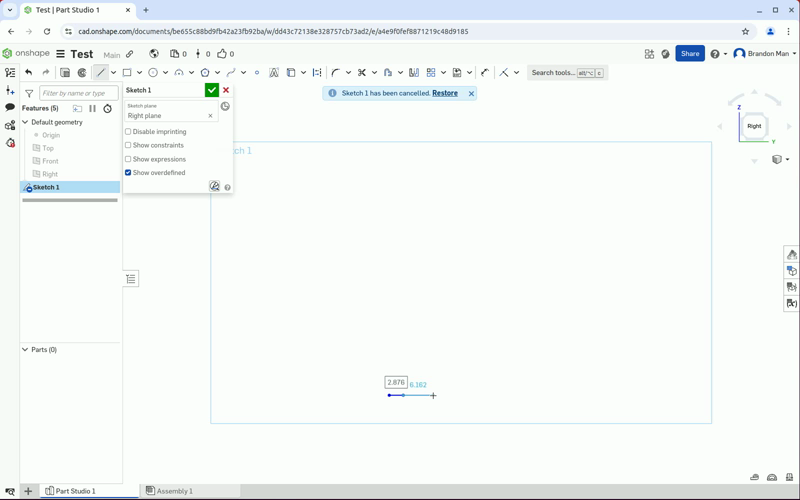
mouse_move(403, 369)
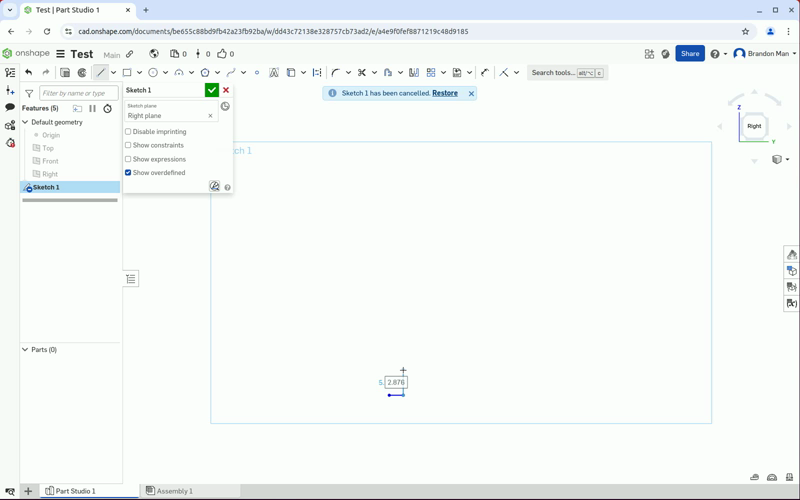
click(403, 369)
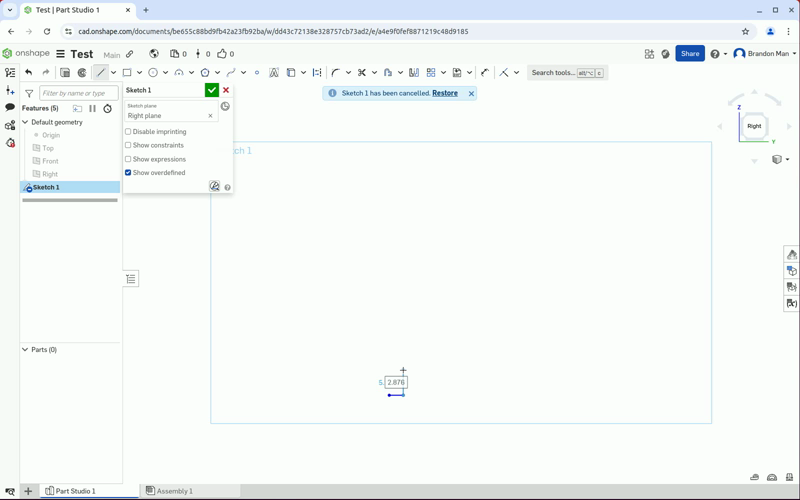
key_up(shift)
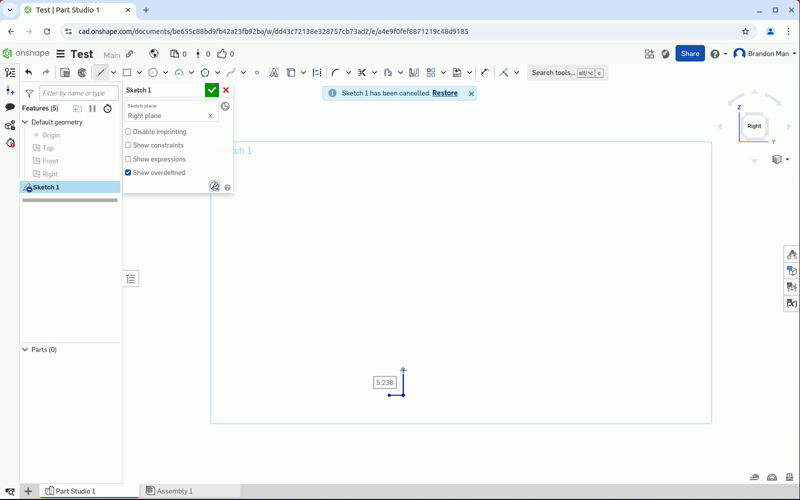
key_down(shift)
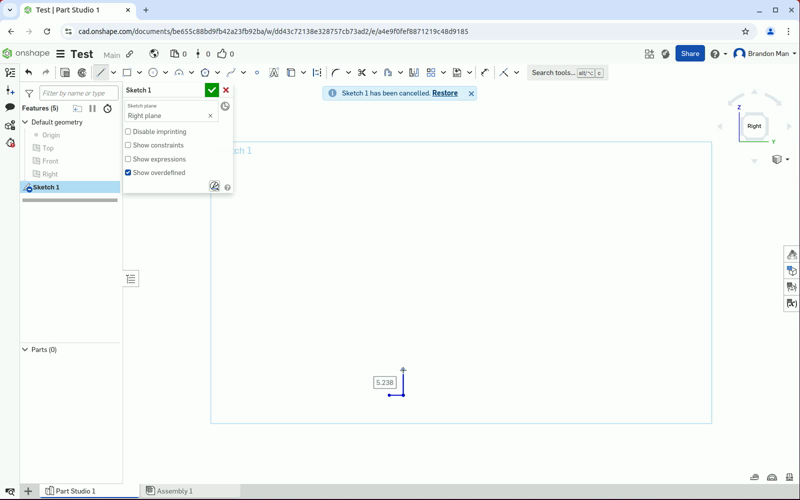
mouse_move(433, 369)
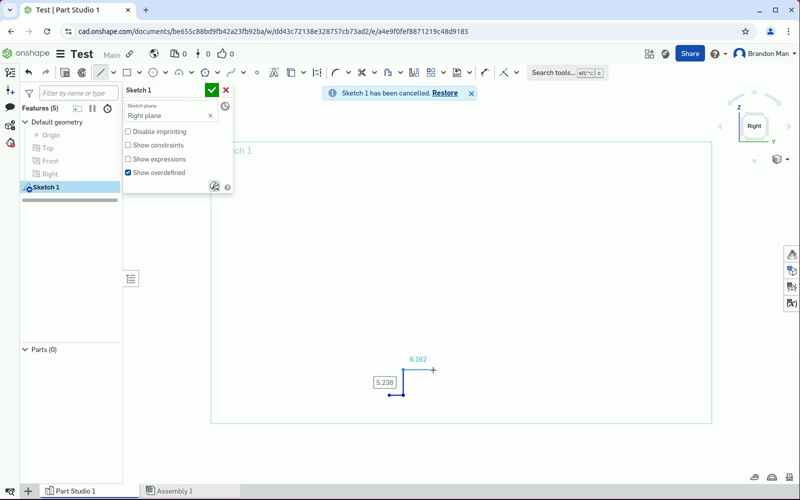
mouse_move(412, 369)
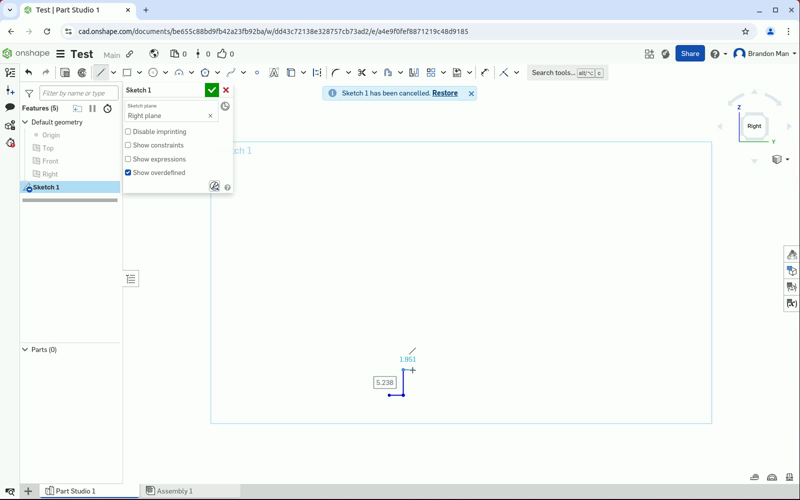
click(412, 369)
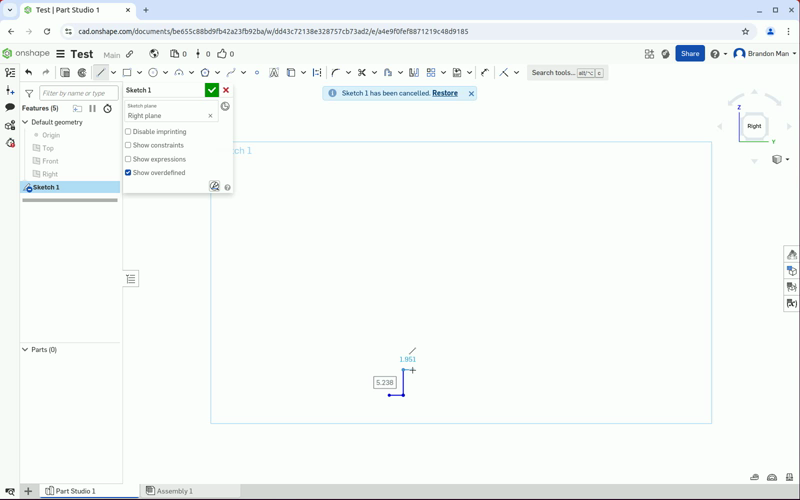
key_up(shift)
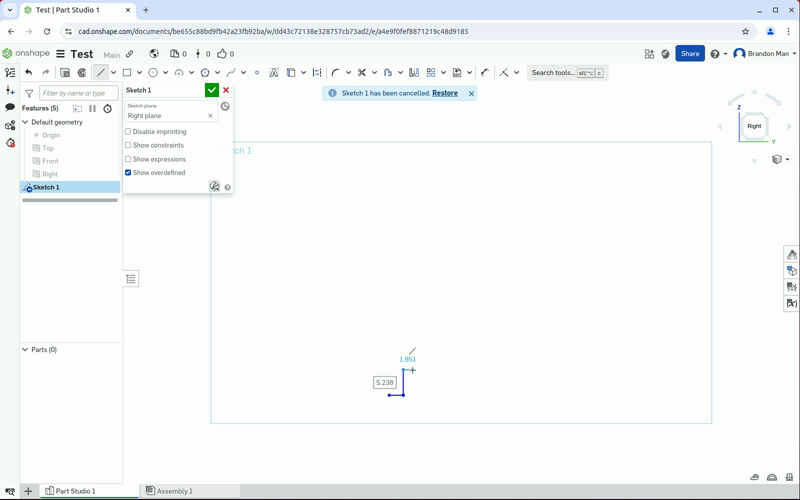
key_down(shift)
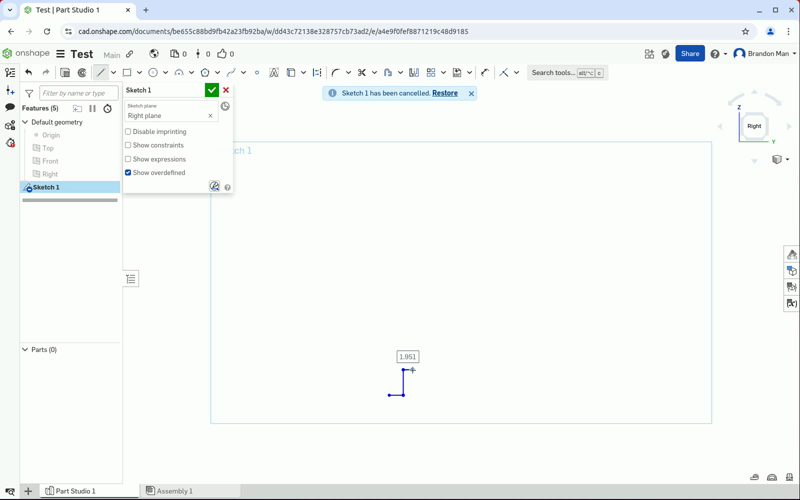
mouse_move(442, 369)
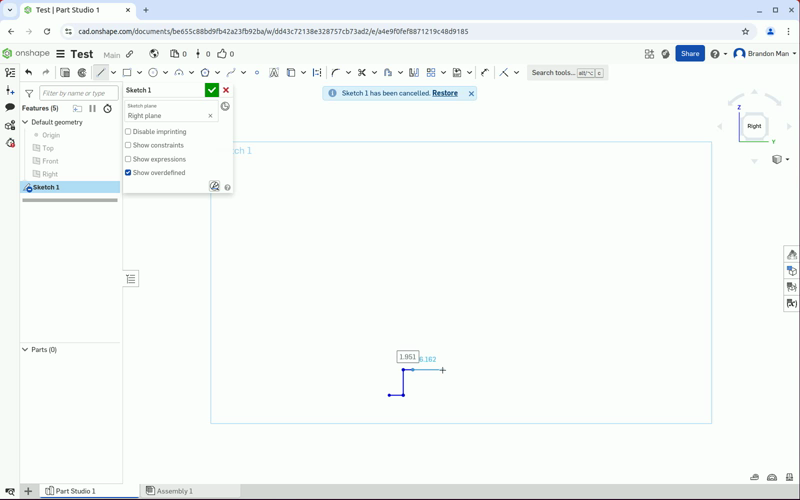
mouse_move(422, 369)
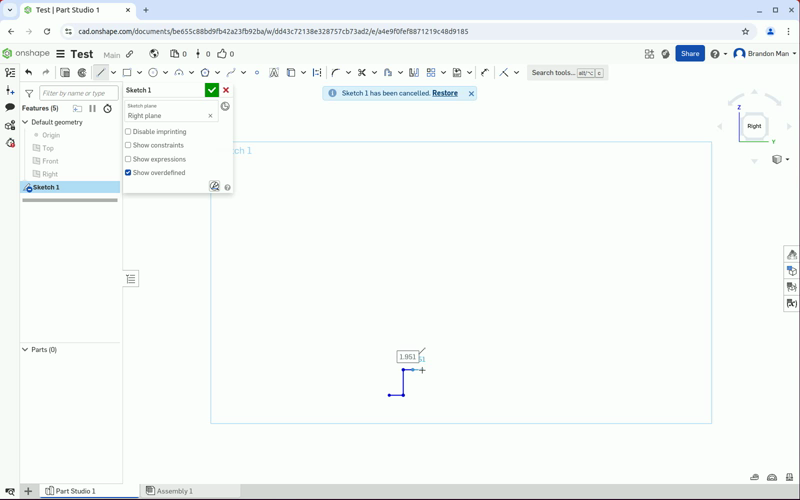
click(422, 369)
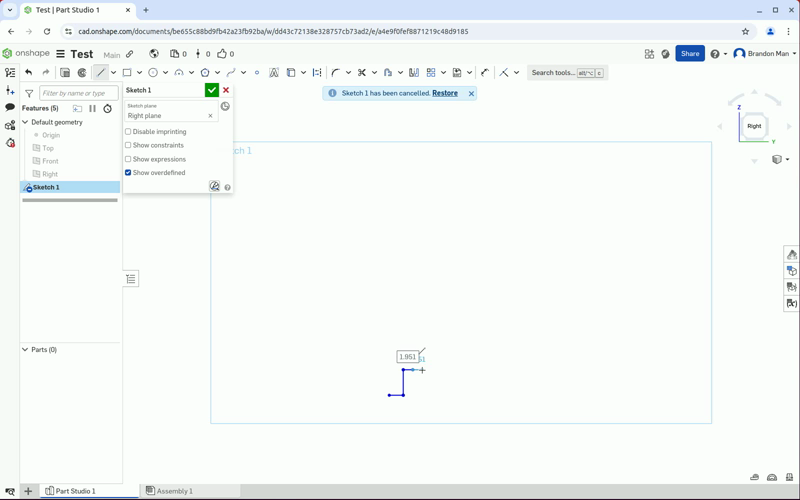
key_up(shift)
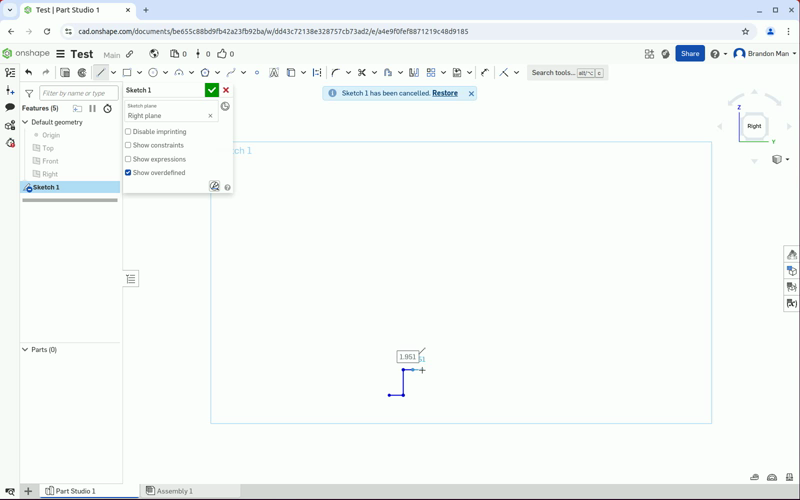
key_down(shift)
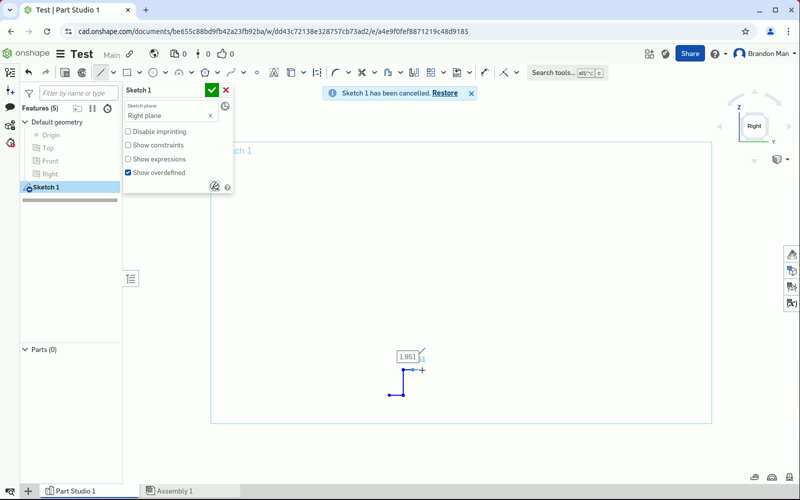
mouse_move(452, 369)
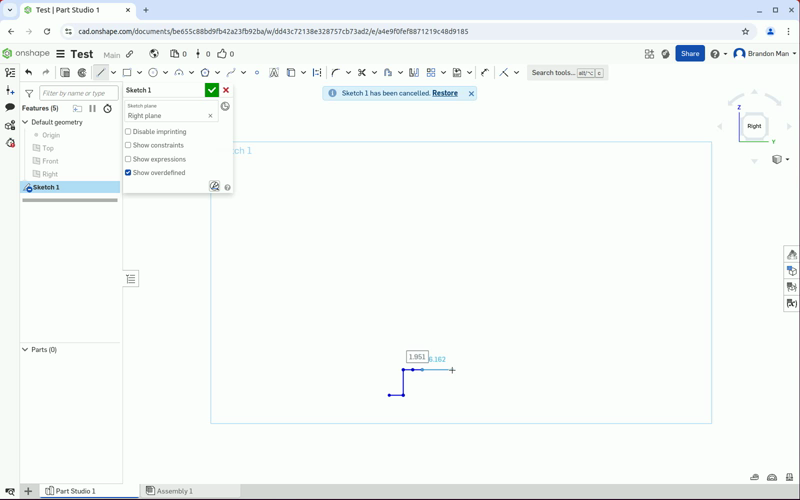
mouse_move(422, 395)
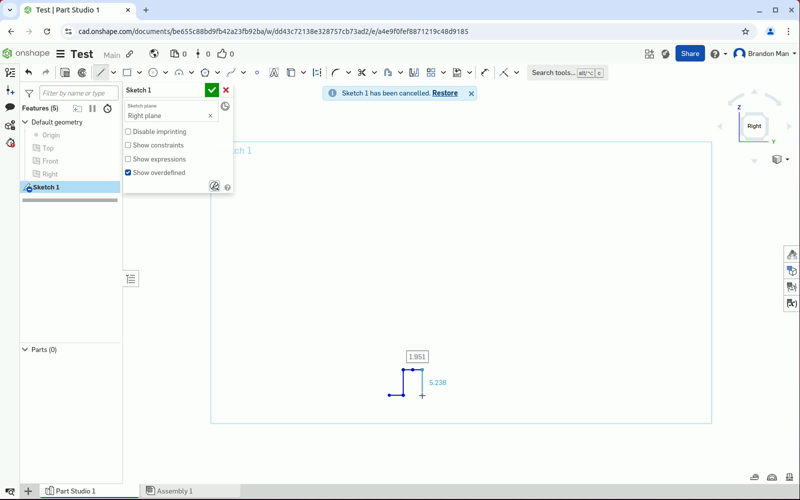
click(422, 395)
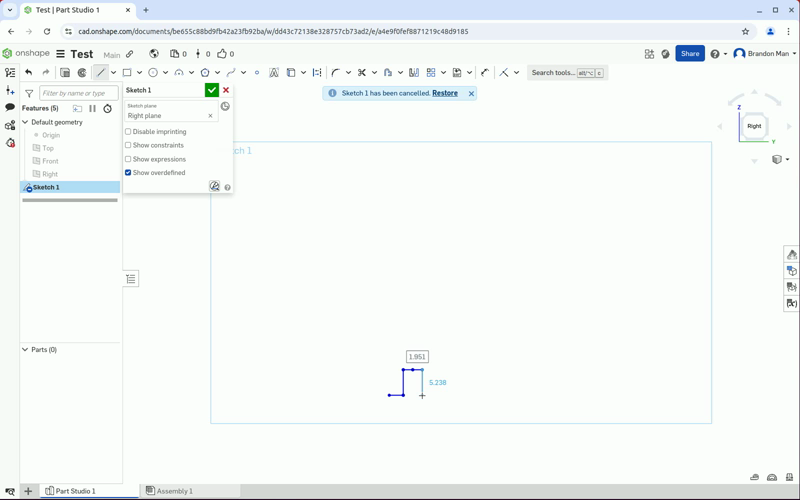
key_up(shift)
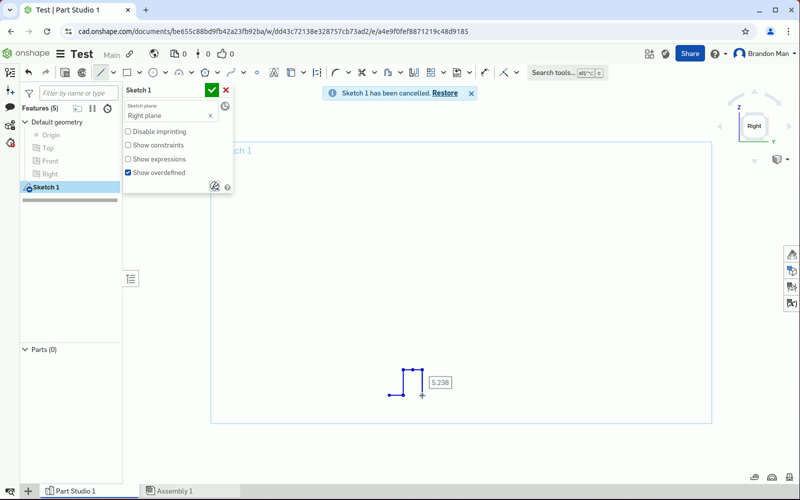
key_down(shift)
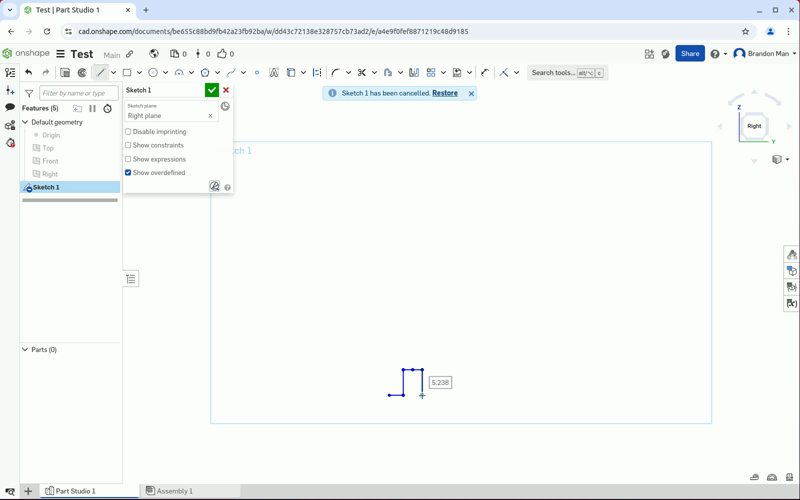
mouse_move(452, 395)
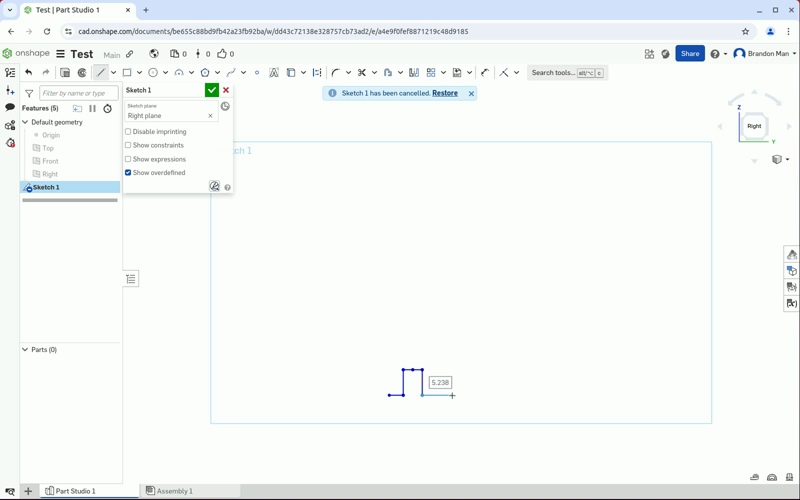
mouse_move(436, 395)
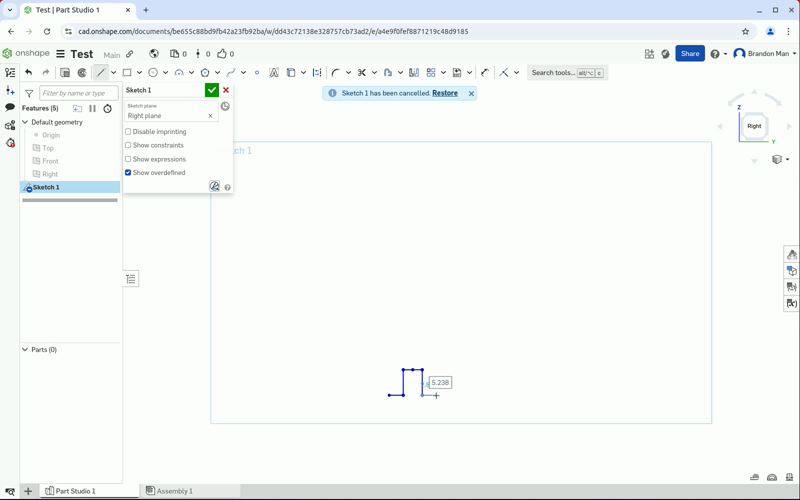
click(436, 395)
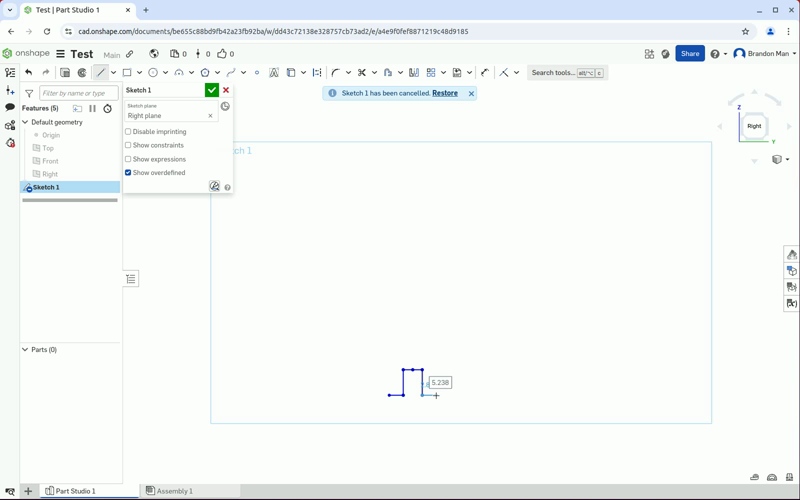
key_up(shift)
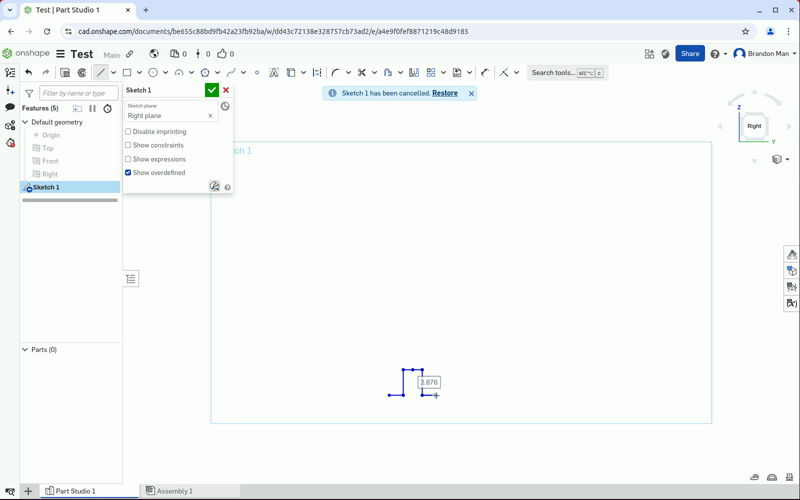
key_down(shift)
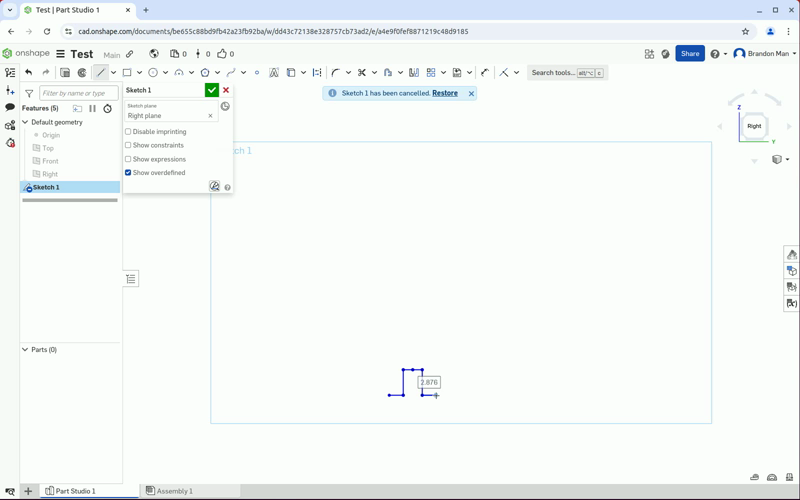
mouse_move(436, 171)
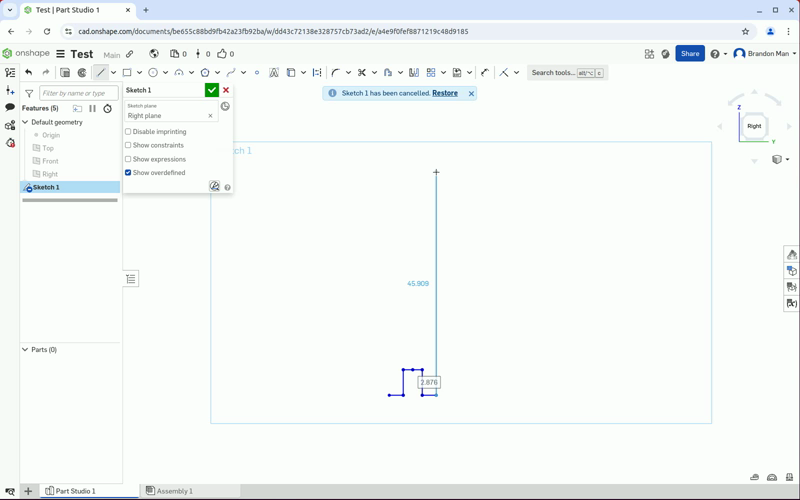
click(436, 171)
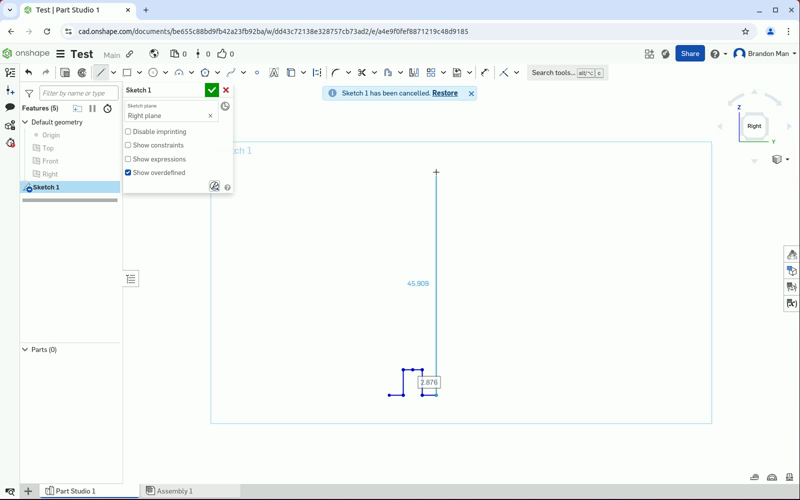
key_up(shift)
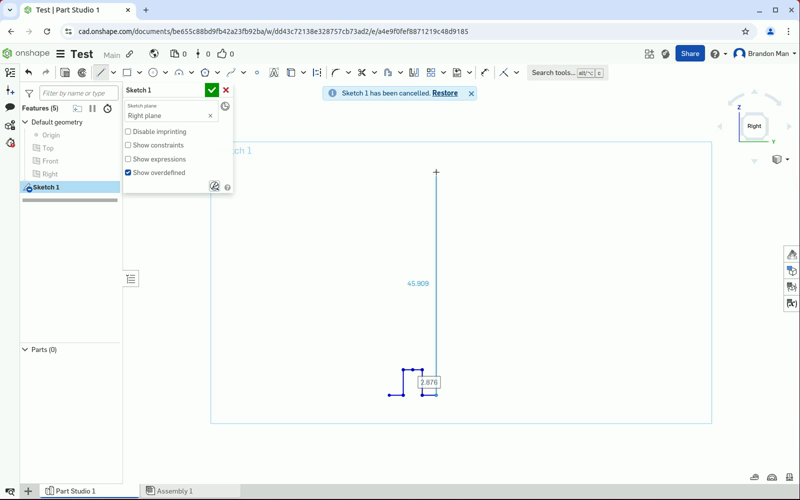
key_down(shift)
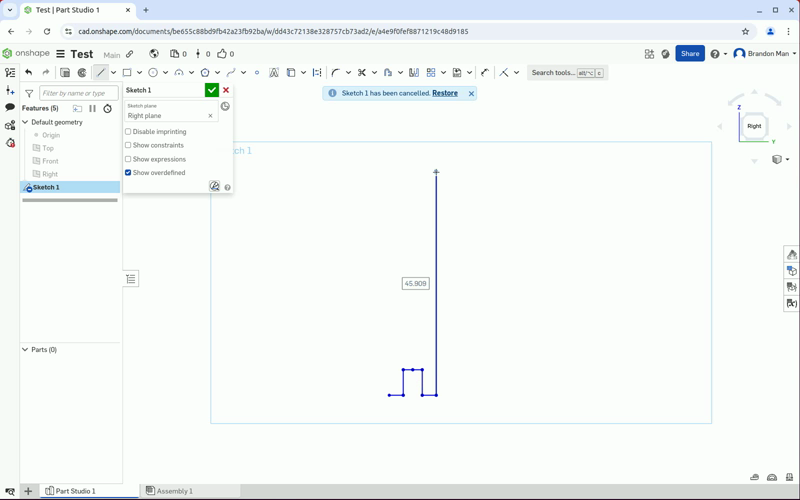
mouse_move(466, 171)
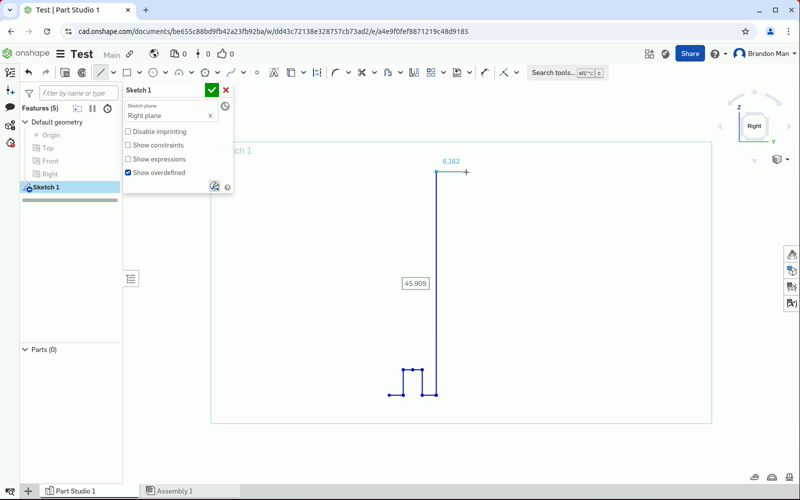
mouse_move(424, 171)
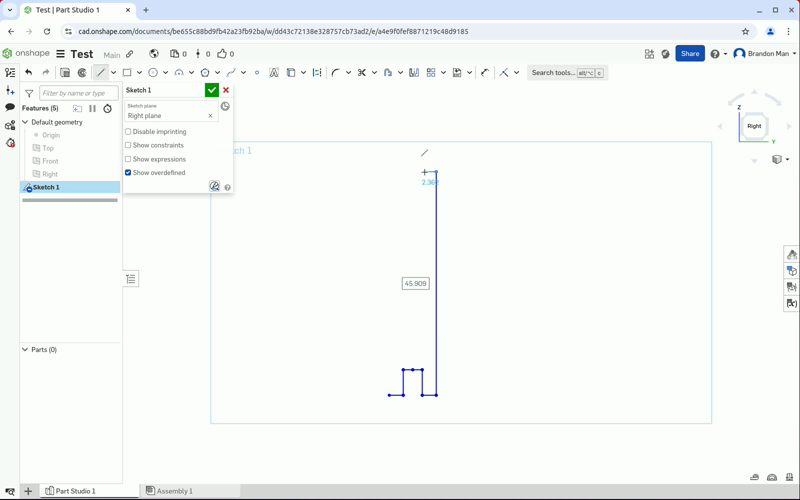
click(424, 171)
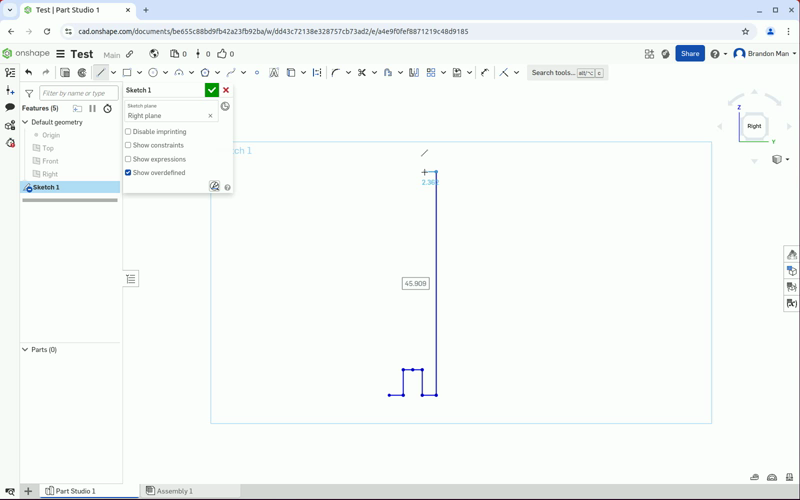
key_up(shift)
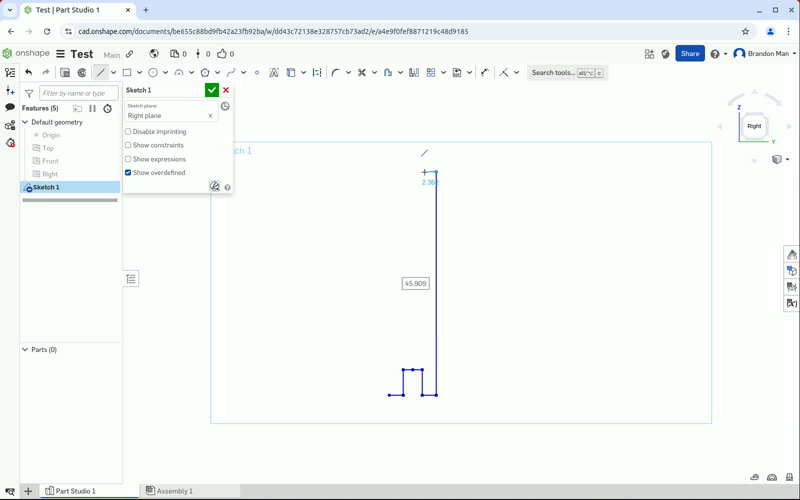
key_down(shift)
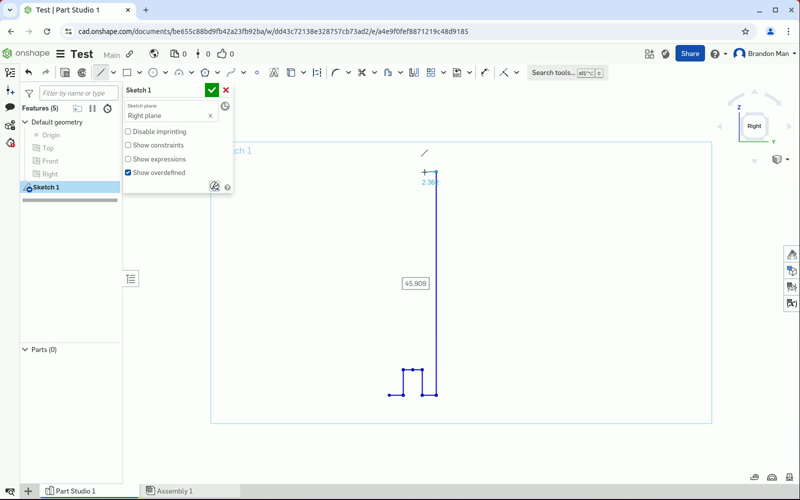
mouse_move(454, 171)
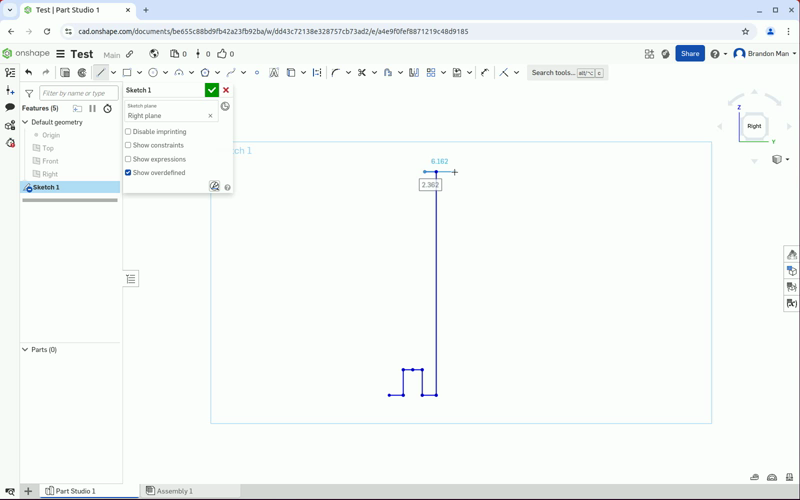
mouse_move(424, 197)
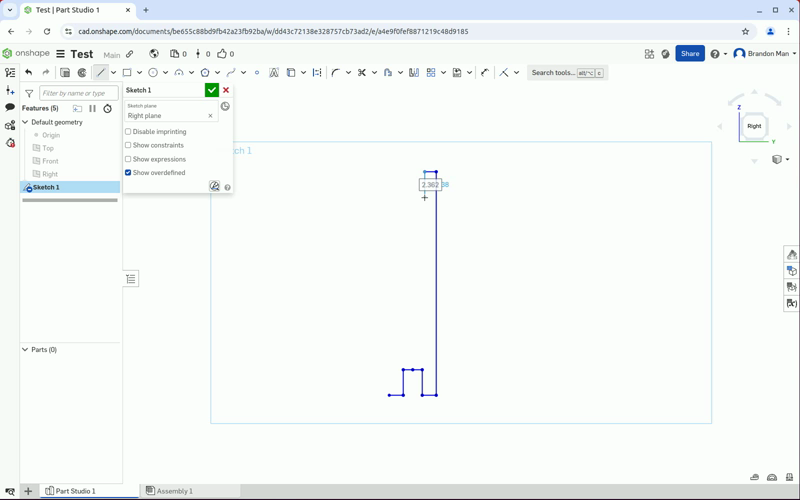
click(424, 197)
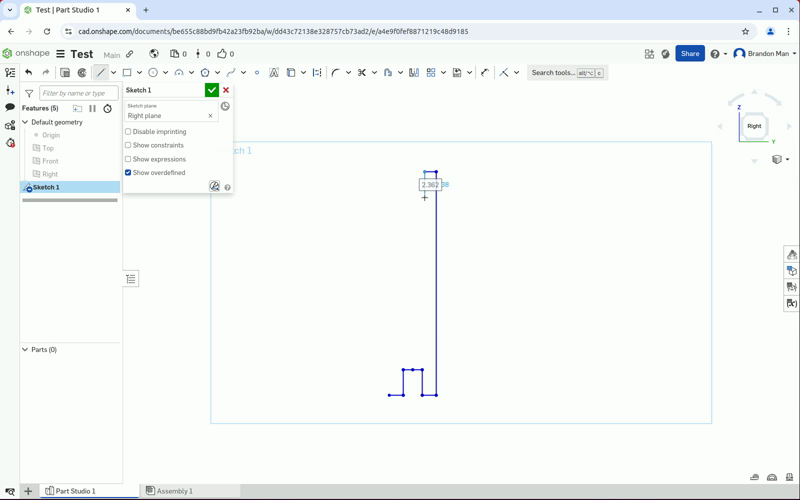
key_up(shift)
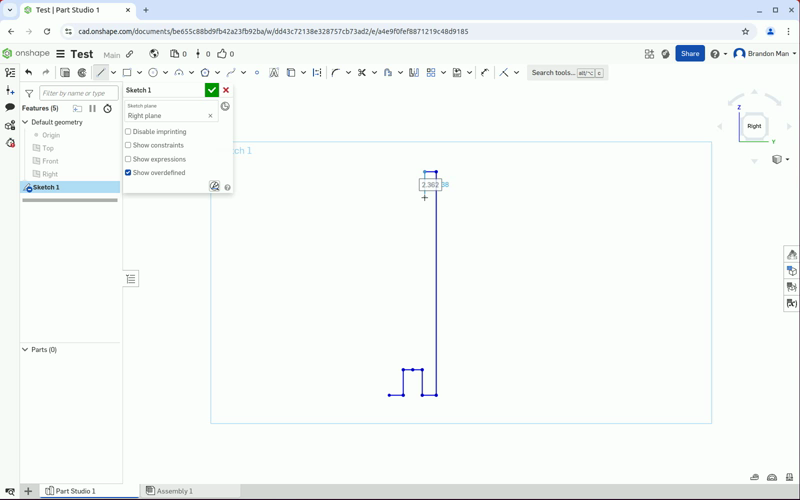
key_down(shift)
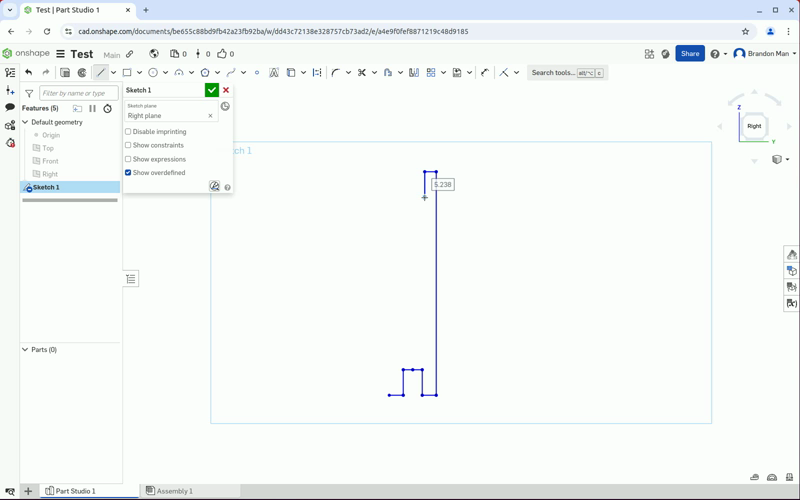
mouse_move(454, 197)
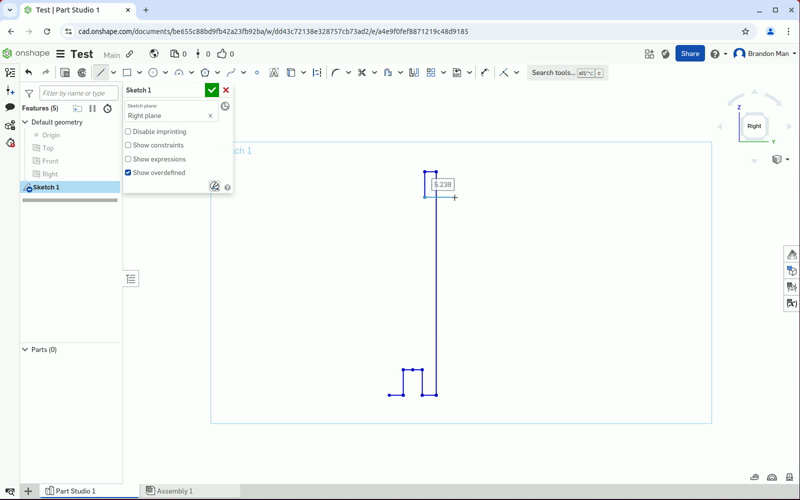
mouse_move(412, 197)
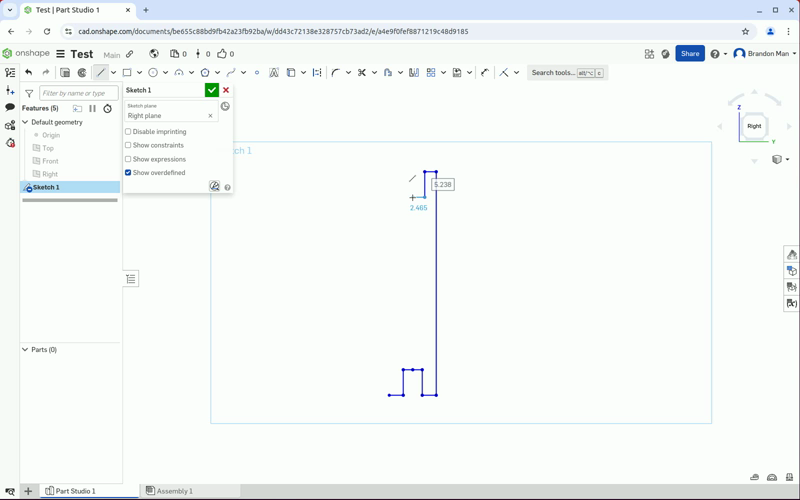
click(412, 197)
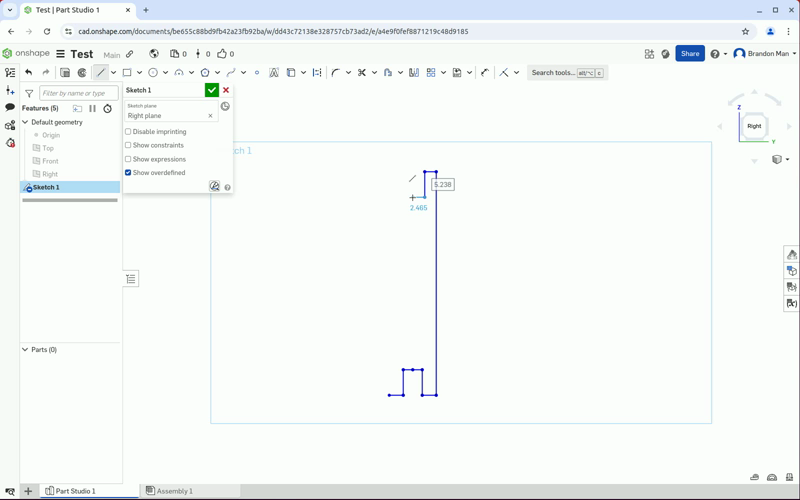
key_up(shift)
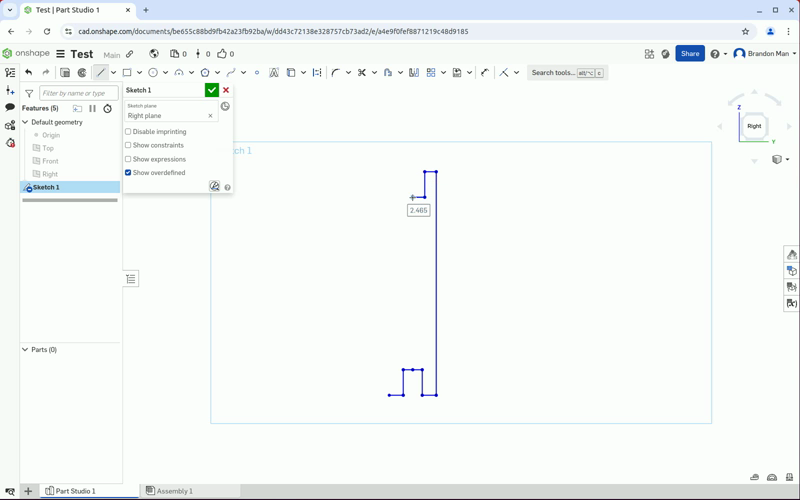
key_down(shift)
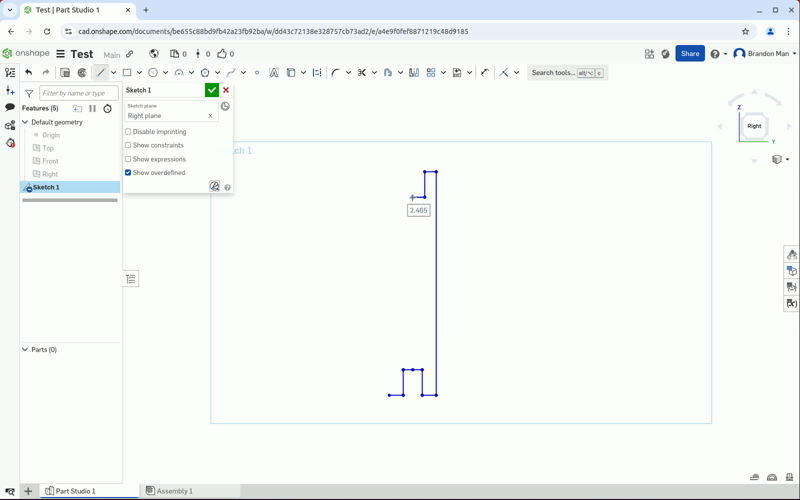
mouse_move(442, 197)
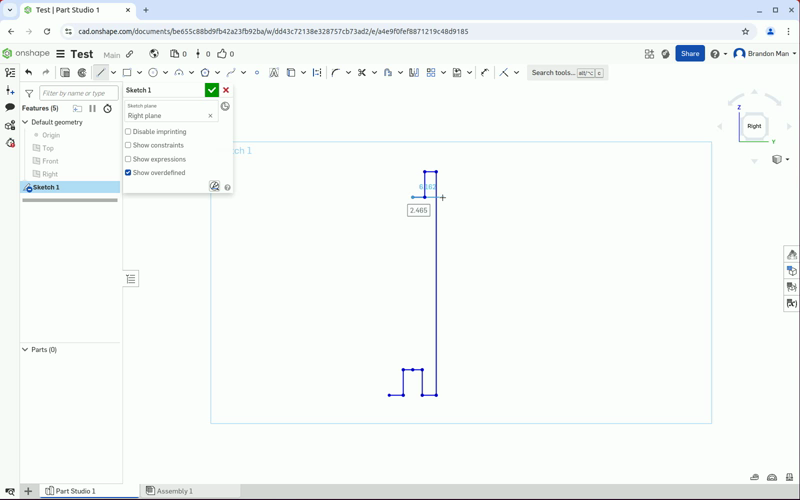
mouse_move(401, 197)
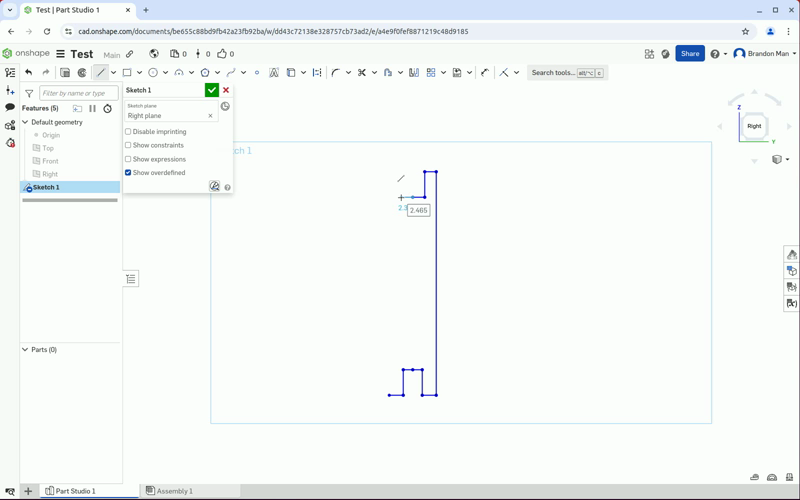
click(401, 197)
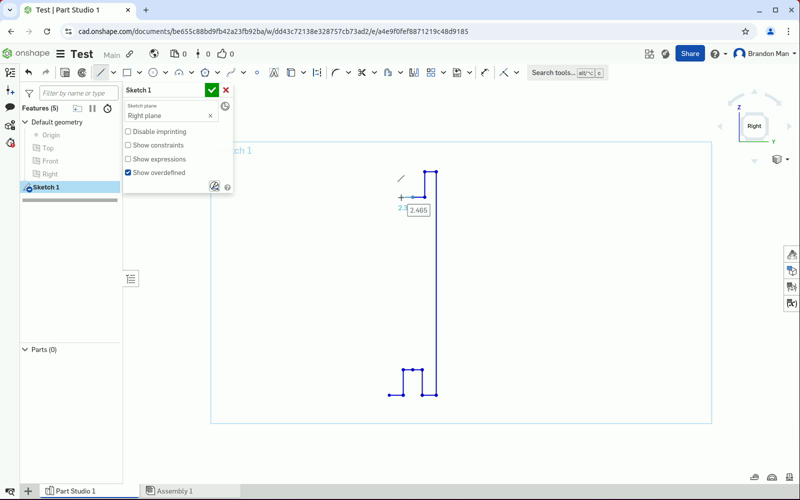
key_up(shift)
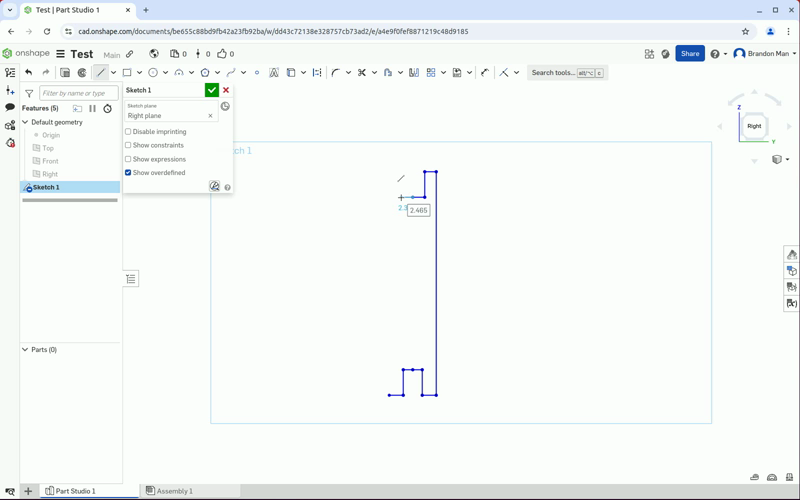
key_down(shift)
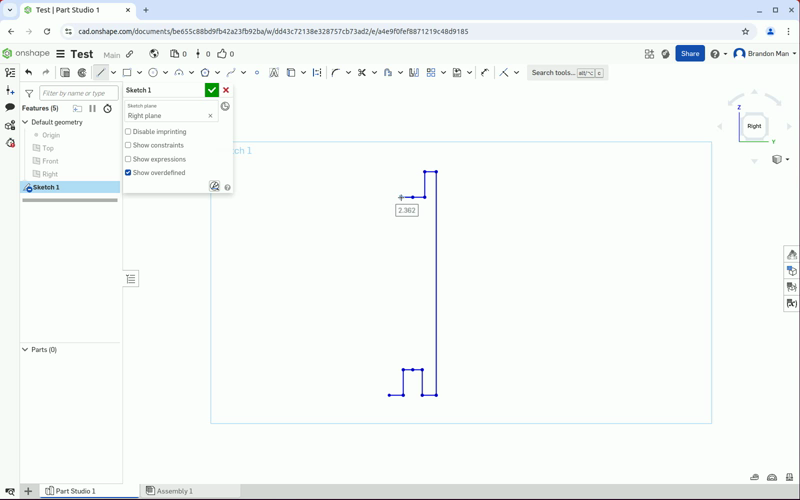
mouse_move(431, 197)
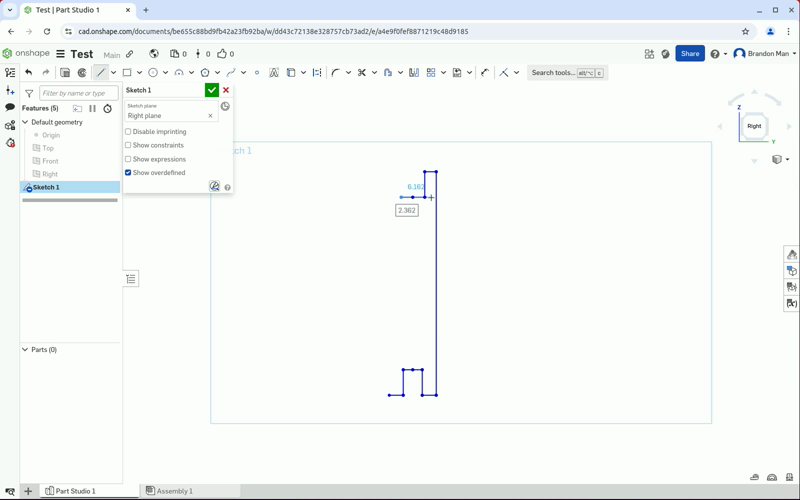
mouse_move(401, 171)
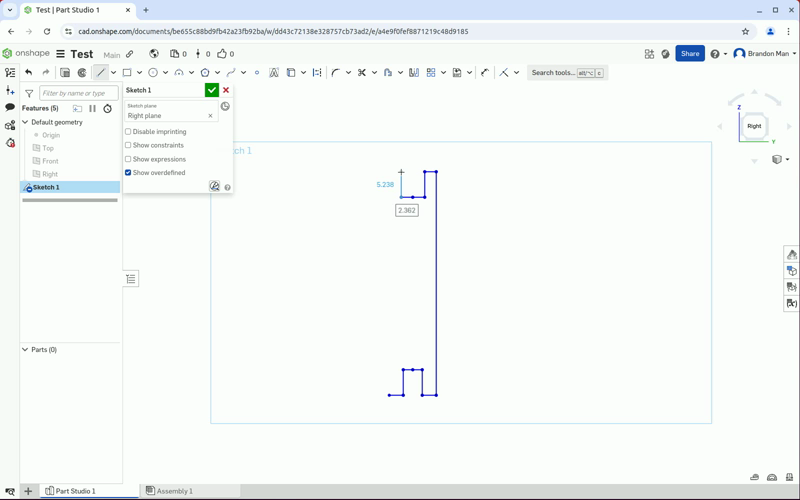
click(401, 171)
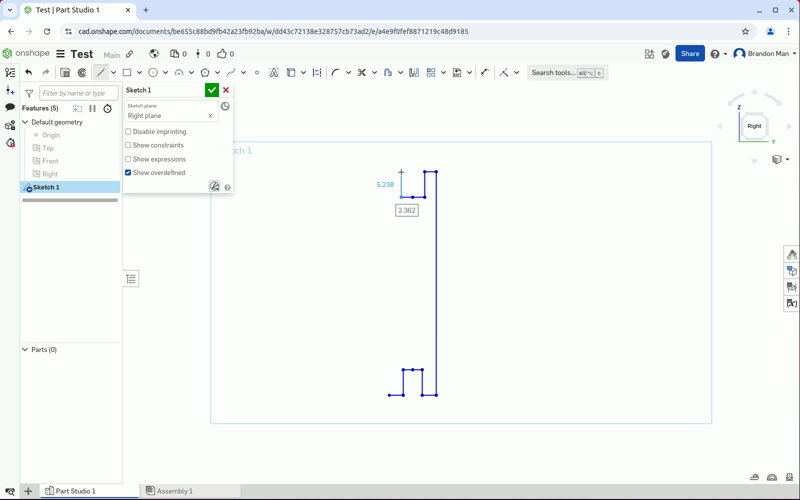
key_up(shift)
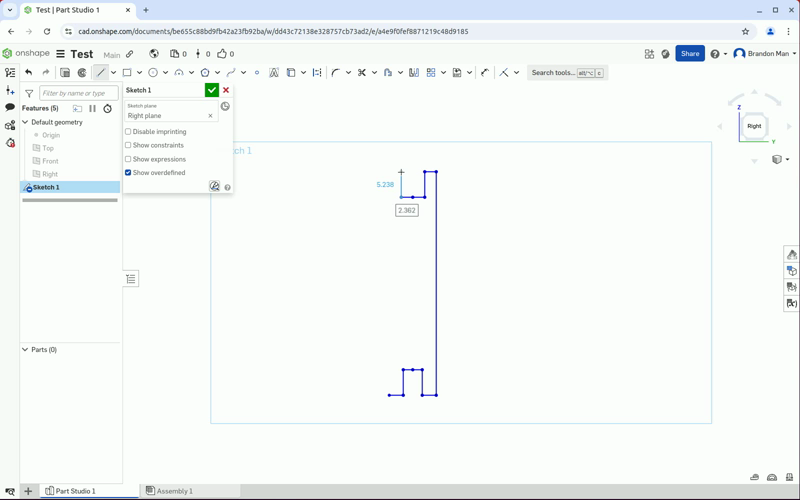
key_down(shift)
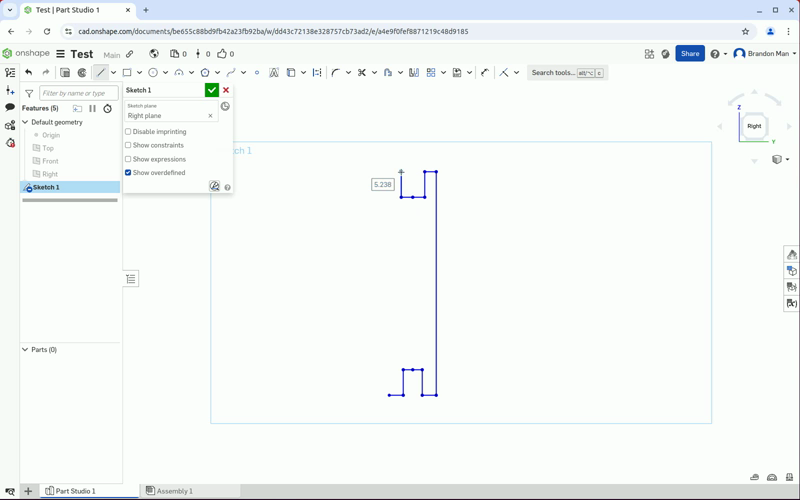
mouse_move(431, 171)
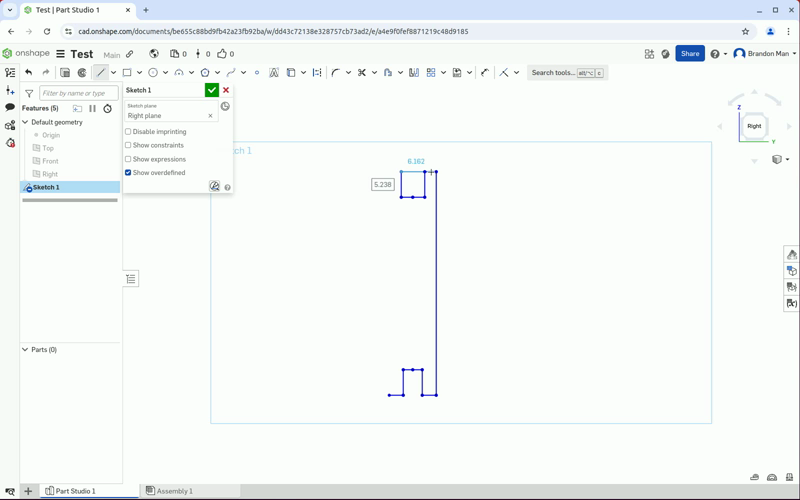
mouse_move(389, 171)
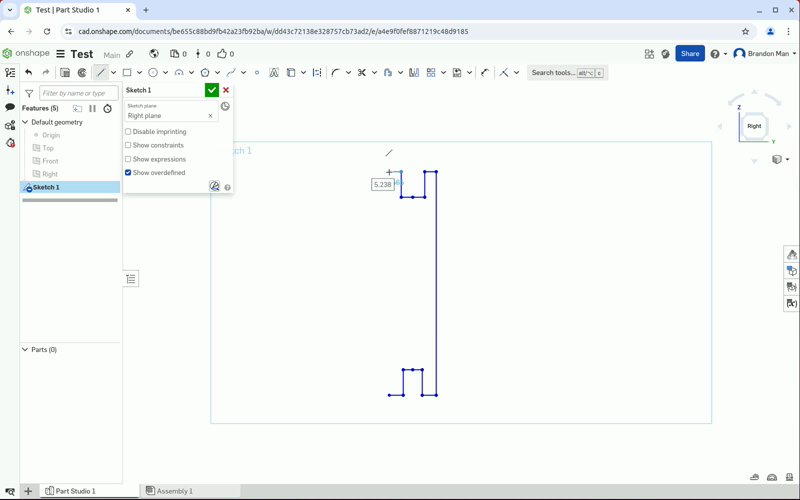
click(389, 171)
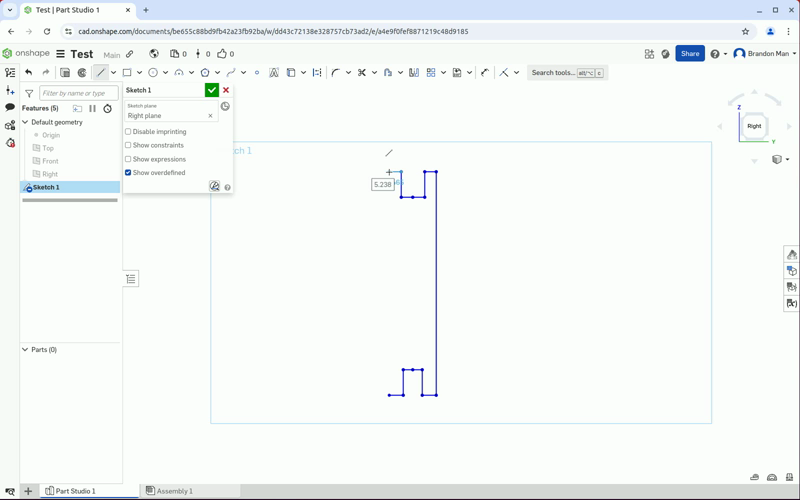
key_up(shift)
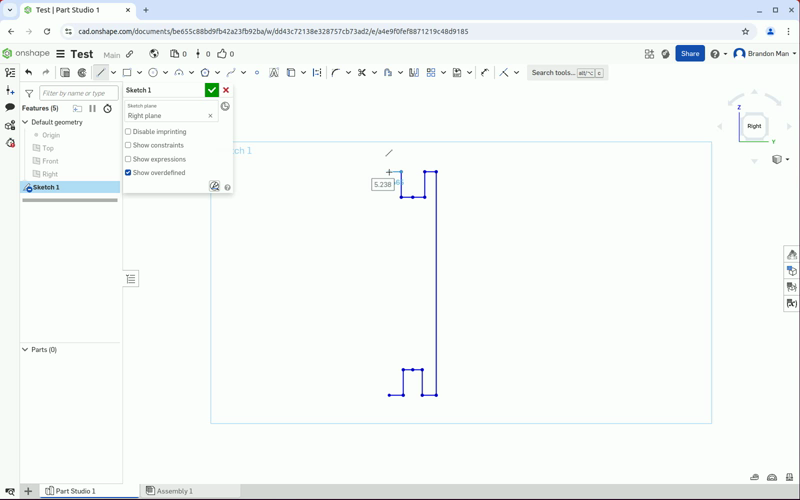
key_down(shift)
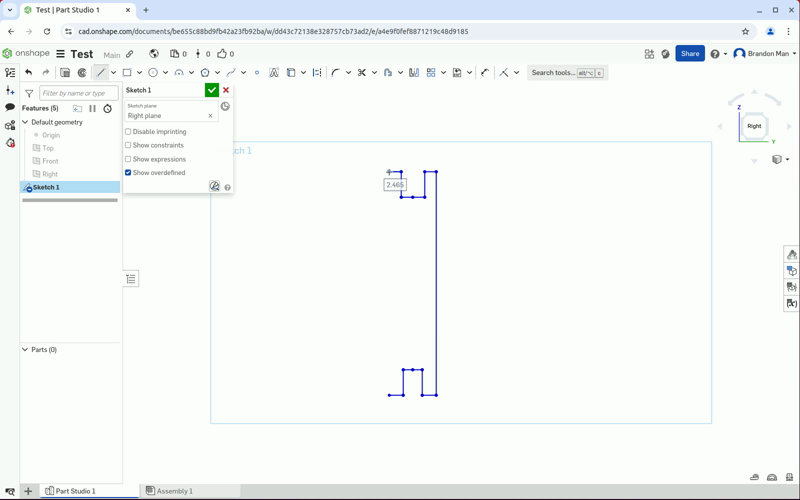
mouse_move(389, 395)
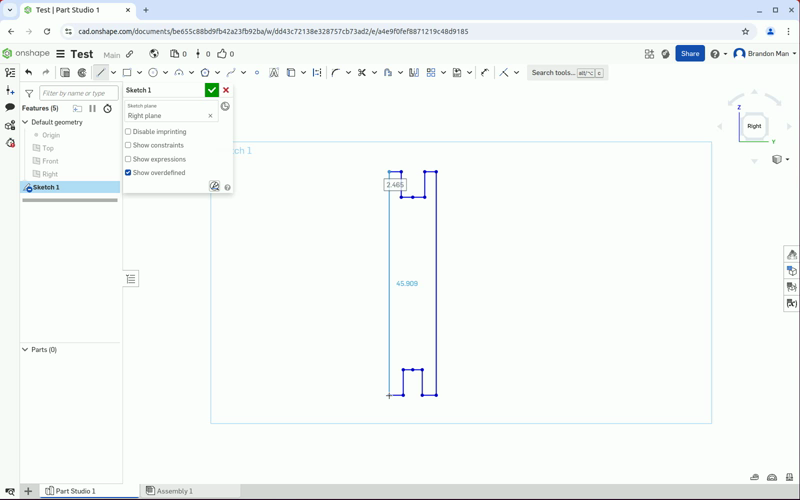
key_up(shift)
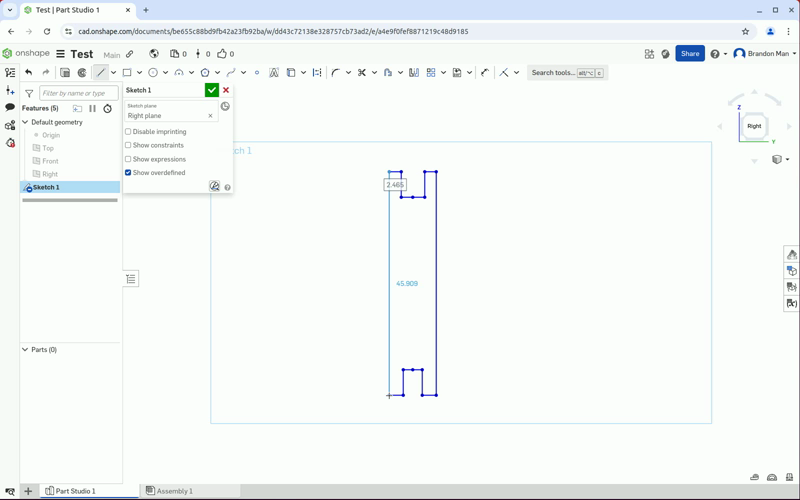
click(389, 395)
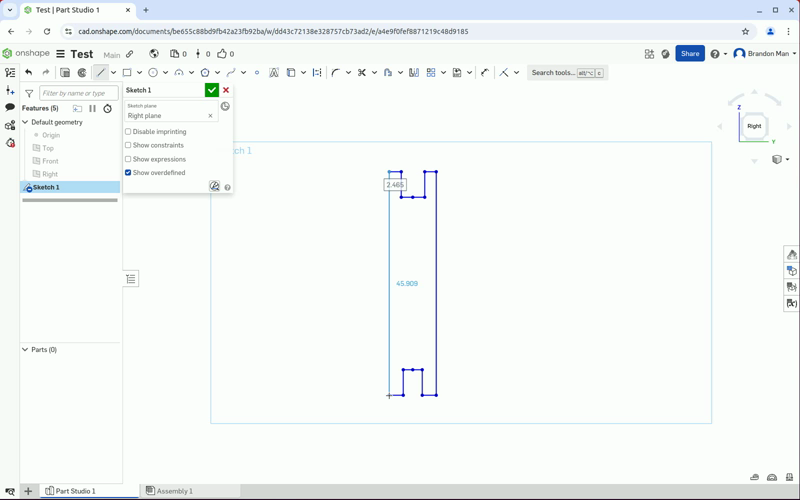
key(esc)
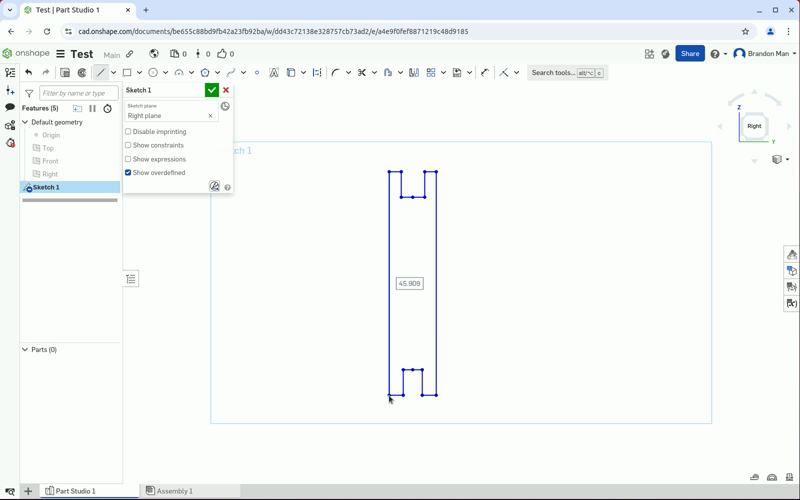
mouse_move(416, 277)
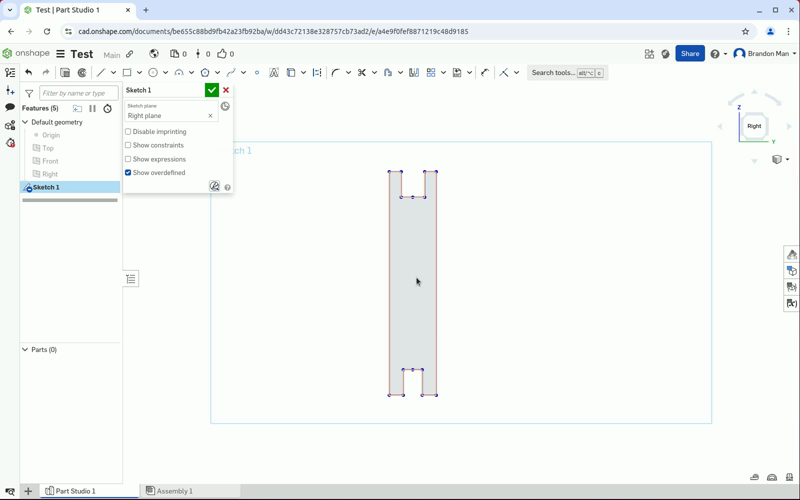
click(416, 277)
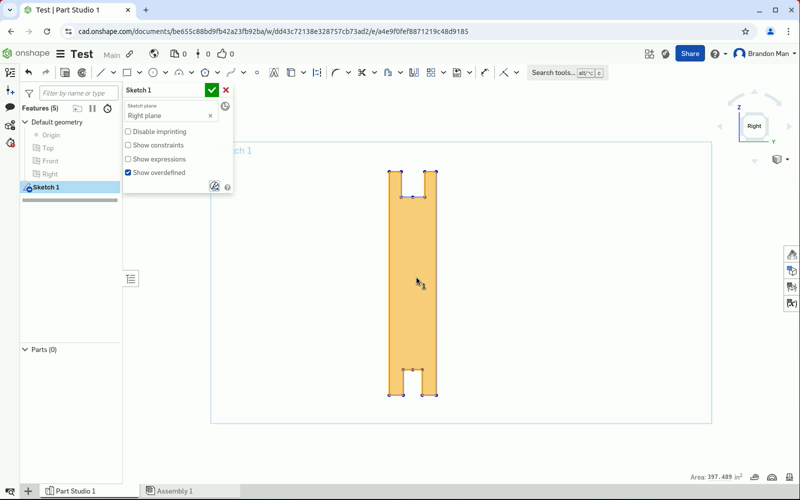
mouse_move(73, 352)
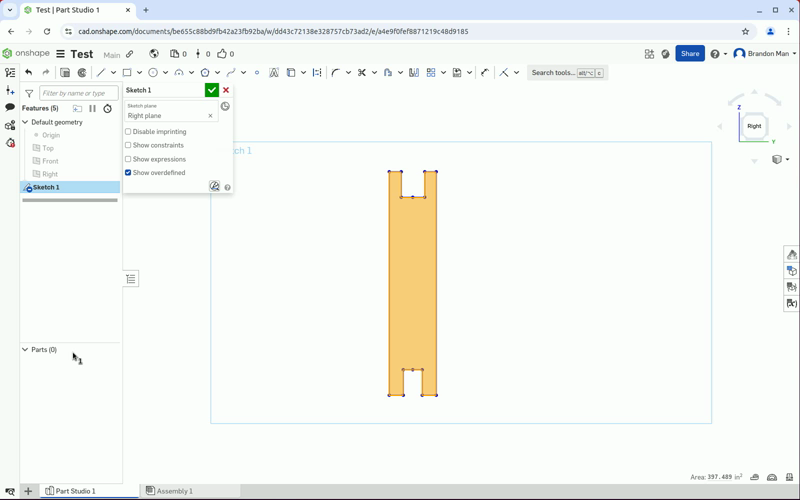
key(shift+y)
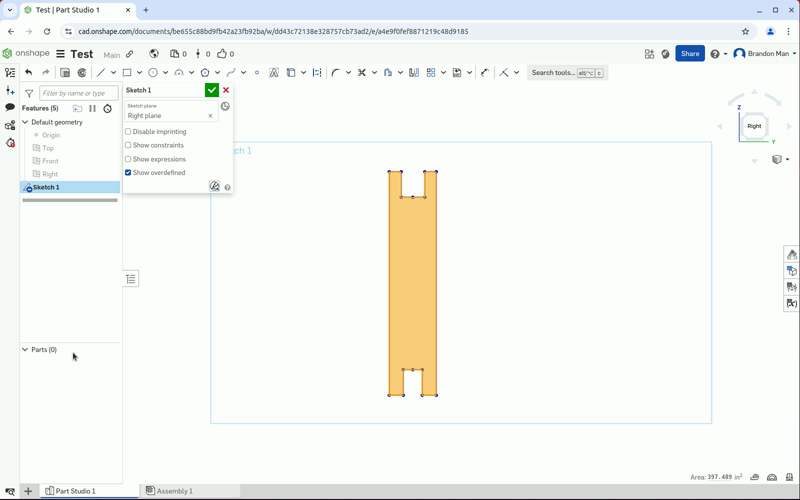
key(shift+e)
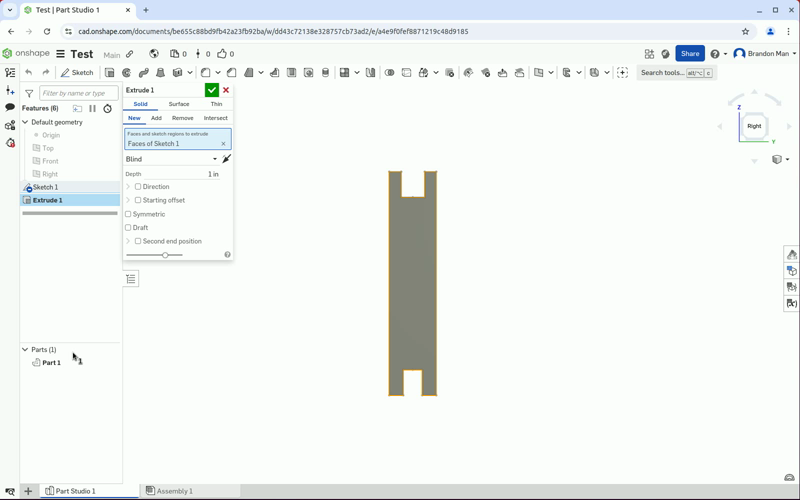
mouse_move(143, 106)
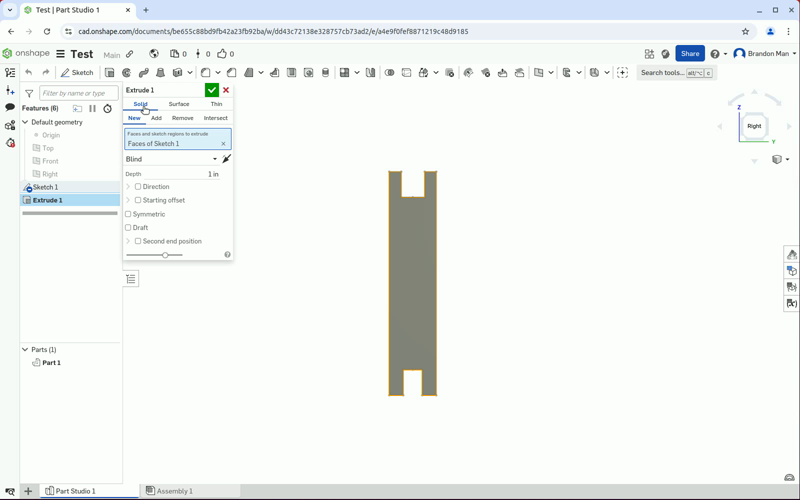
click(143, 106)
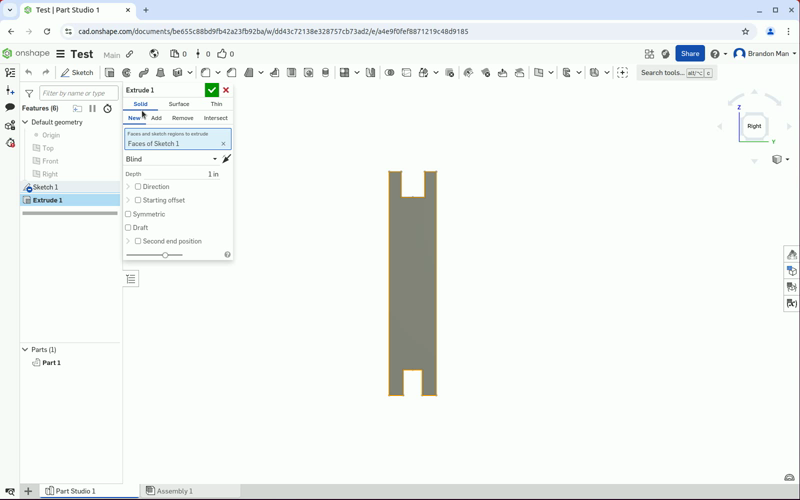
mouse_move(137, 120)
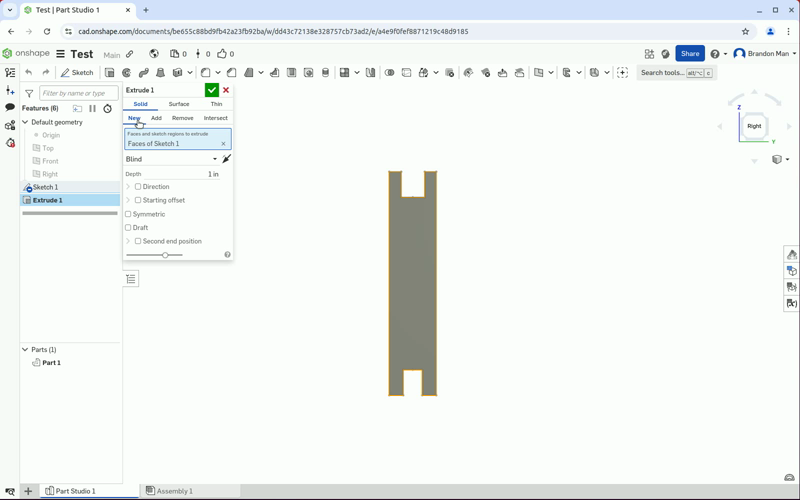
click(137, 120)
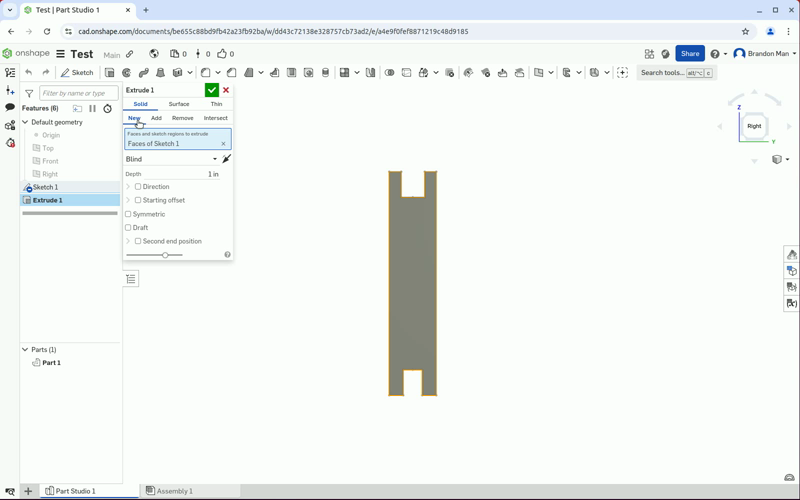
key(tab, 4)
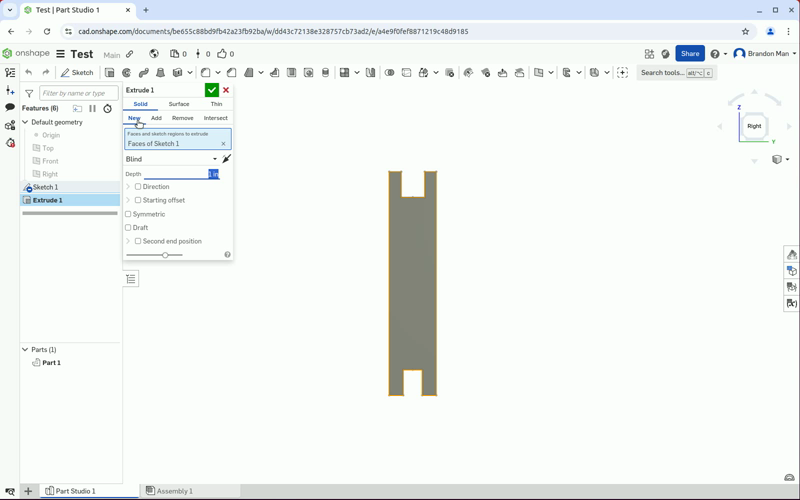
text(5.536)
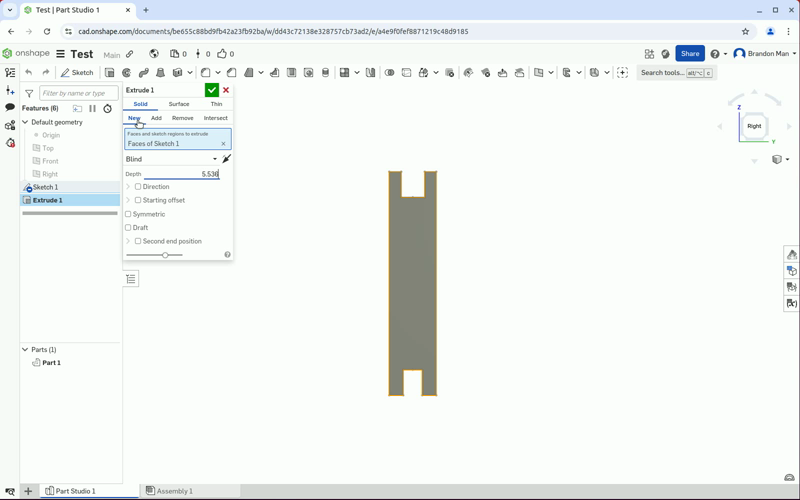
key(enter)
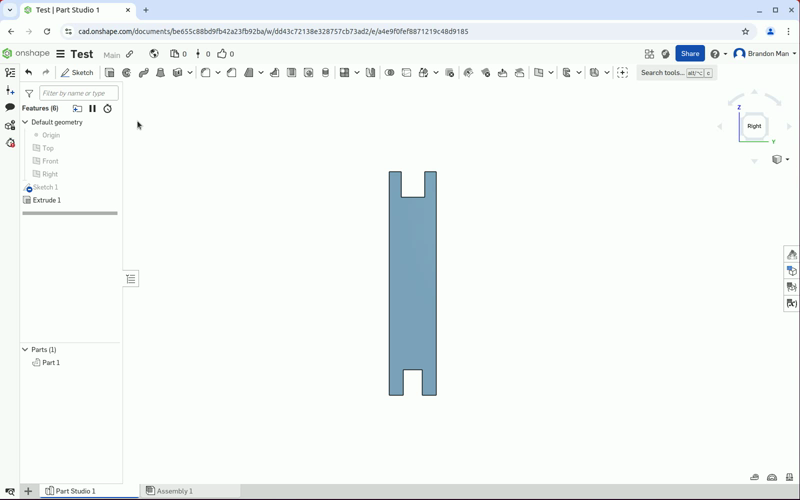
key(shift+h)
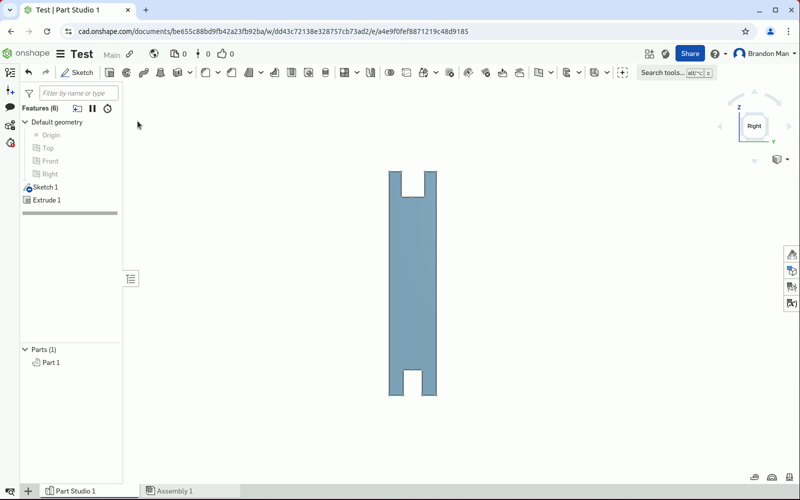
key(shift+h)
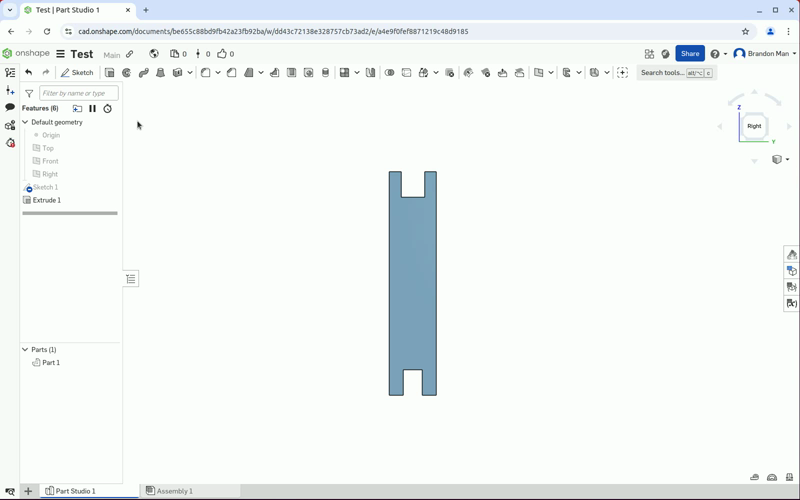
mouse_move(73, 189)
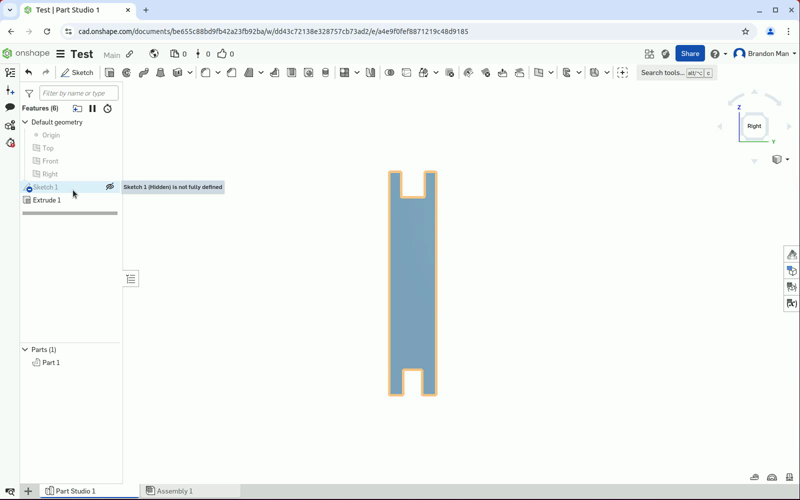
click(73, 189)
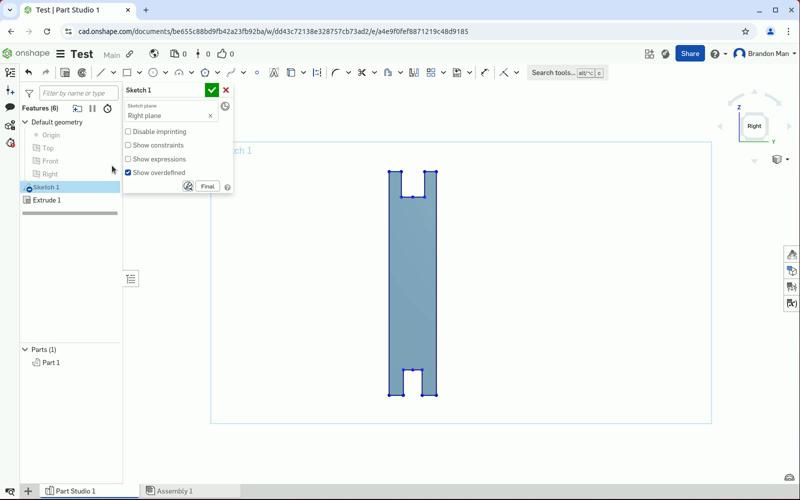
mouse_move(229, 92)
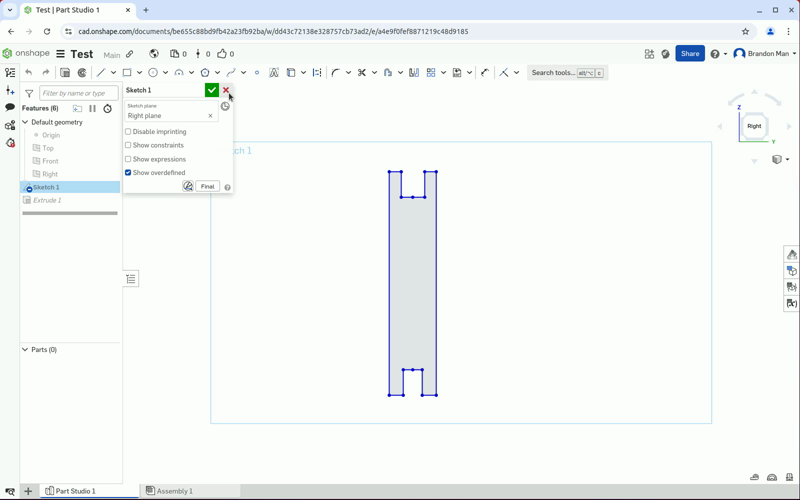
click(229, 92)
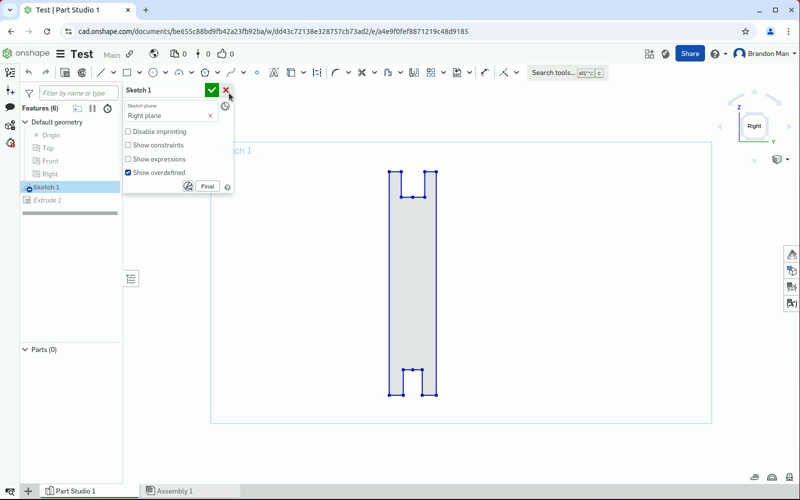
key(shift+s)
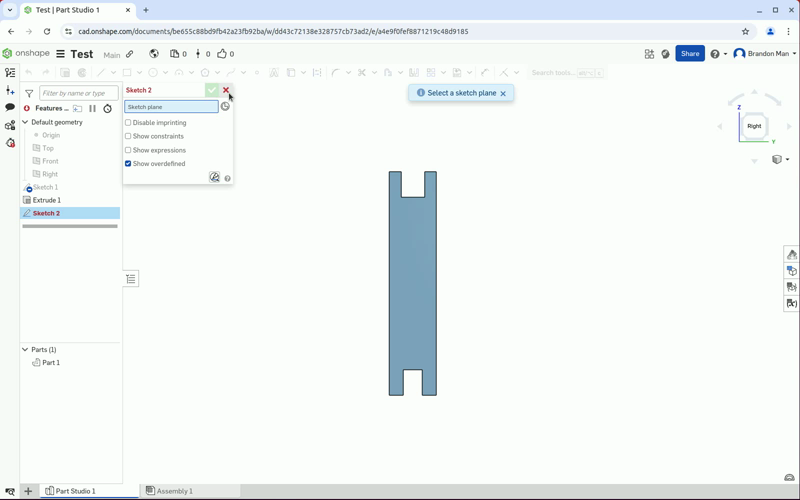
mouse_move(73, 176)
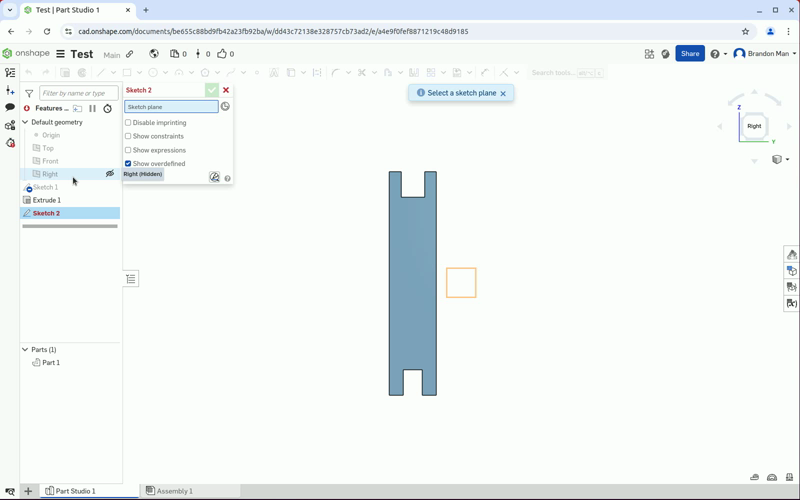
click(73, 176)
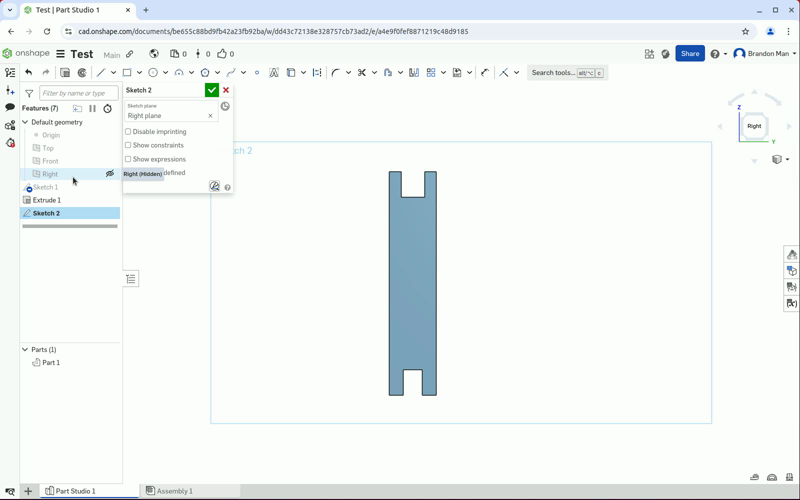
mouse_move(73, 352)
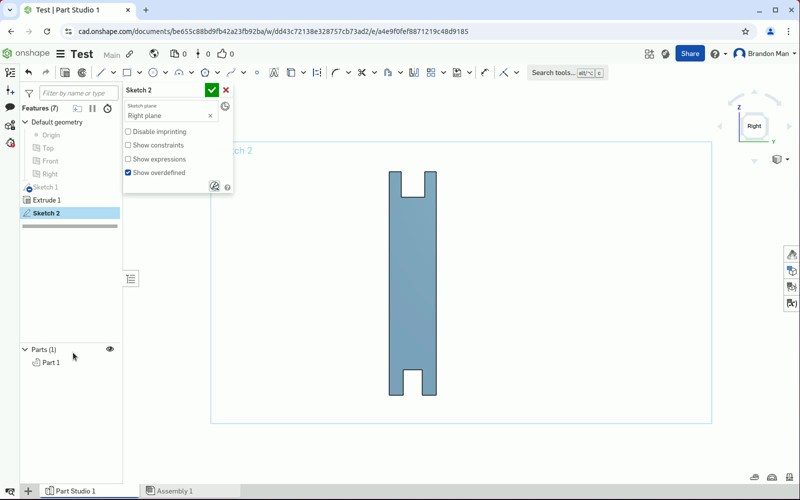
key(y)
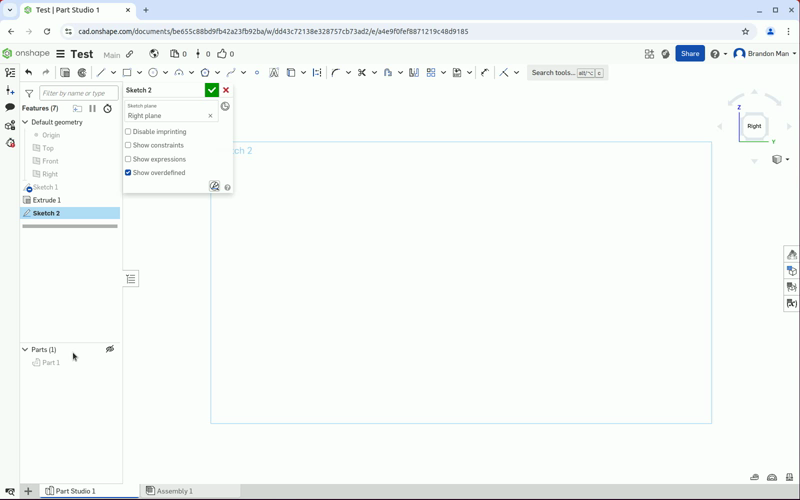
key(l)
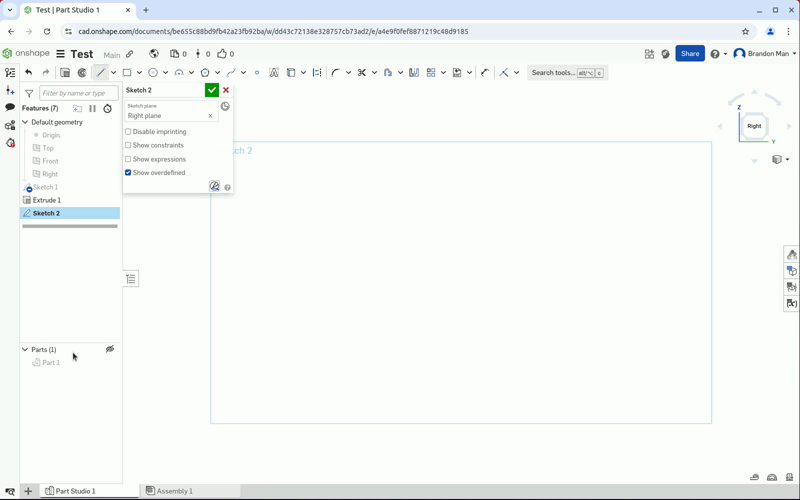
key_down(shift)
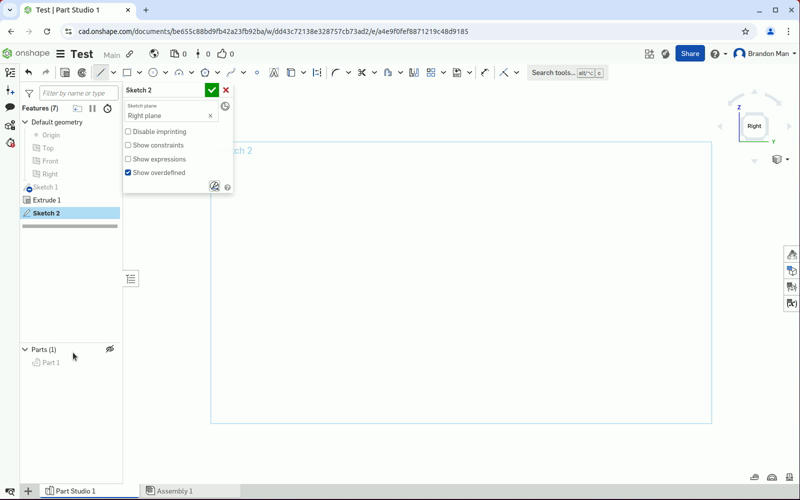
mouse_move(389, 395)
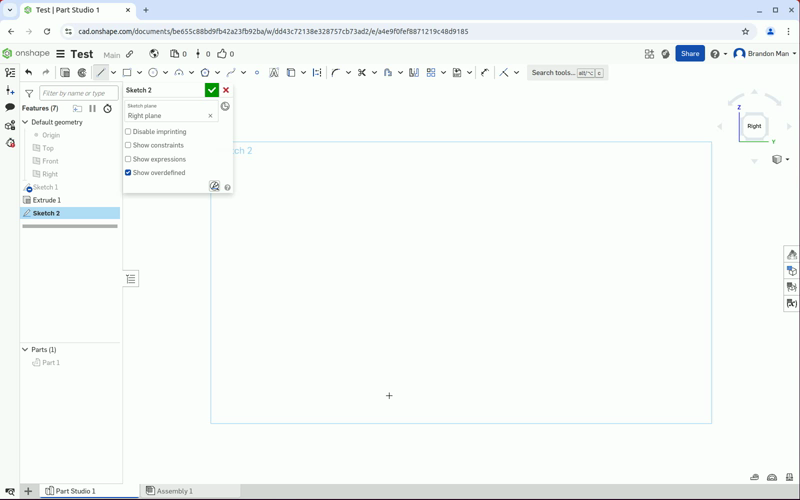
click(389, 395)
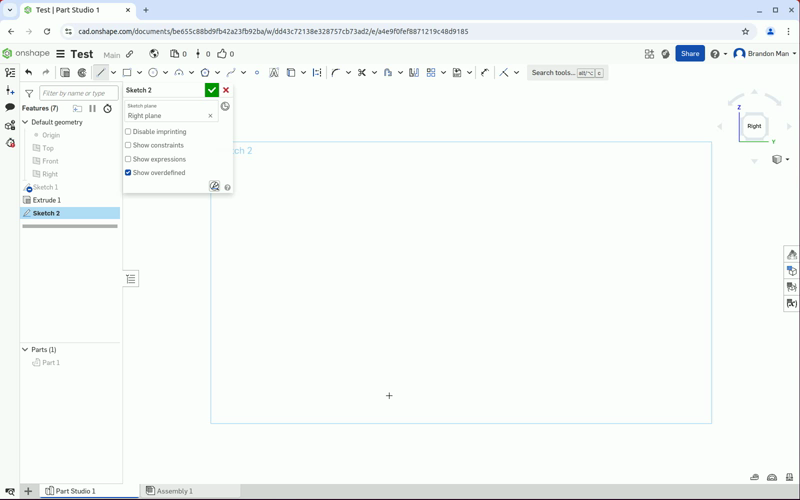
key_up(shift)
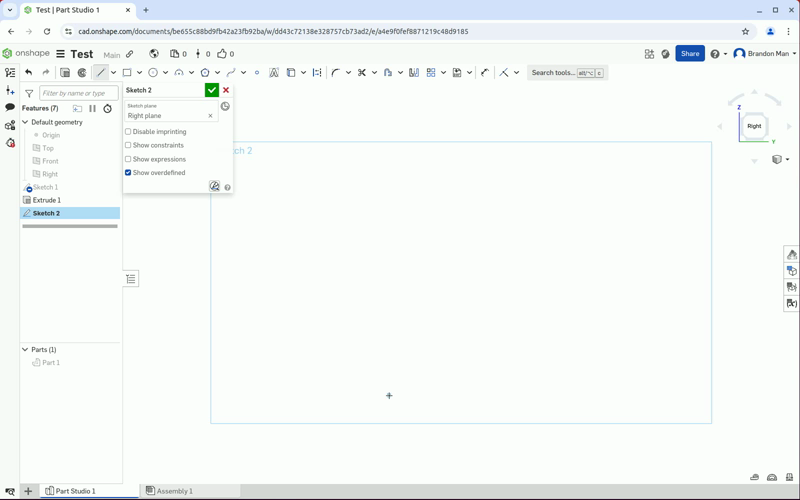
key_down(shift)
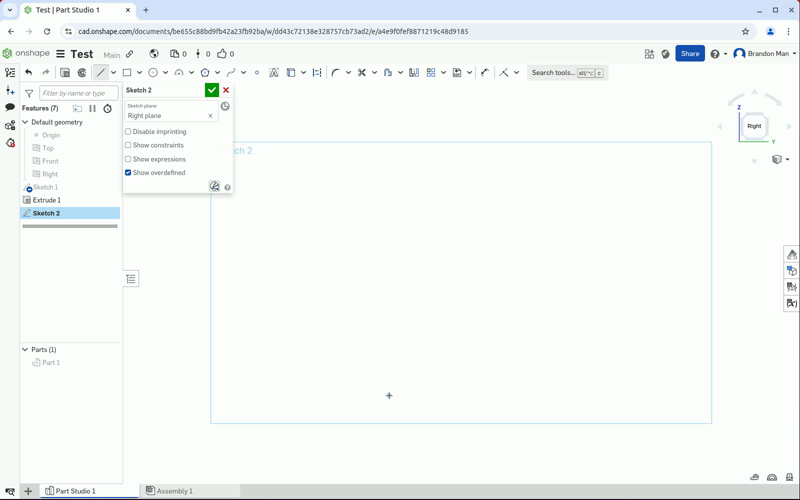
mouse_move(419, 395)
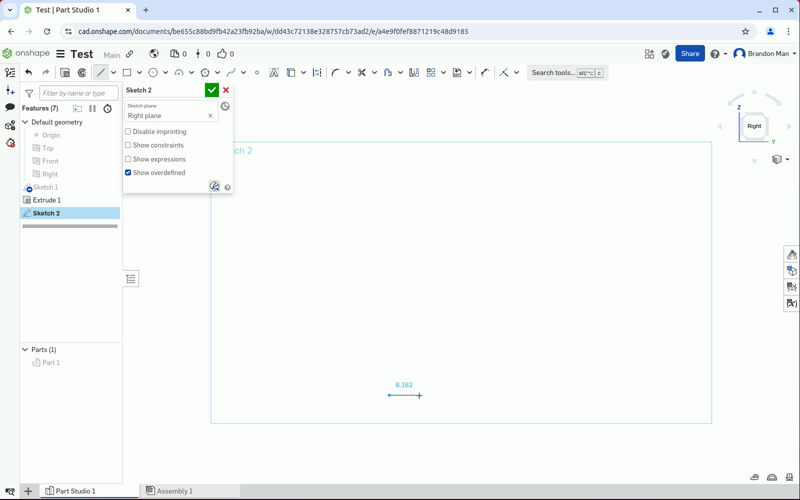
mouse_move(403, 395)
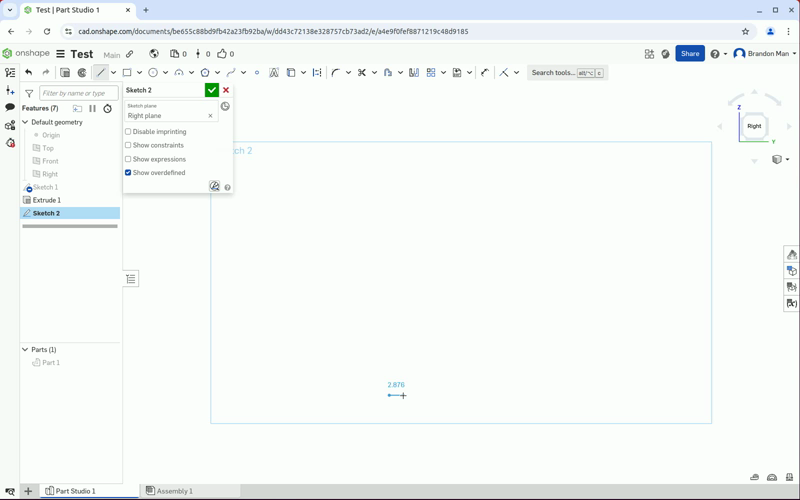
click(403, 395)
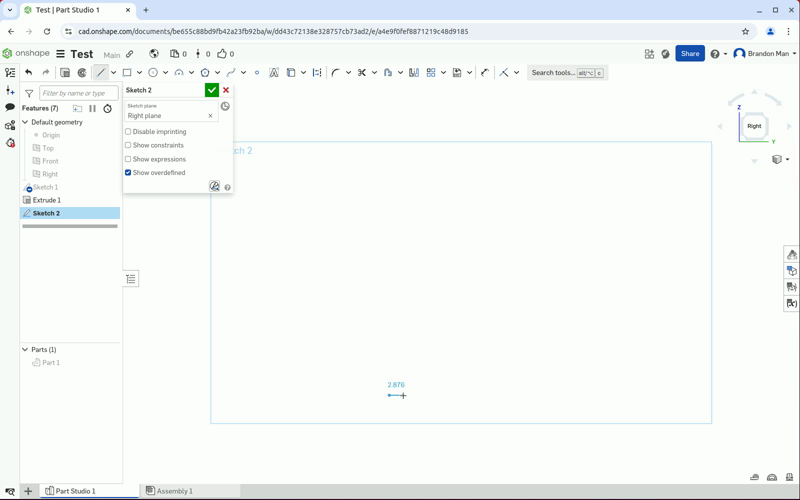
key_up(shift)
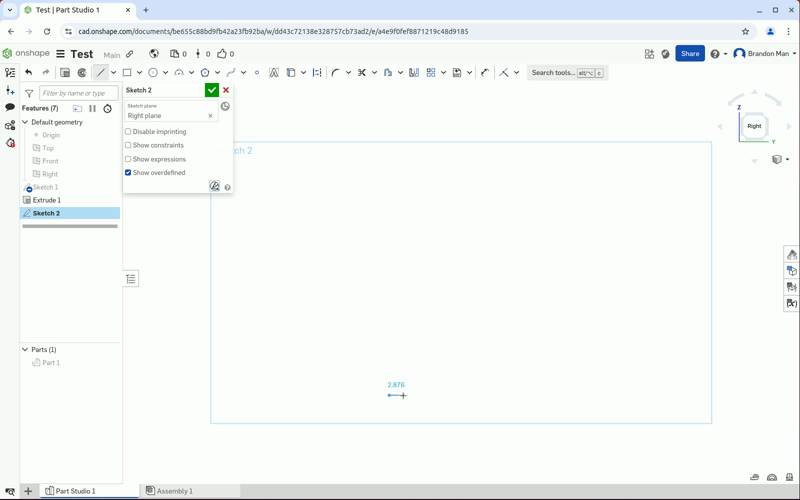
key_down(shift)
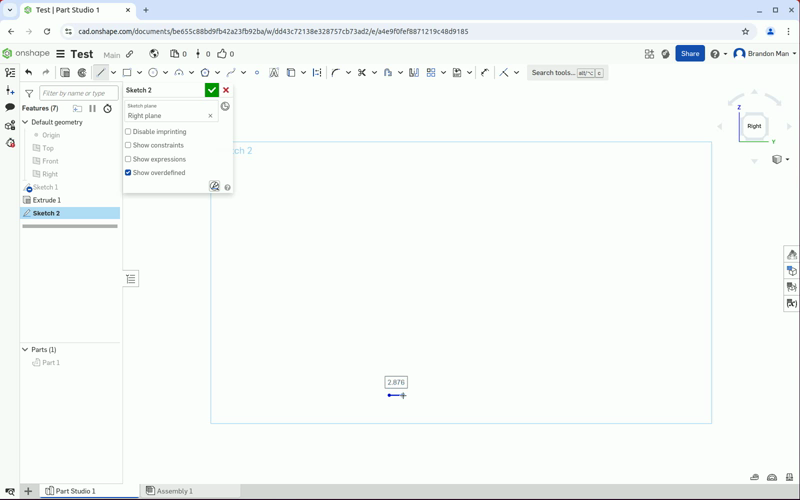
mouse_move(433, 395)
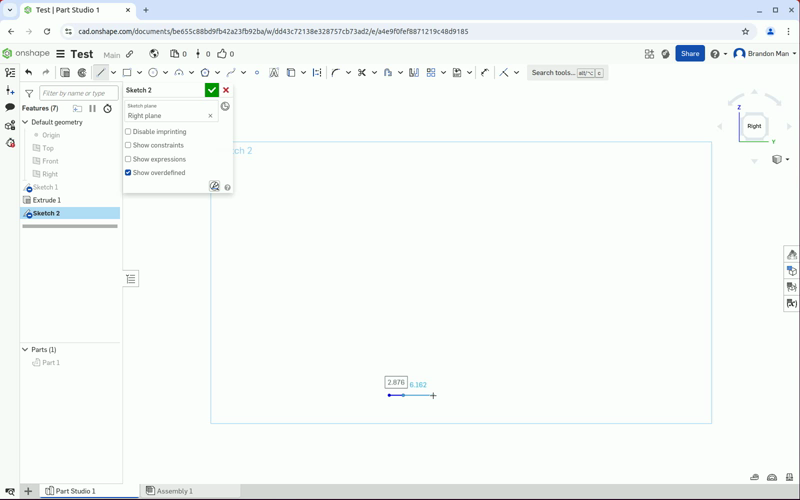
mouse_move(403, 369)
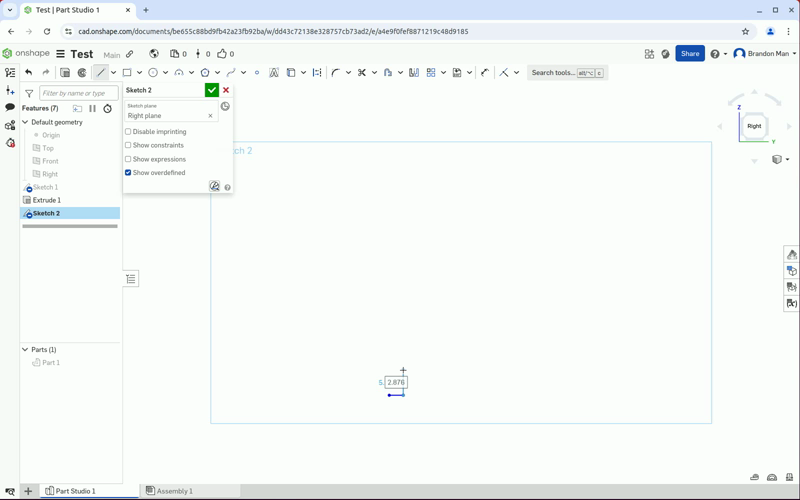
click(403, 369)
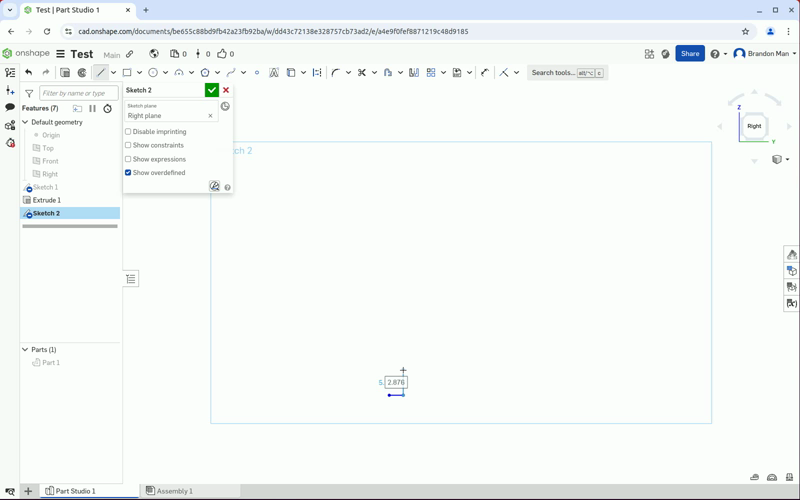
key_up(shift)
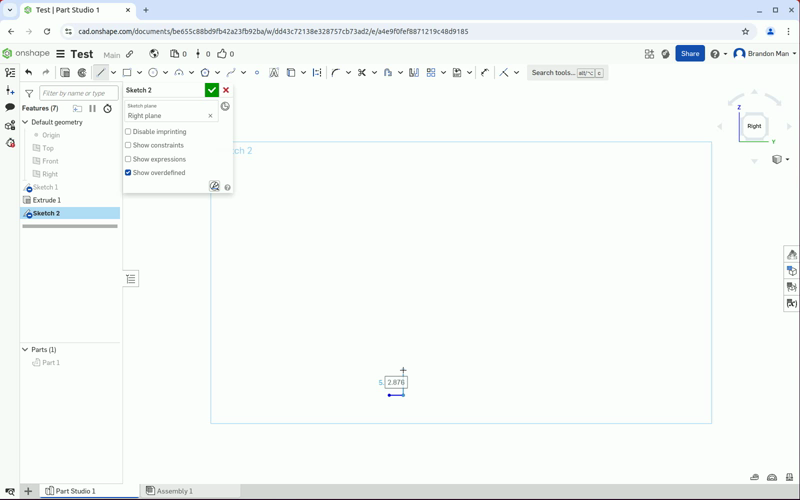
key_down(shift)
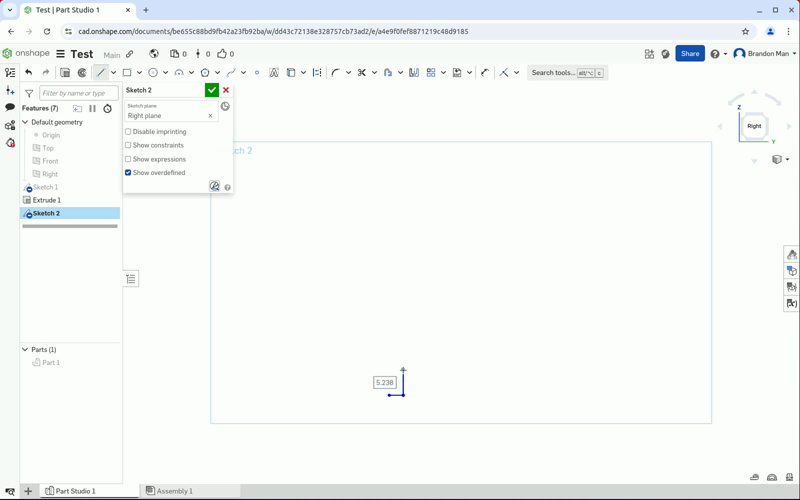
mouse_move(433, 369)
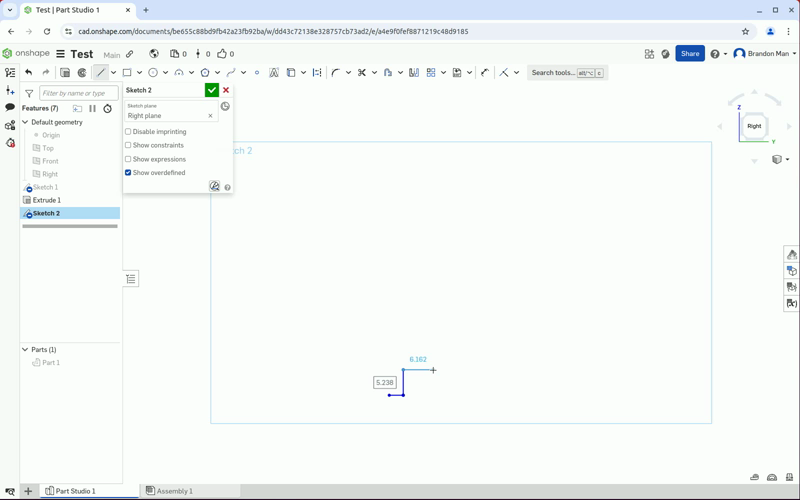
mouse_move(412, 369)
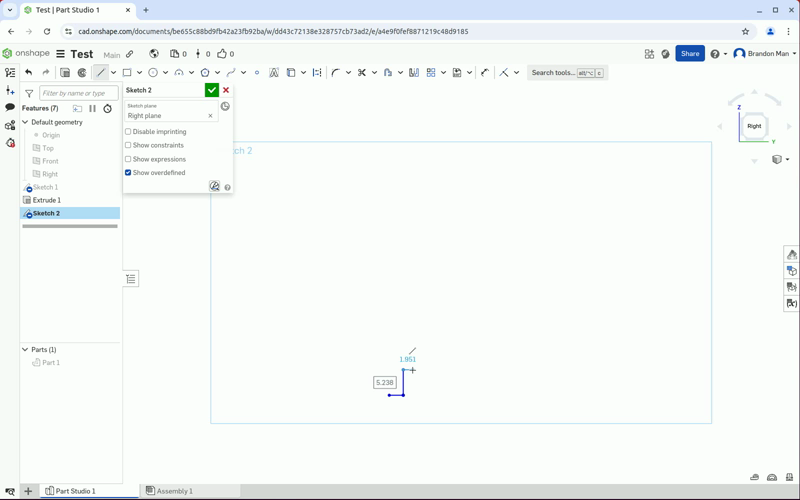
click(412, 369)
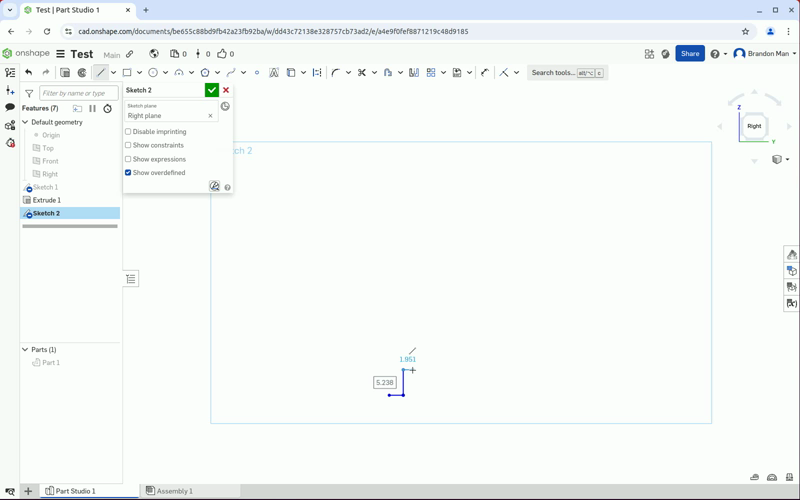
key_up(shift)
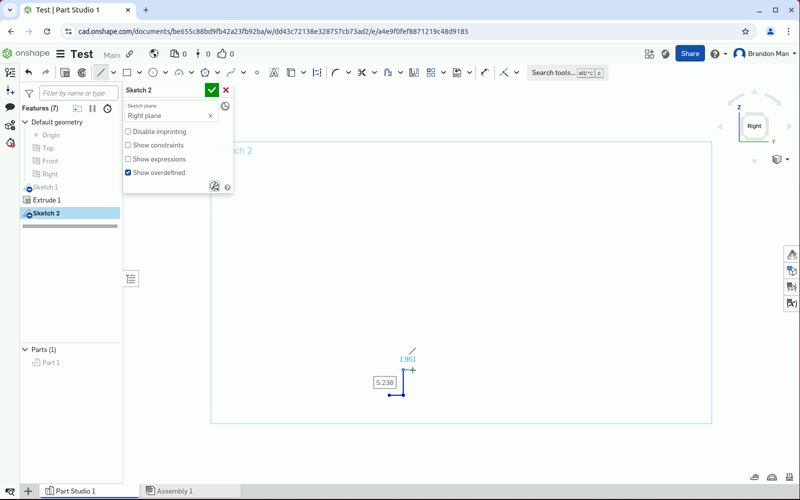
key_down(shift)
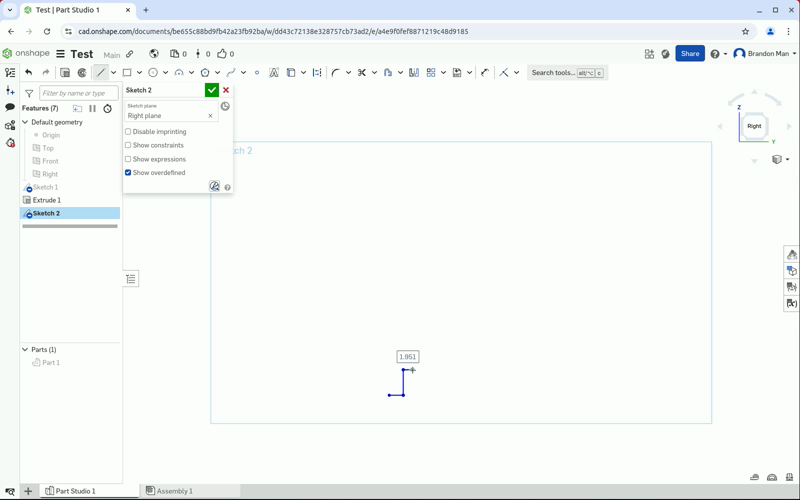
mouse_move(442, 369)
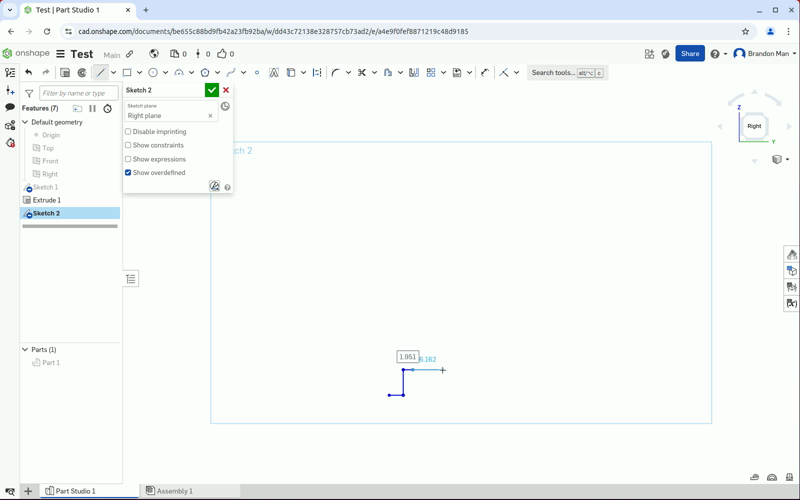
mouse_move(422, 369)
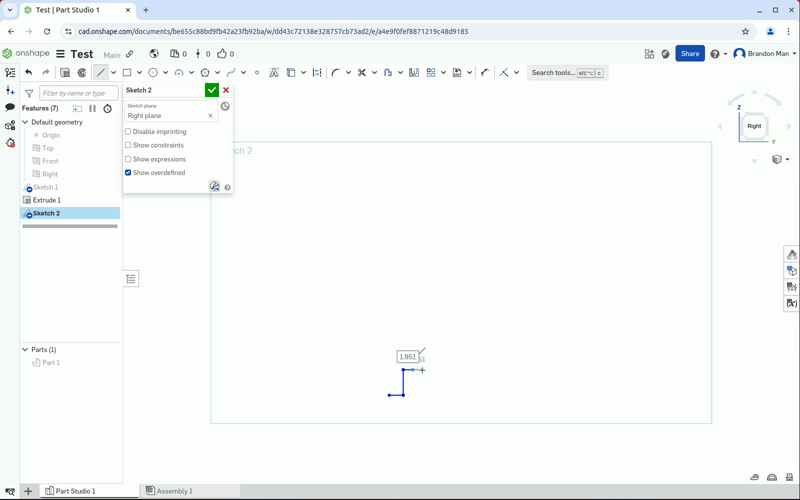
click(422, 369)
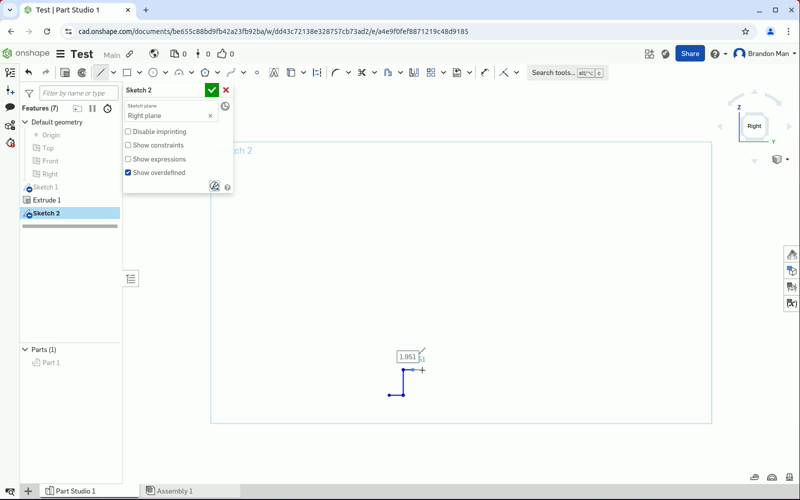
key_up(shift)
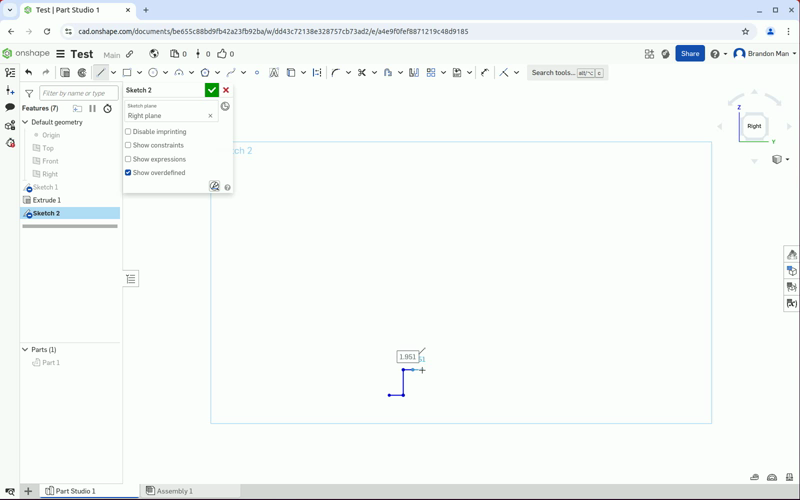
key_down(shift)
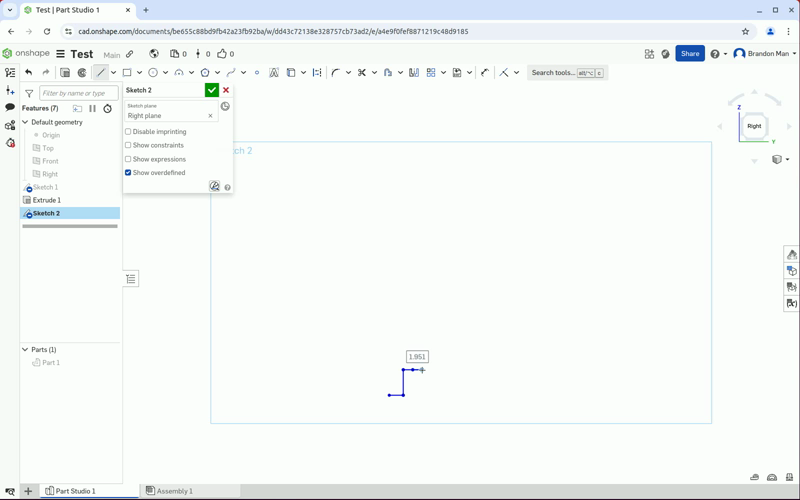
mouse_move(452, 369)
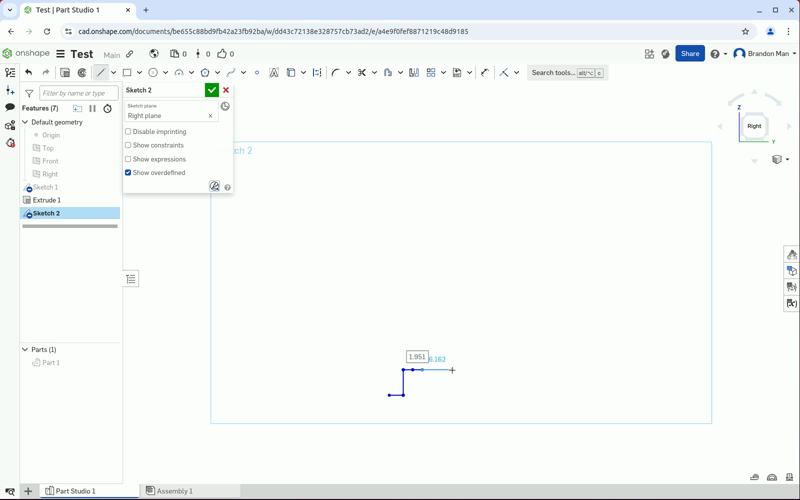
mouse_move(422, 395)
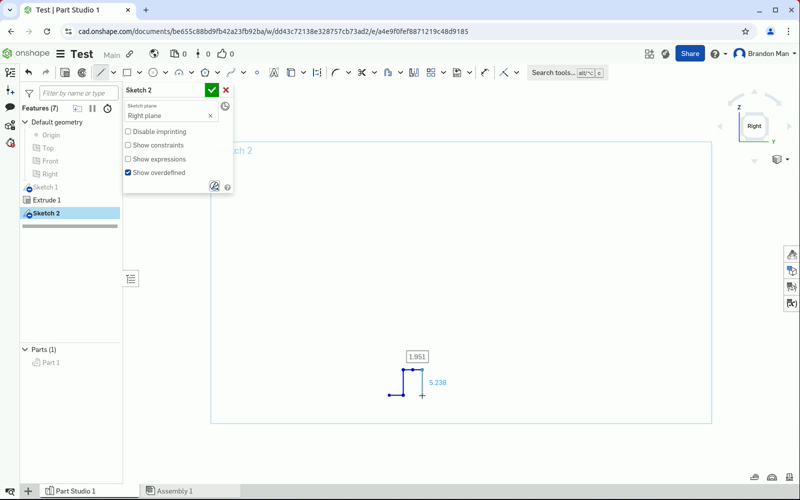
click(422, 395)
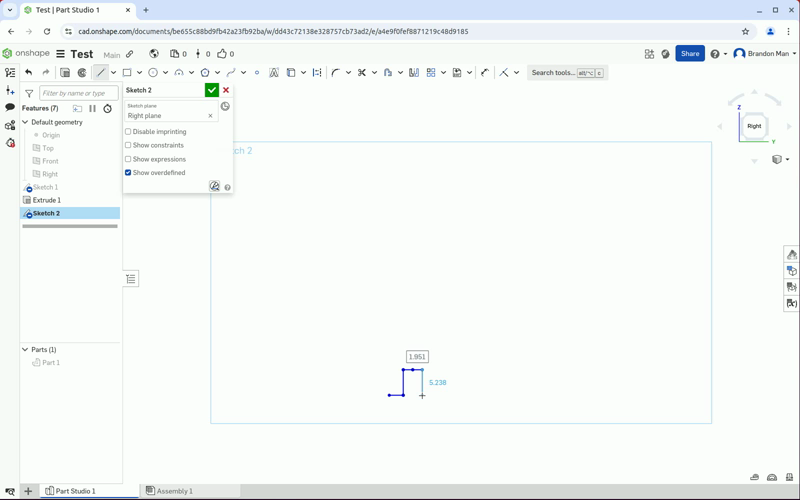
key_up(shift)
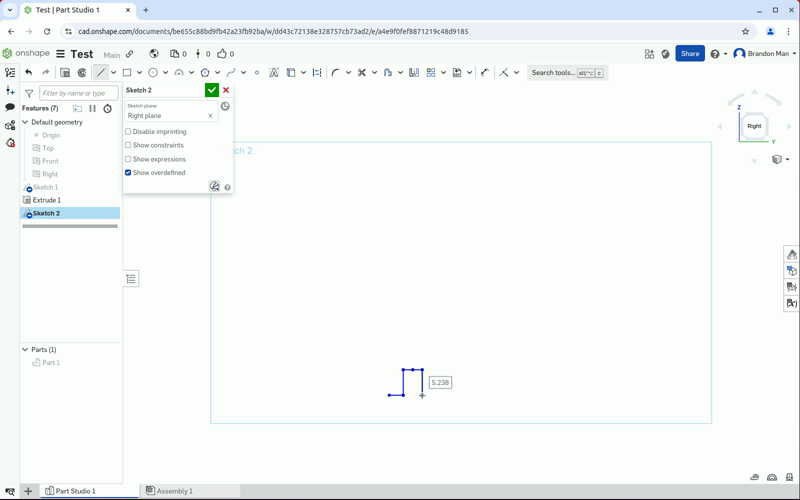
key_down(shift)
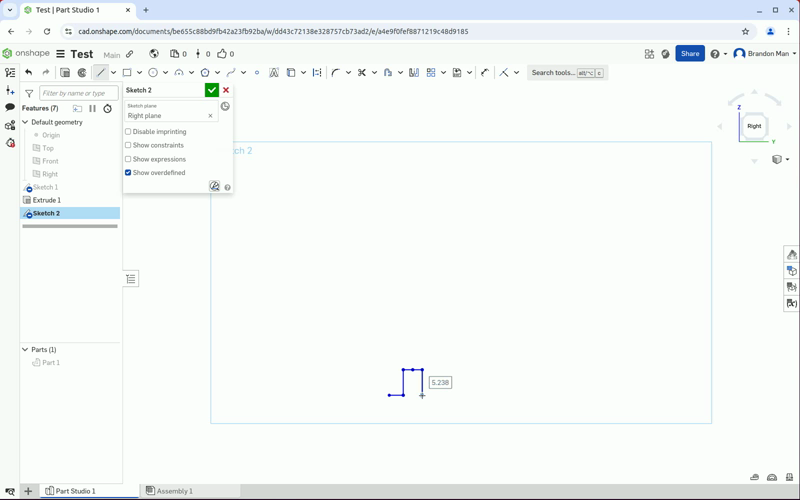
mouse_move(452, 395)
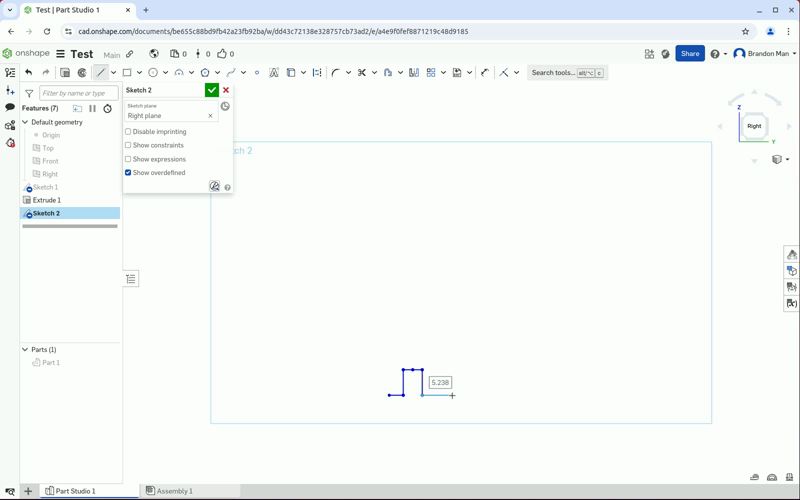
mouse_move(436, 395)
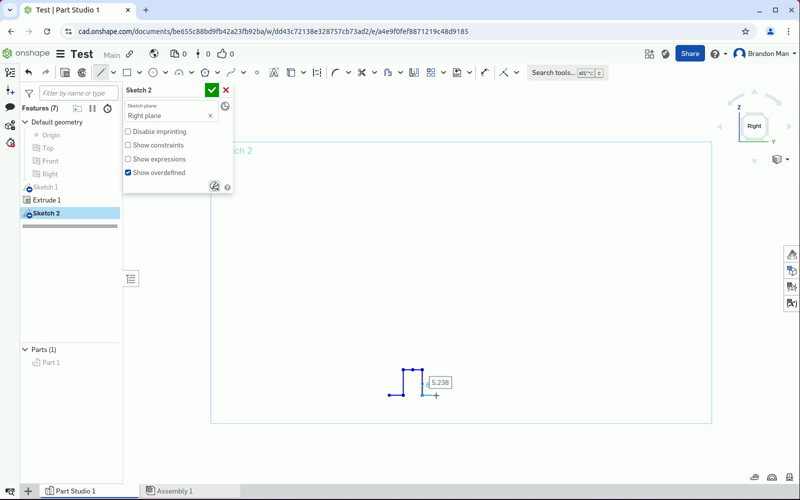
click(436, 395)
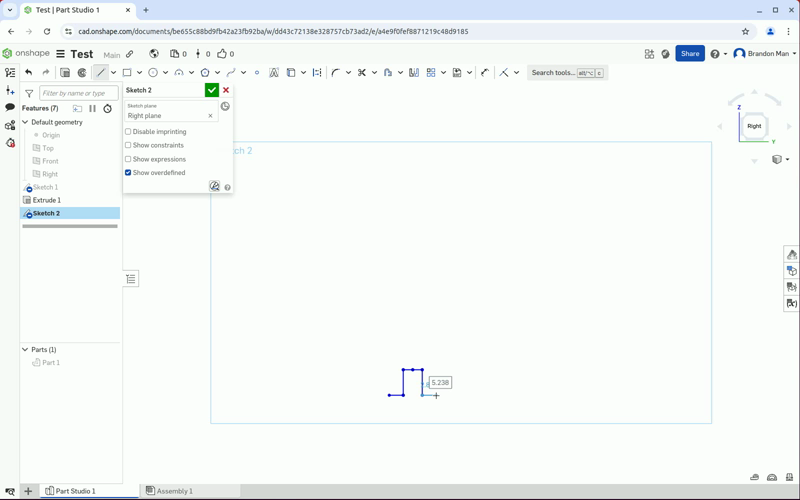
key_up(shift)
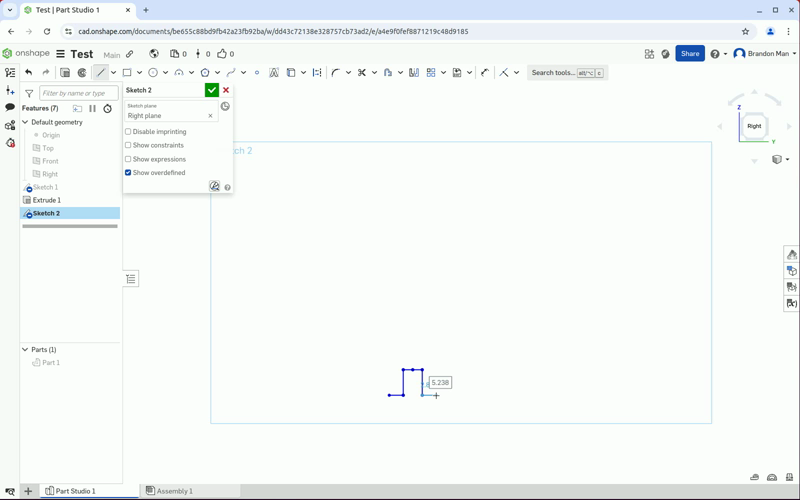
key_down(shift)
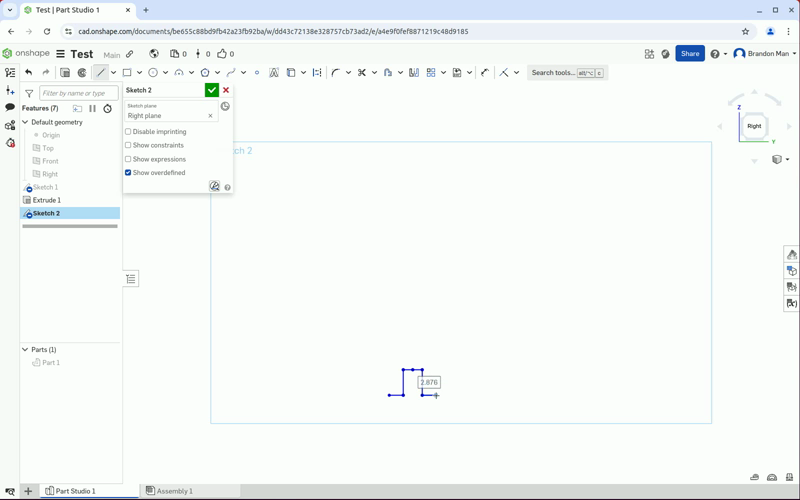
mouse_move(436, 171)
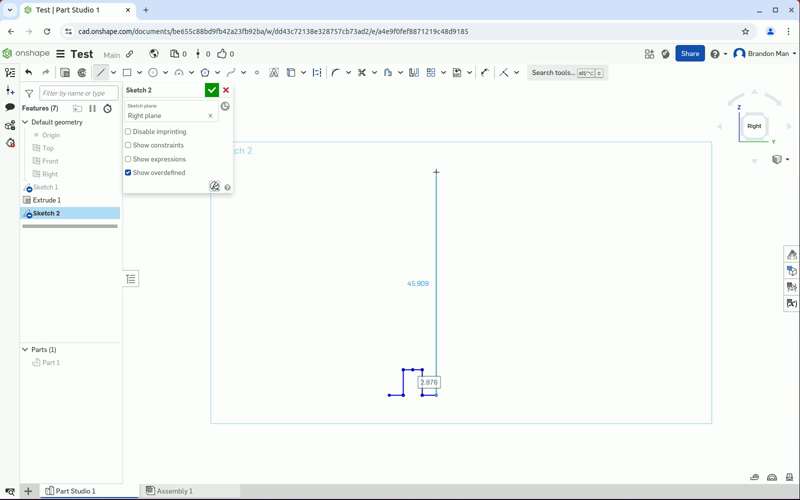
click(436, 171)
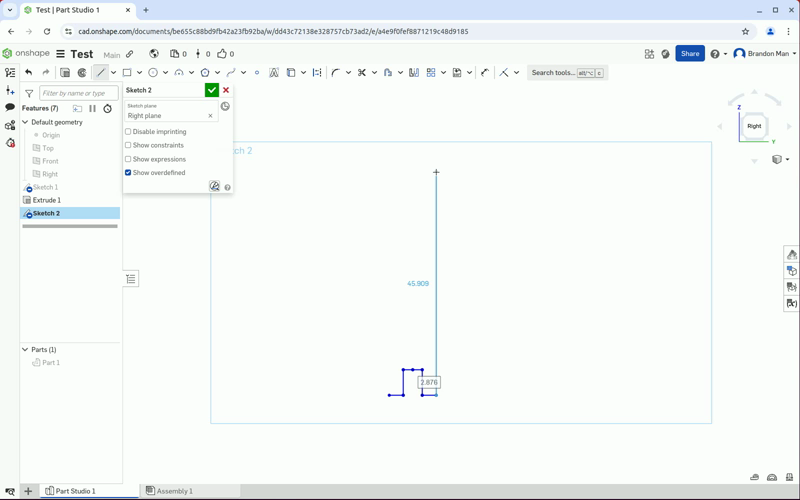
key_up(shift)
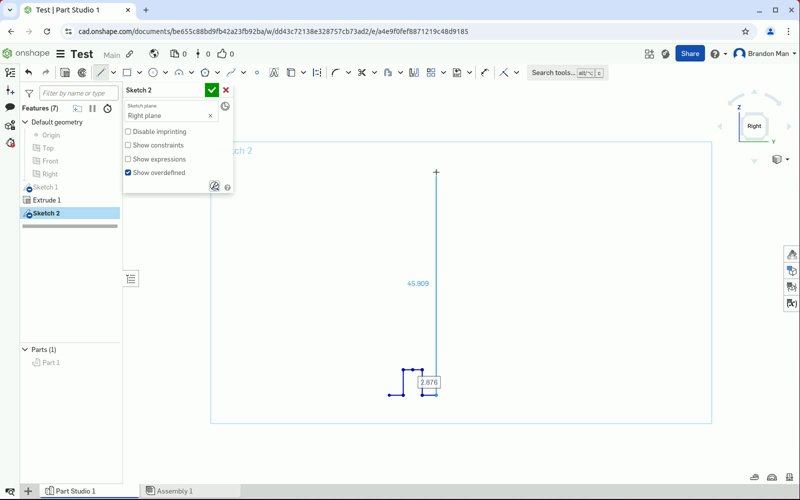
key_down(shift)
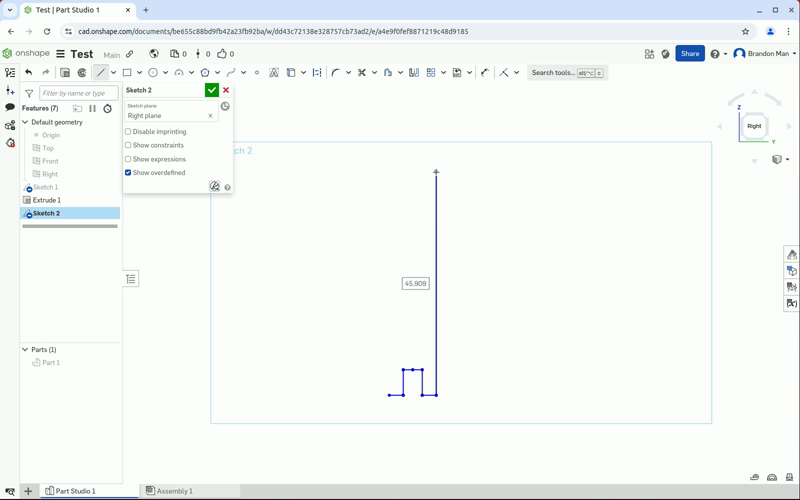
mouse_move(466, 171)
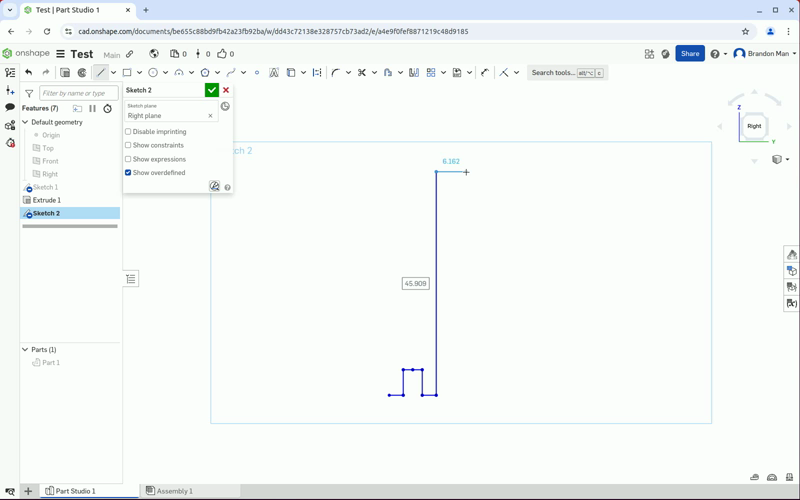
mouse_move(424, 171)
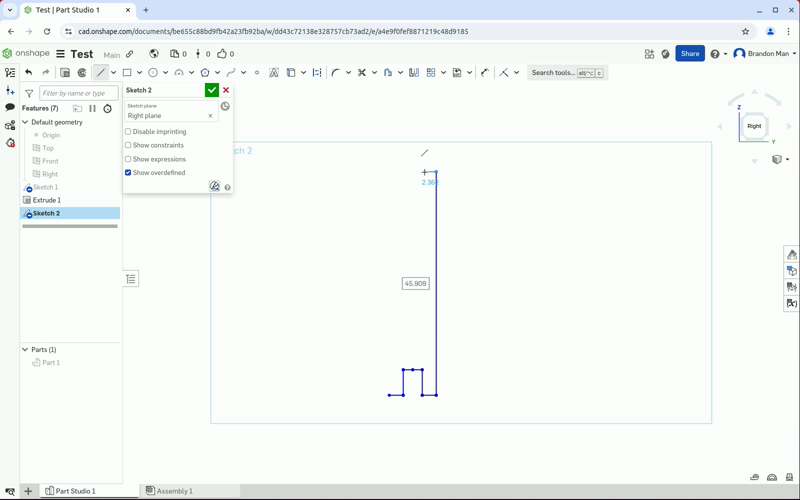
click(424, 171)
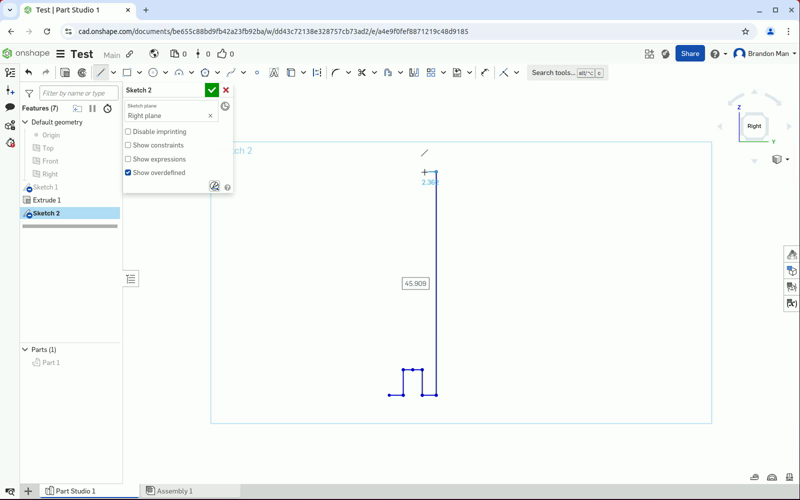
key_up(shift)
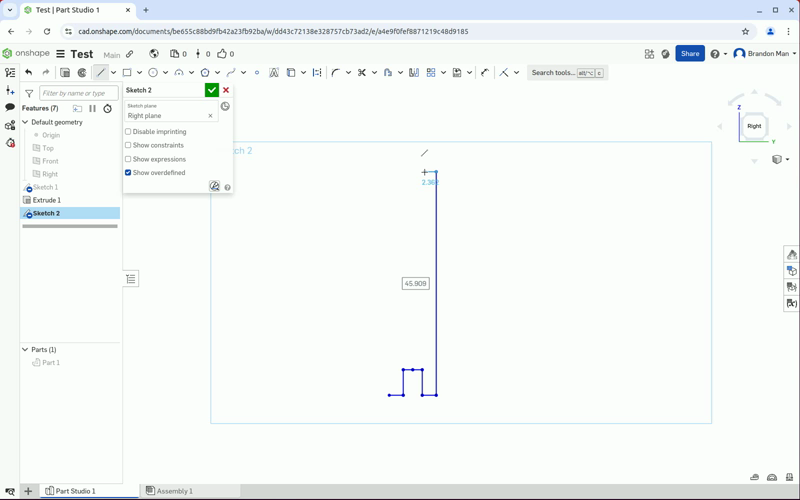
key_down(shift)
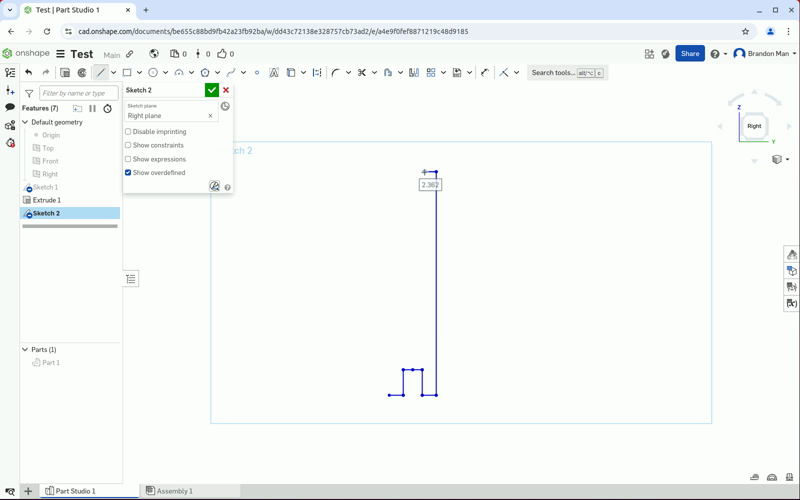
mouse_move(454, 171)
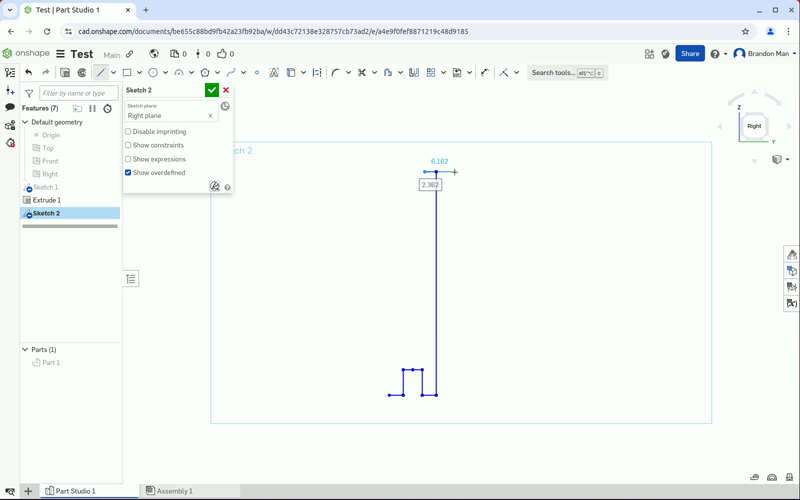
mouse_move(424, 197)
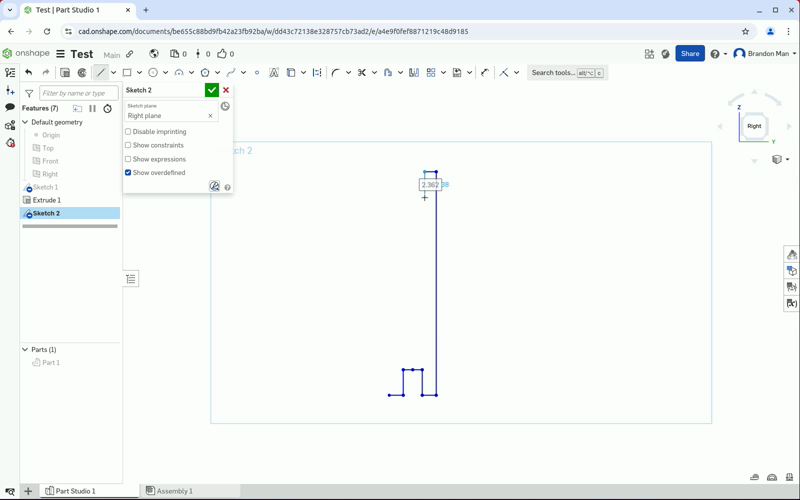
click(424, 197)
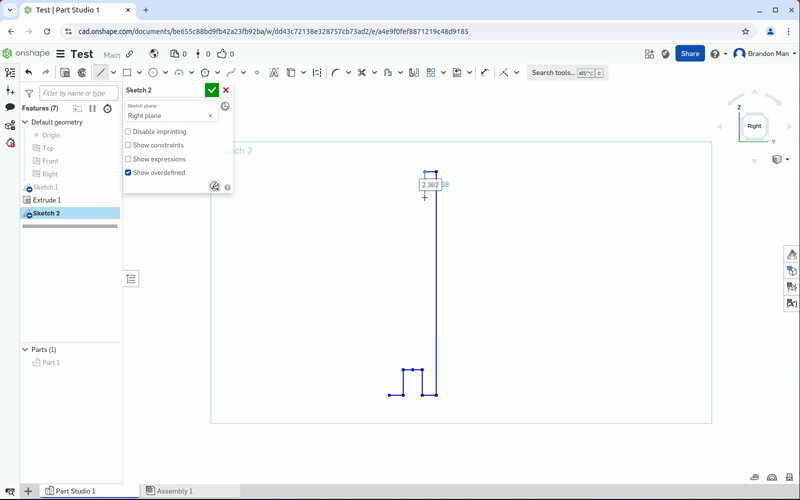
key_up(shift)
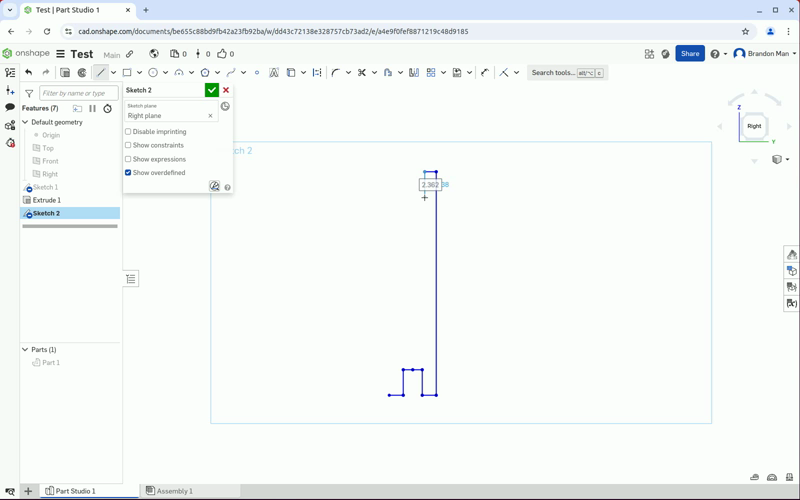
key_down(shift)
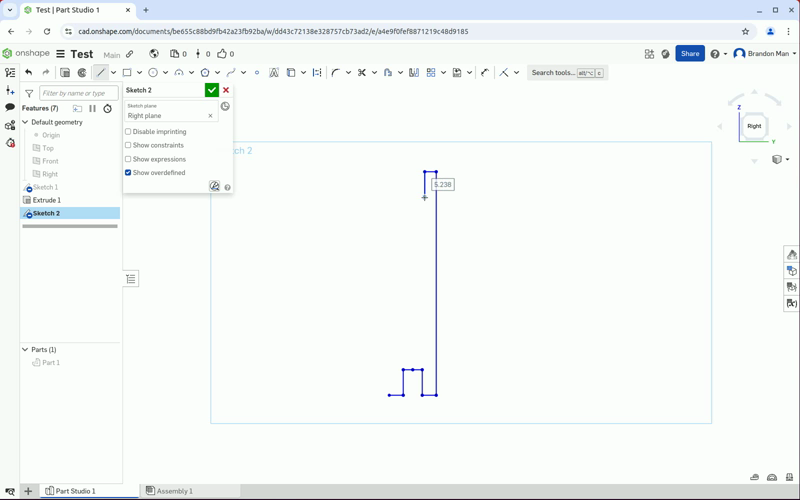
mouse_move(454, 197)
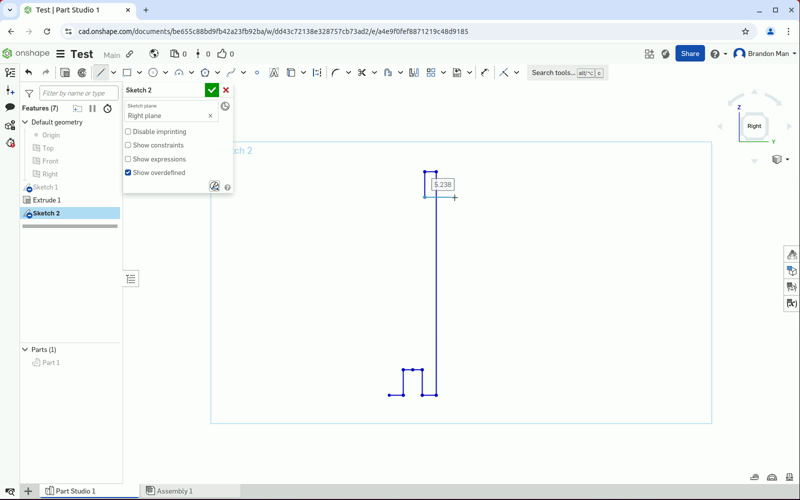
mouse_move(412, 197)
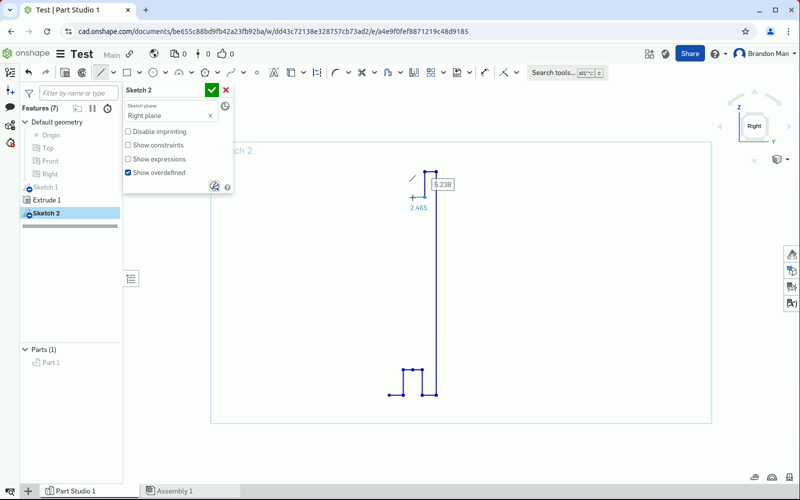
click(412, 197)
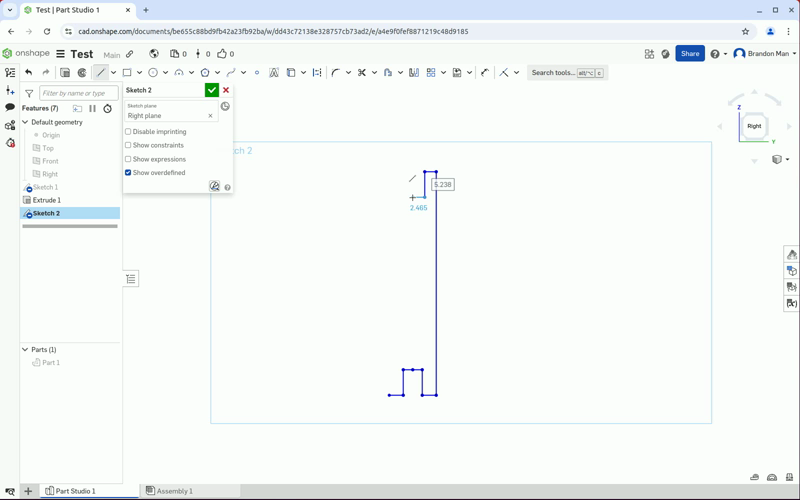
key_up(shift)
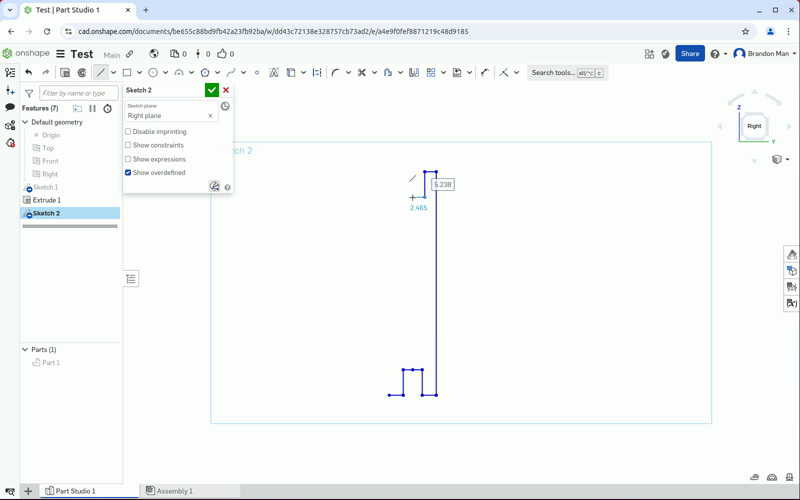
key_down(shift)
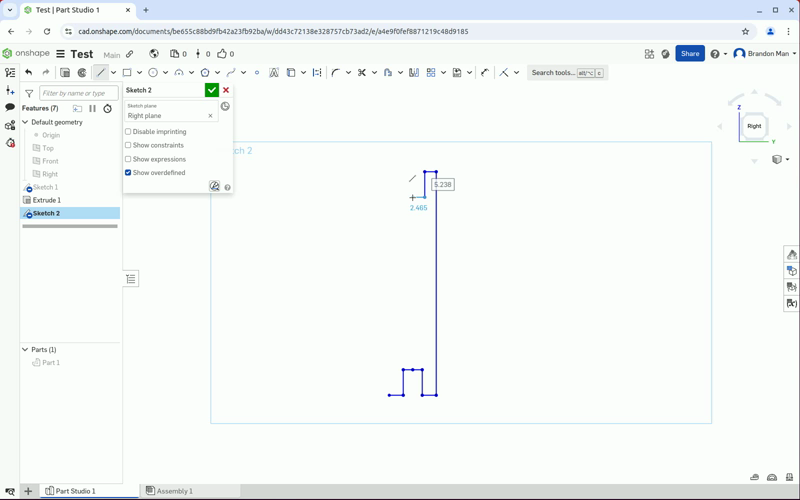
mouse_move(442, 197)
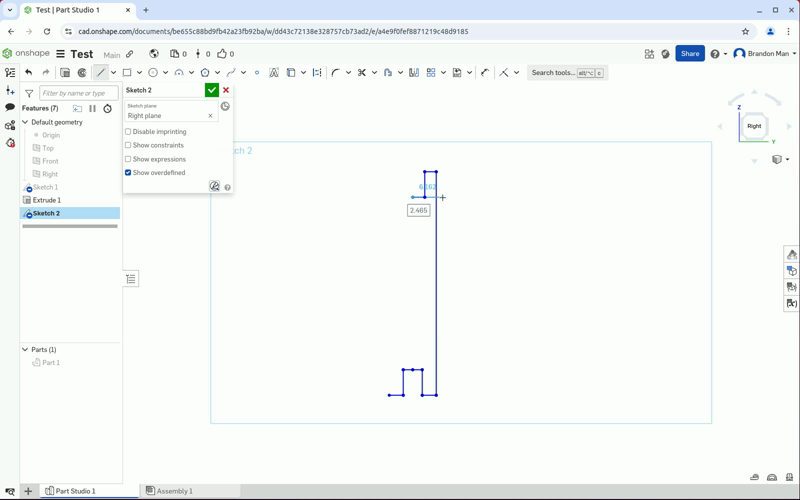
mouse_move(401, 197)
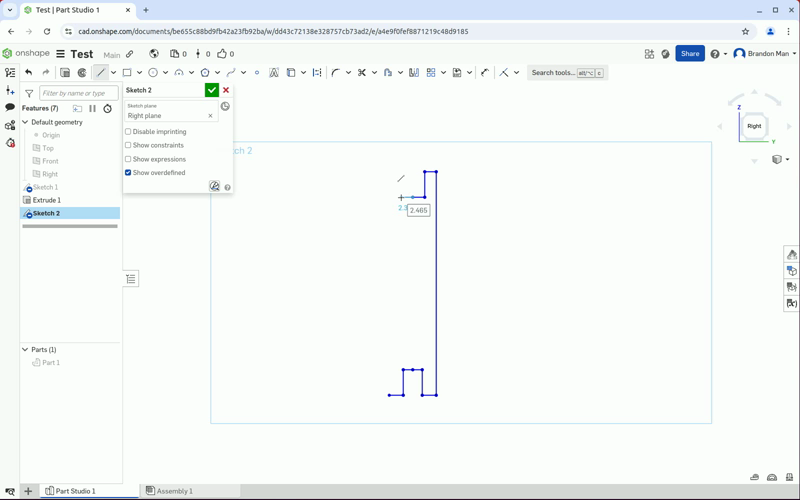
click(401, 197)
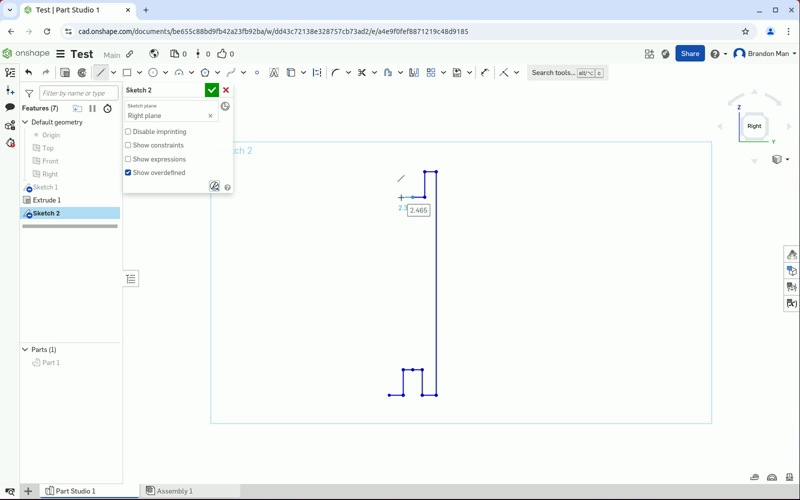
key_up(shift)
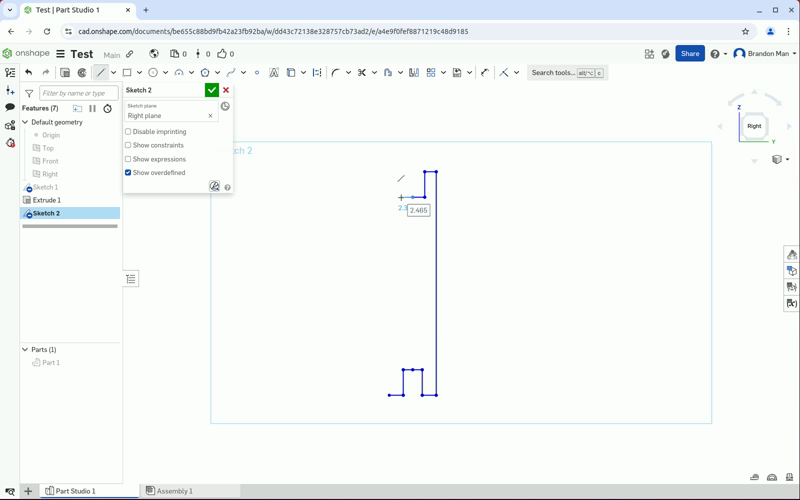
key_down(shift)
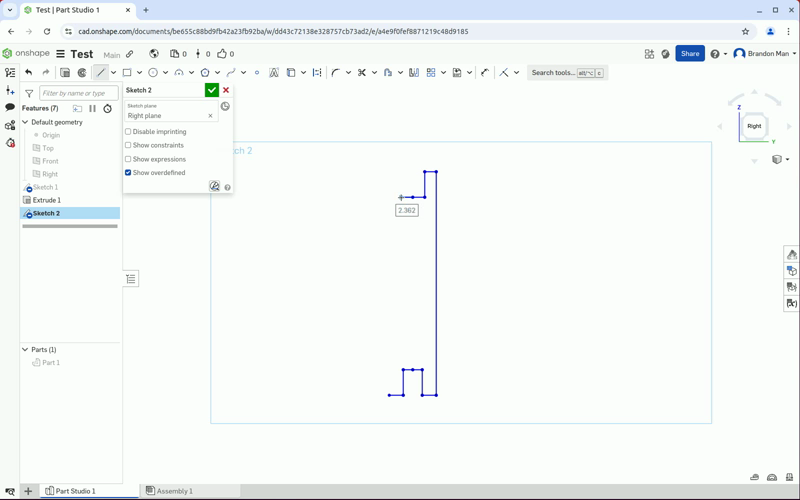
mouse_move(431, 197)
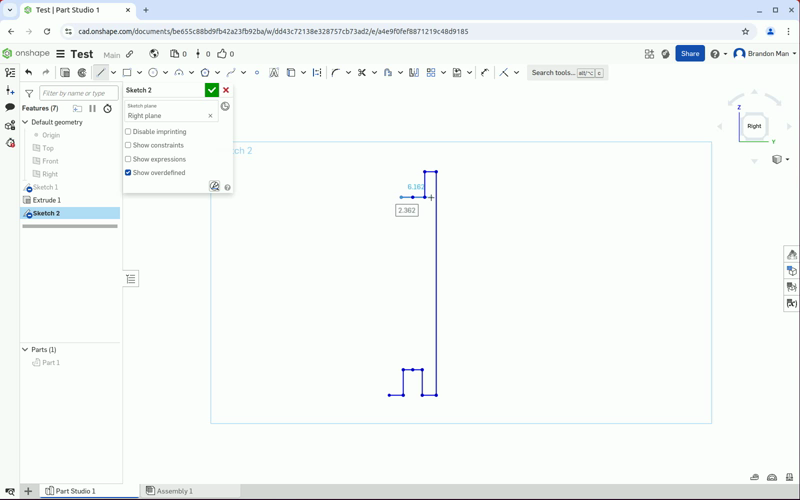
mouse_move(401, 171)
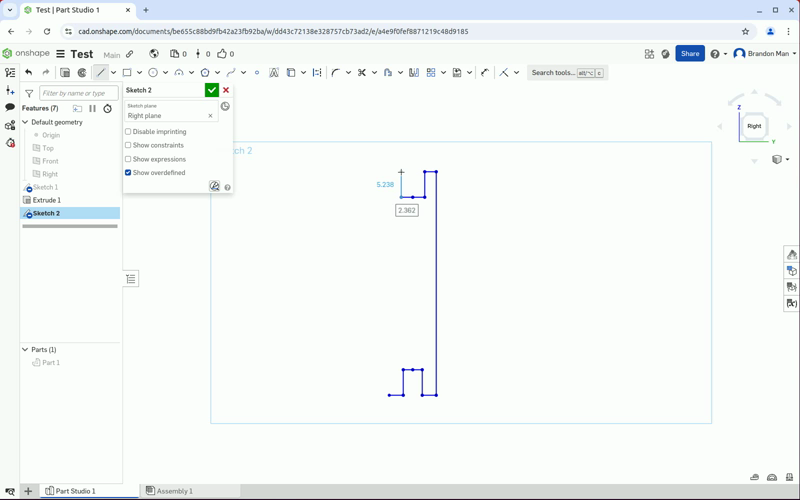
click(401, 171)
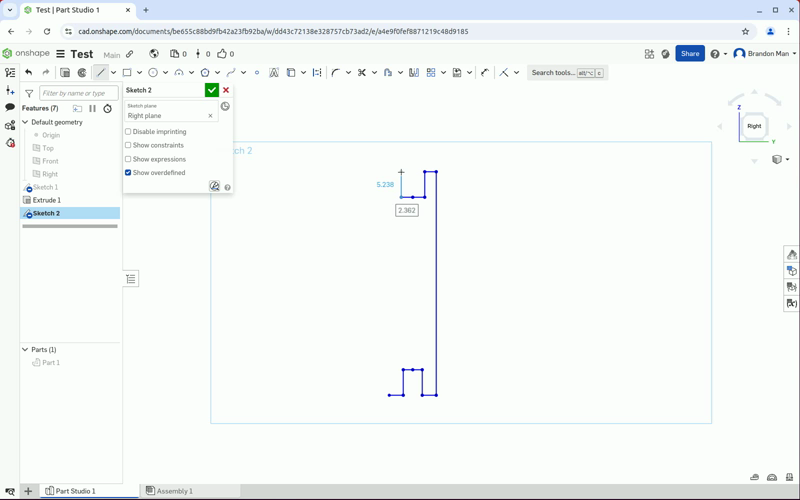
key_up(shift)
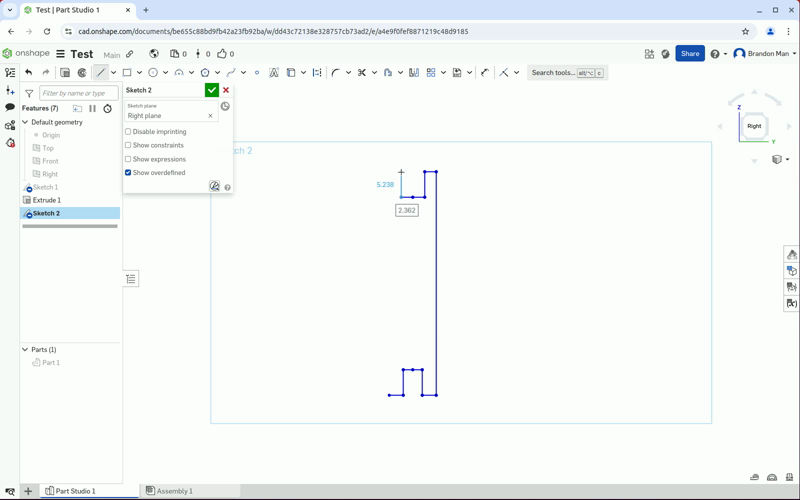
key_down(shift)
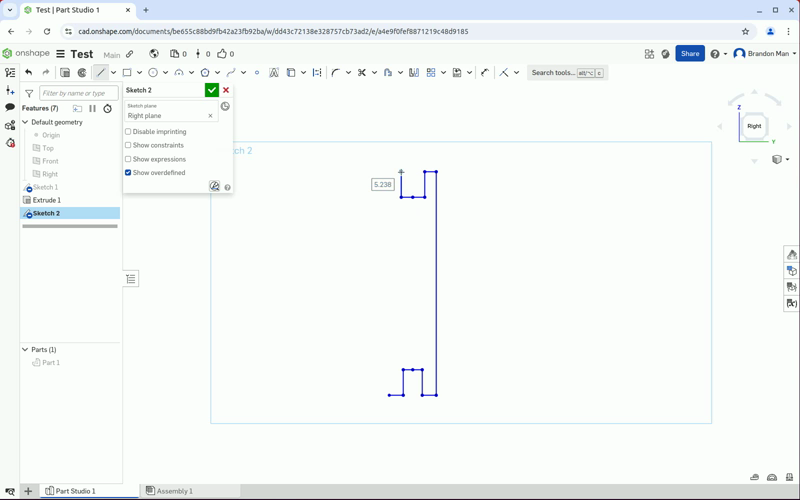
mouse_move(431, 171)
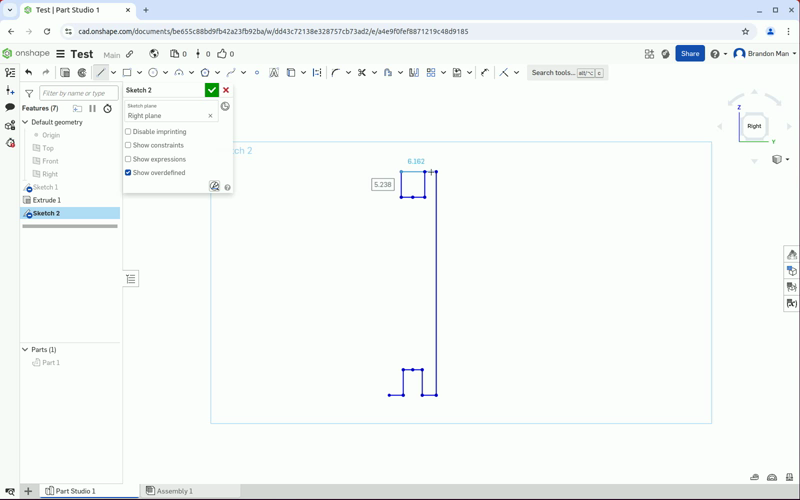
mouse_move(389, 171)
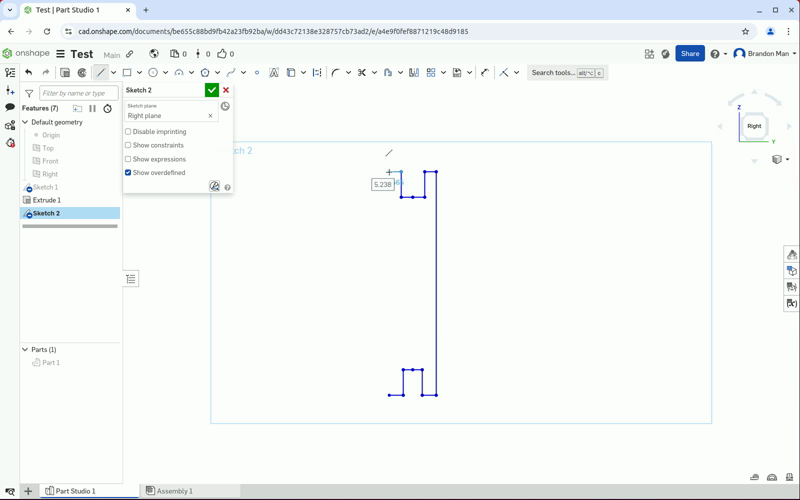
click(389, 171)
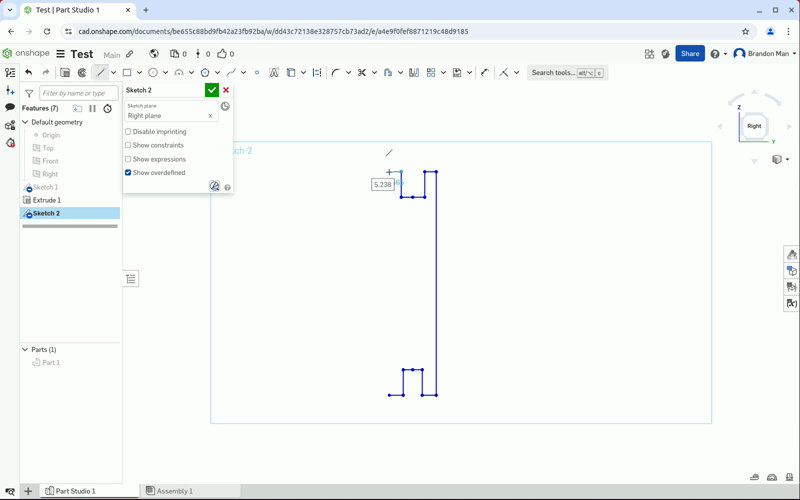
key_up(shift)
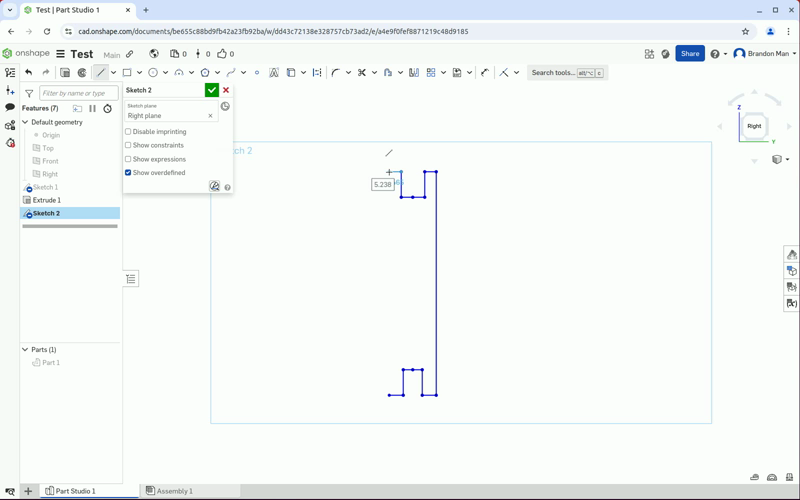
key_down(shift)
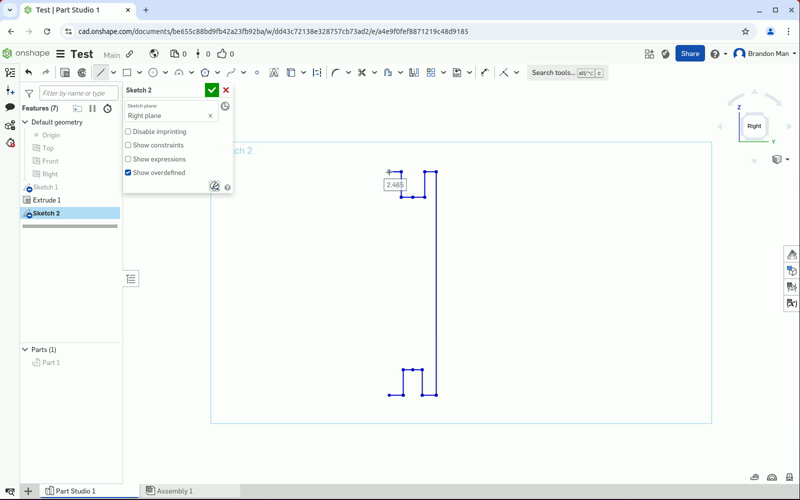
mouse_move(389, 395)
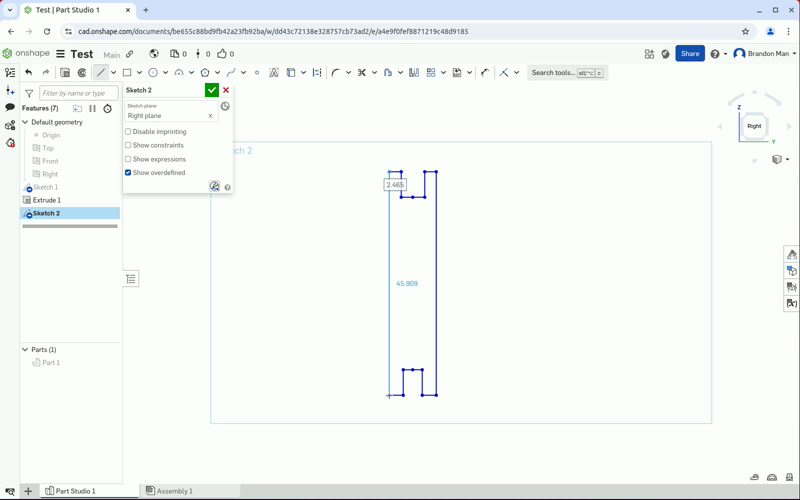
key_up(shift)
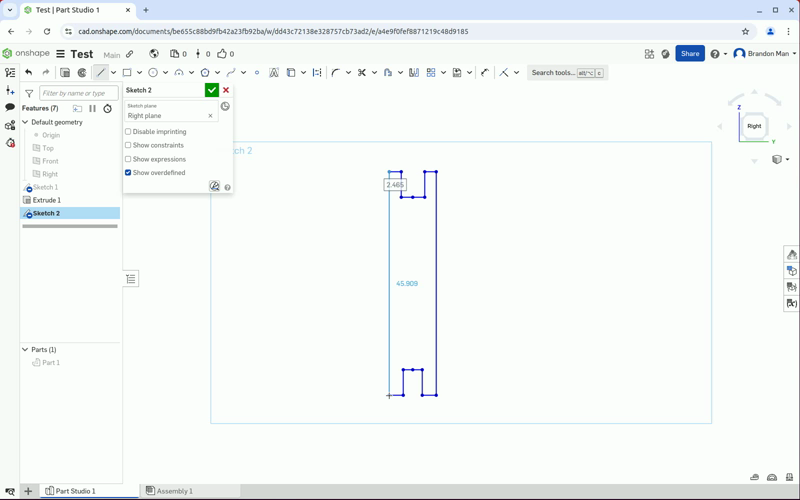
click(389, 395)
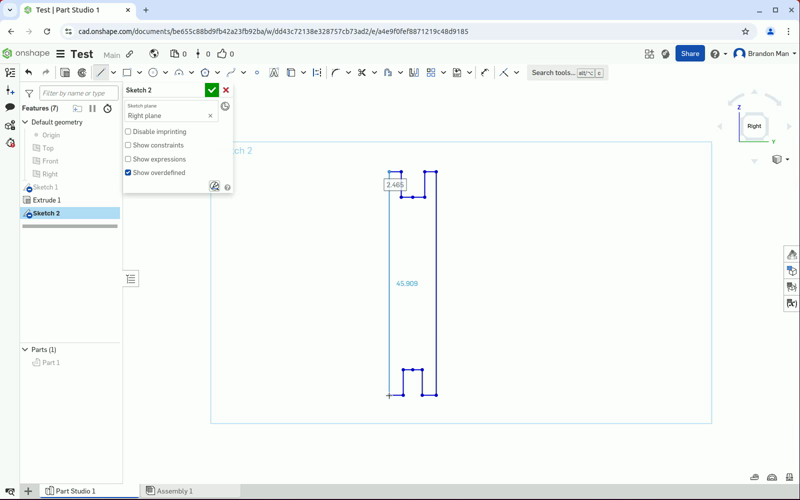
key(esc)
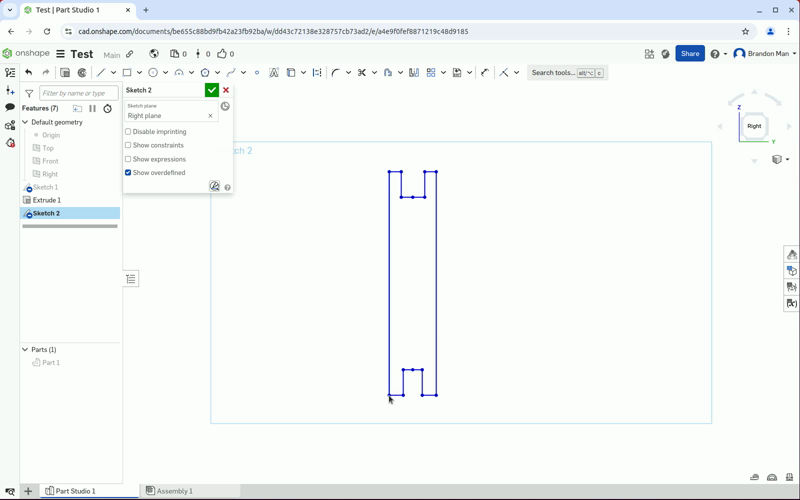
mouse_move(408, 213)
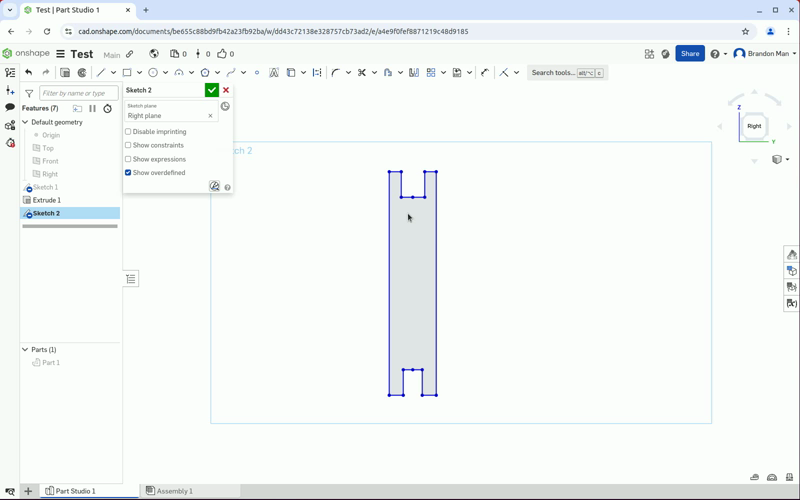
click(408, 213)
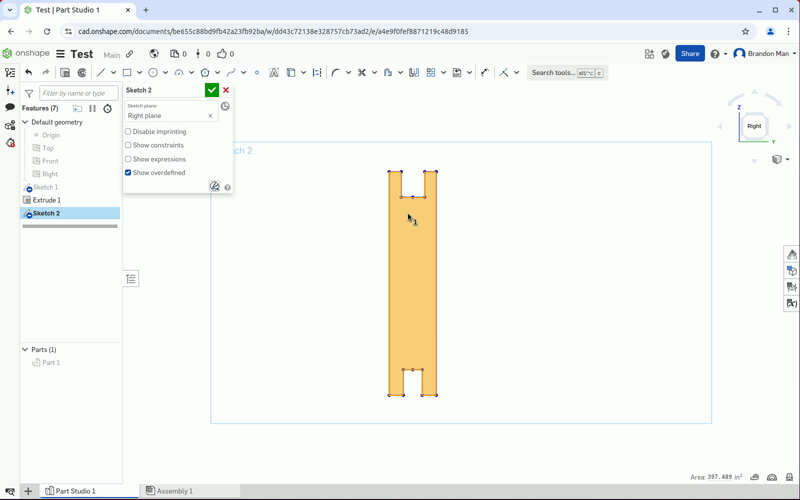
mouse_move(73, 352)
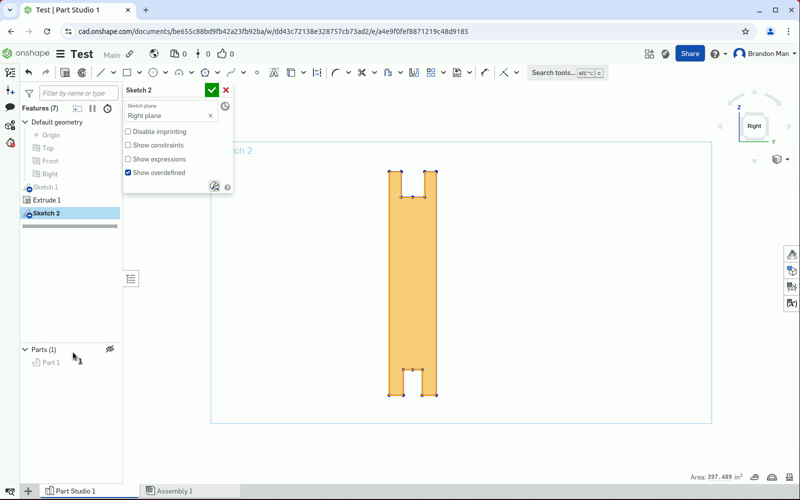
key(shift+y)
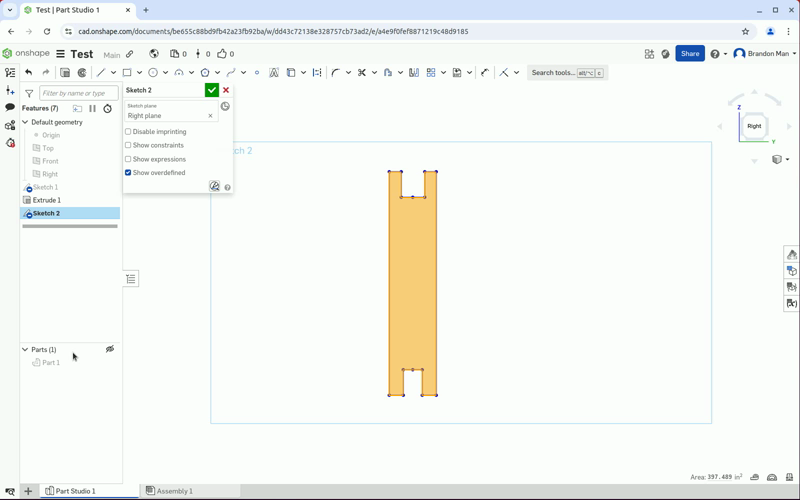
key(shift+e)
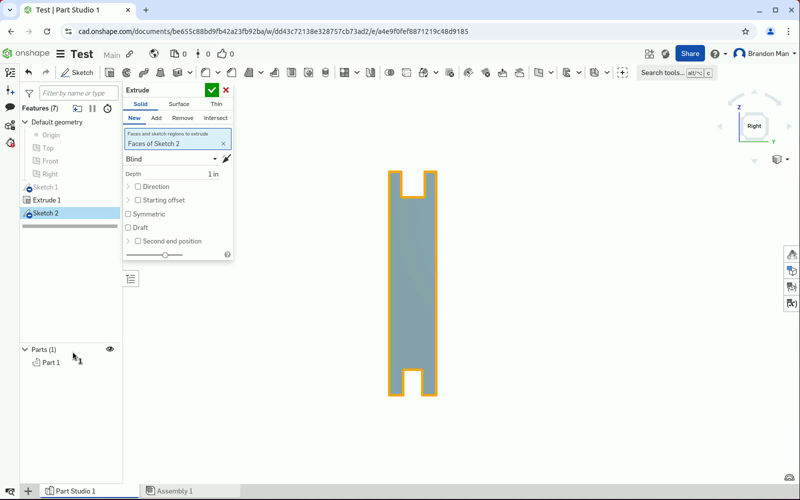
mouse_move(143, 106)
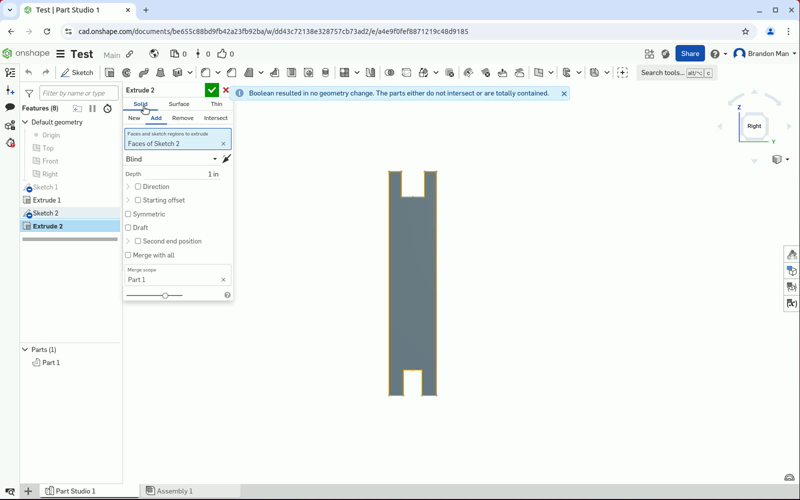
click(143, 106)
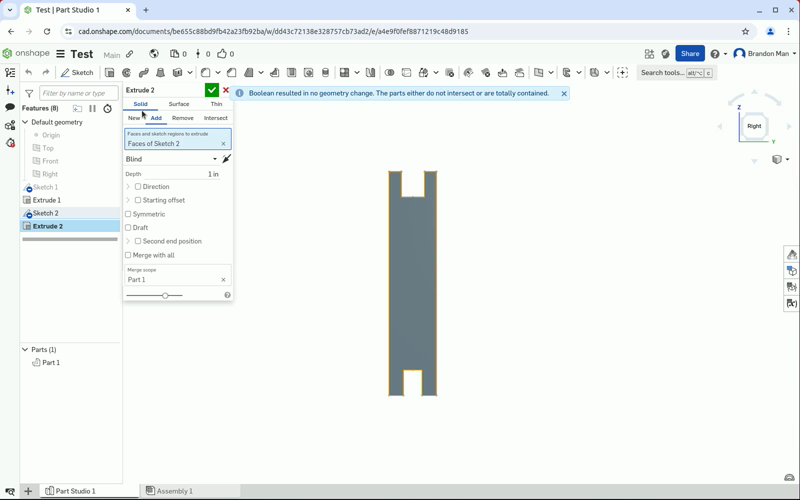
mouse_move(137, 120)
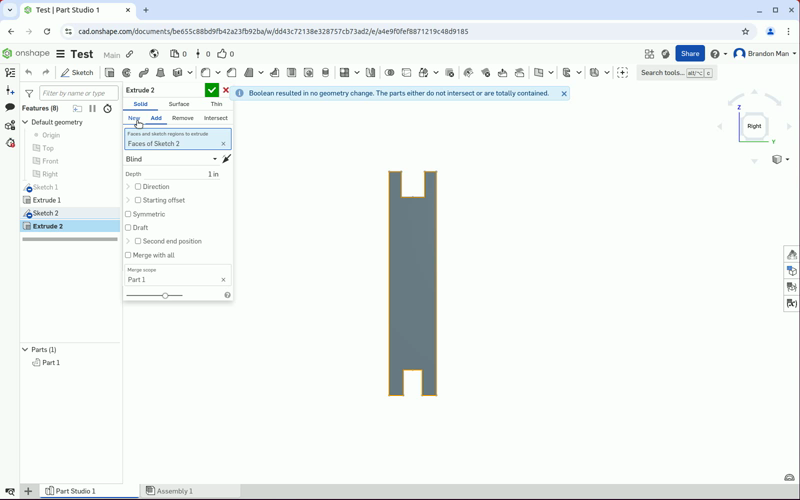
click(137, 120)
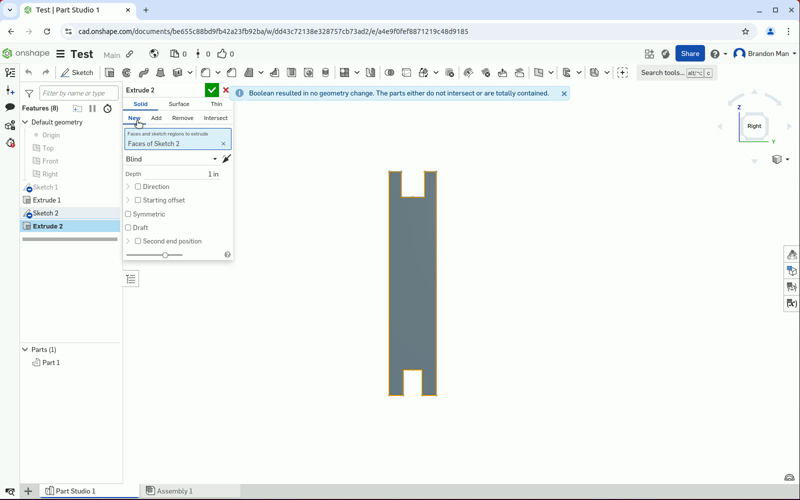
key(tab, 4)
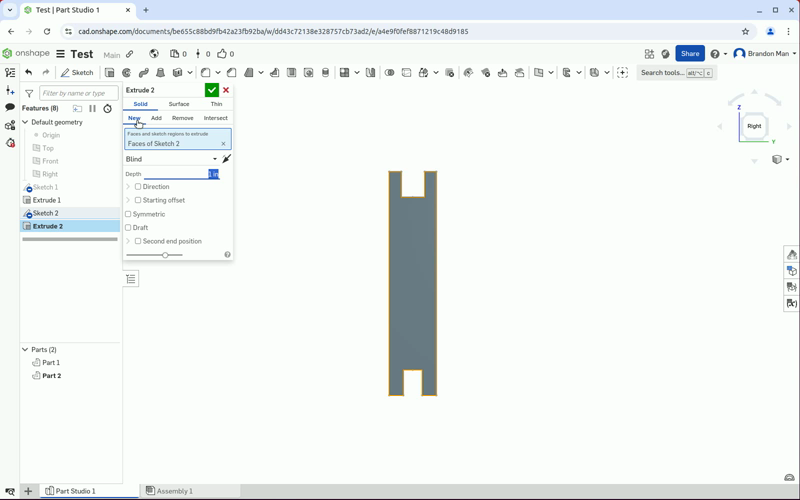
text(2.648)
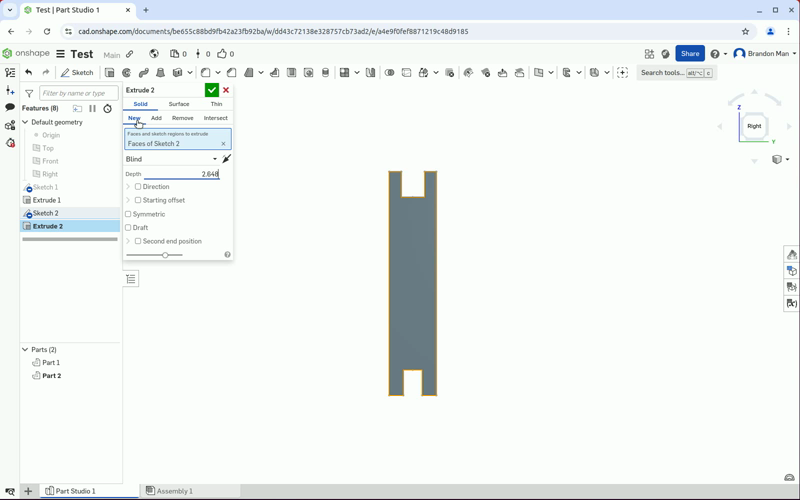
key(enter)
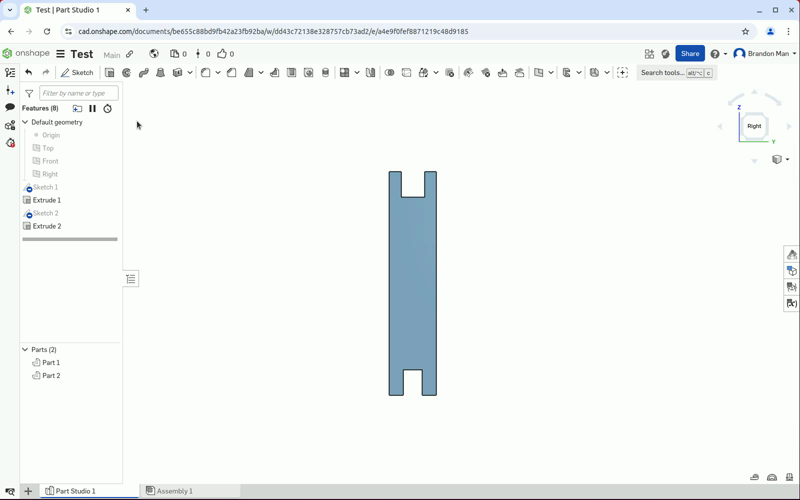
key(shift+h)
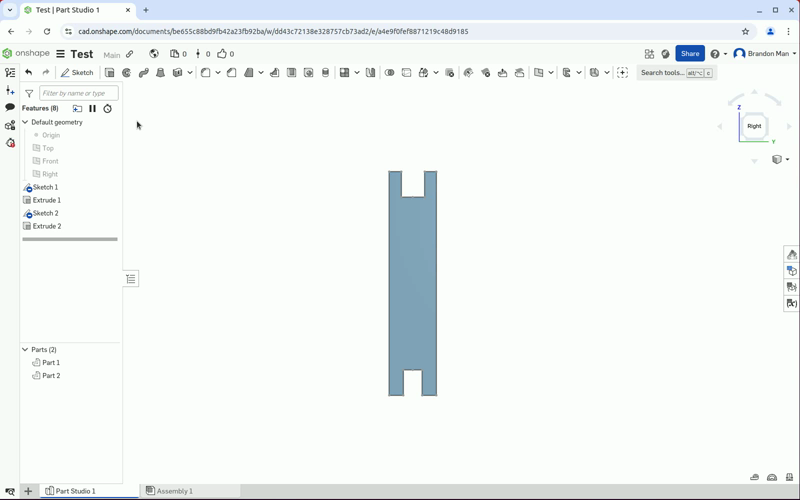
key(shift+h)
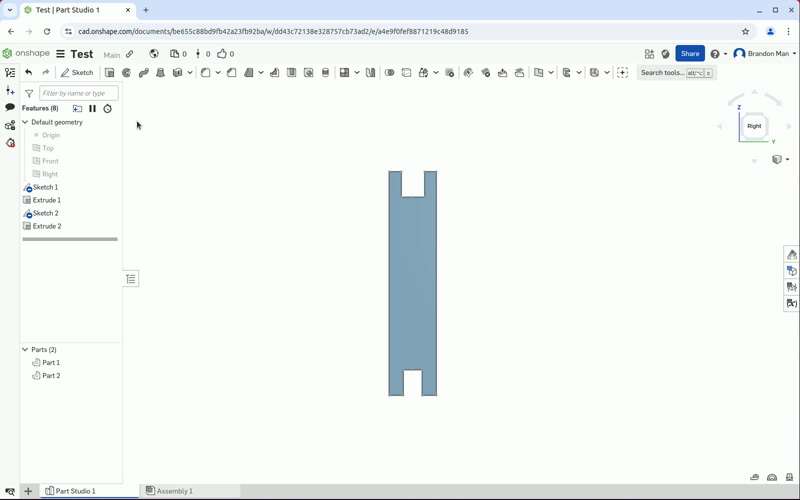
key(shift+7)
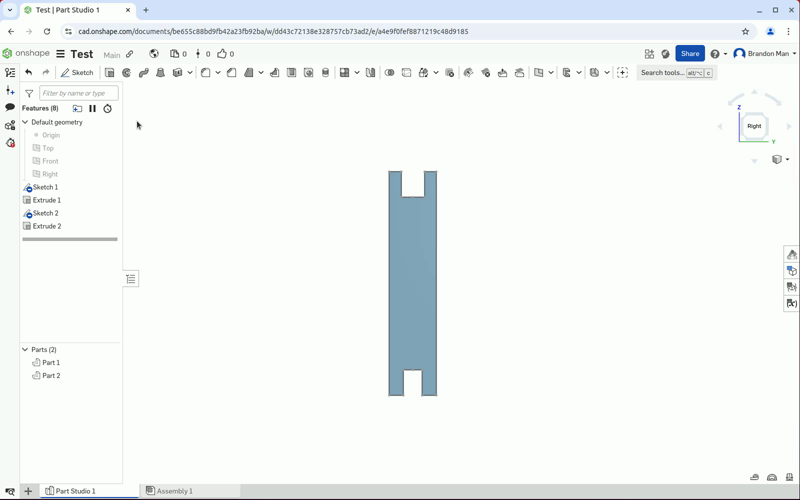
key(right, 2)
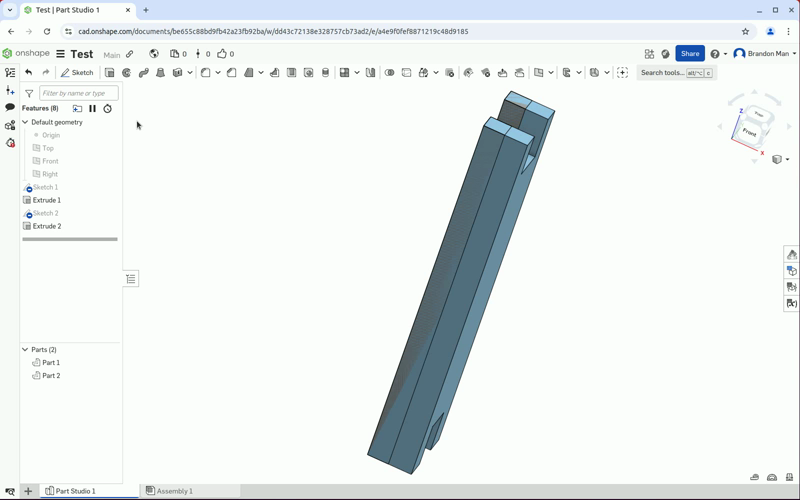
key(down, 2)
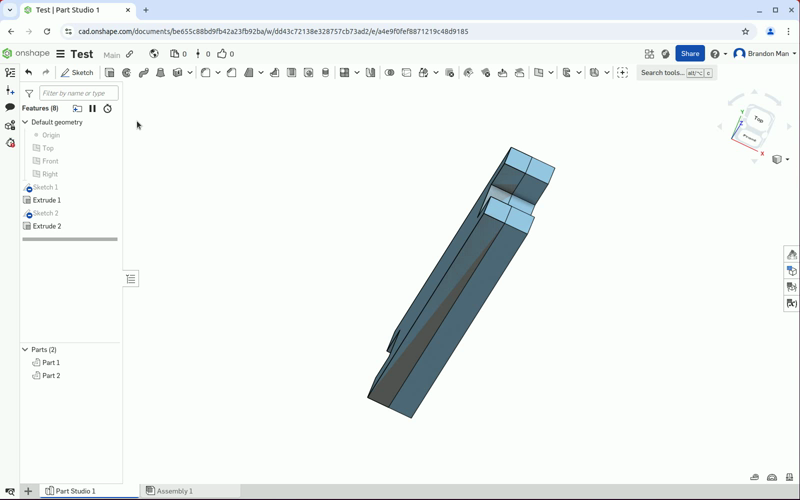
key(up, 2)
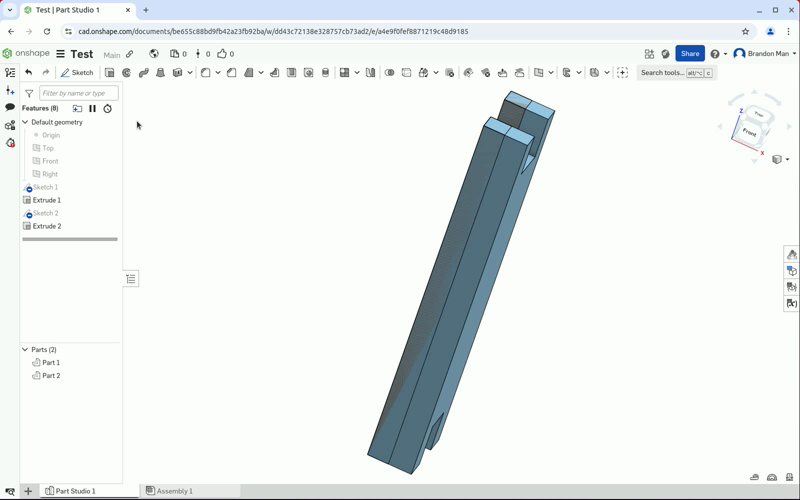
key(left, 2)
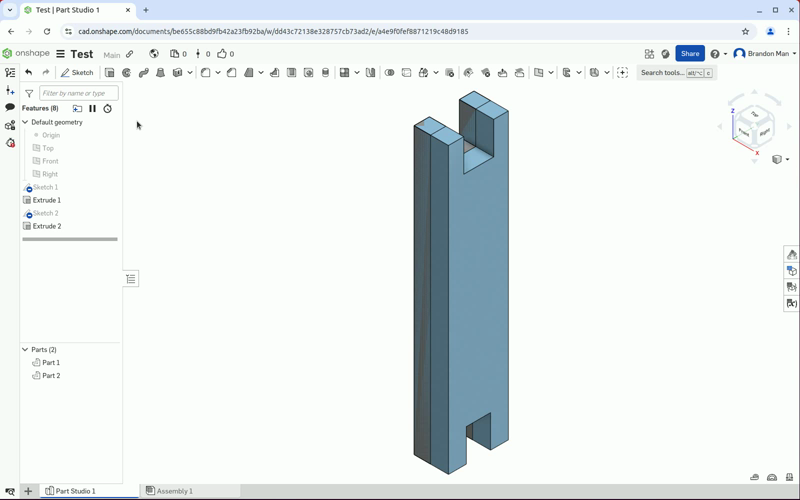
mouse_move(73, 189)
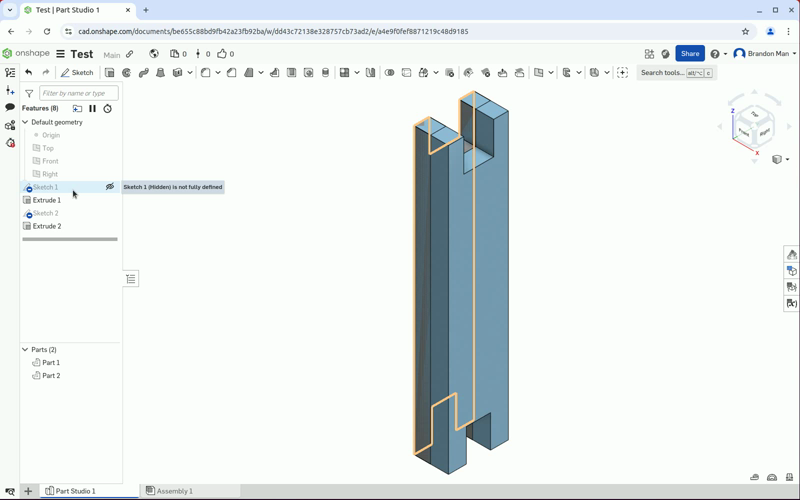
click(73, 189)